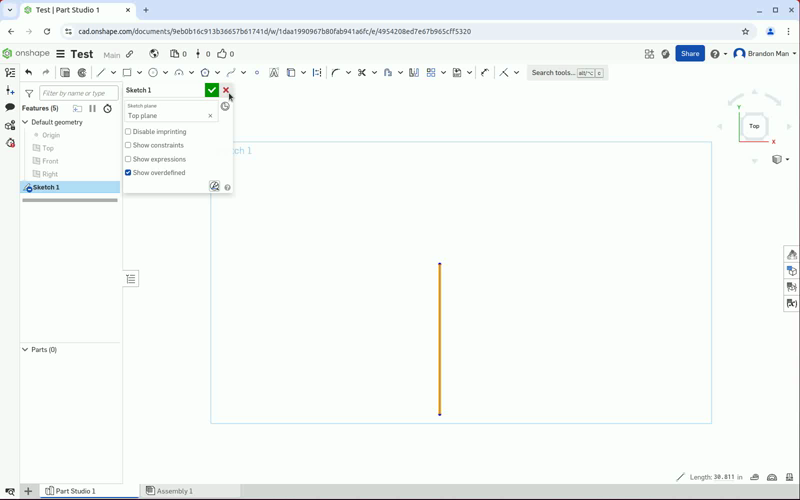
key(shift+h)
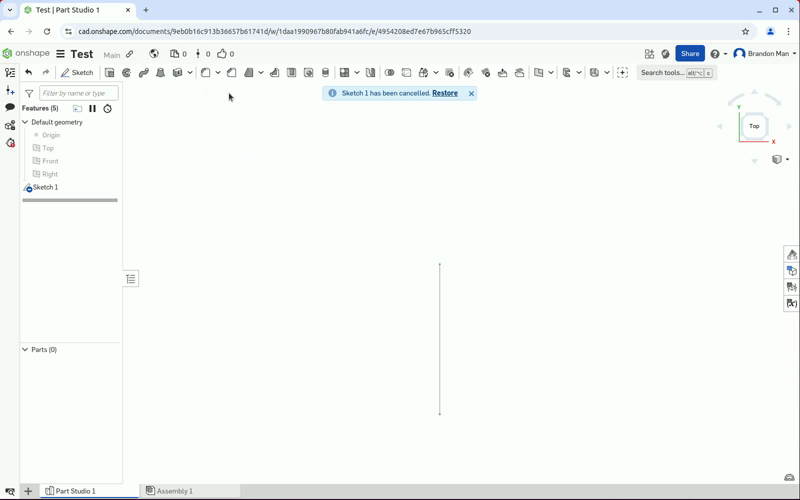
key(shift+s)
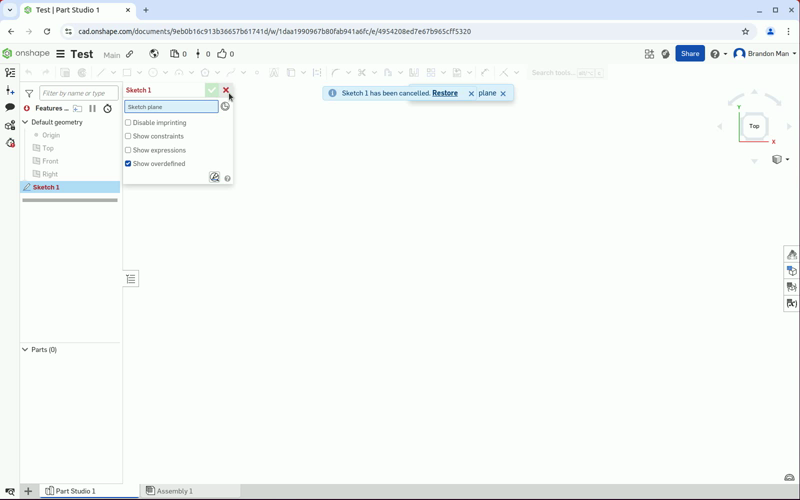
mouse_move(73, 150)
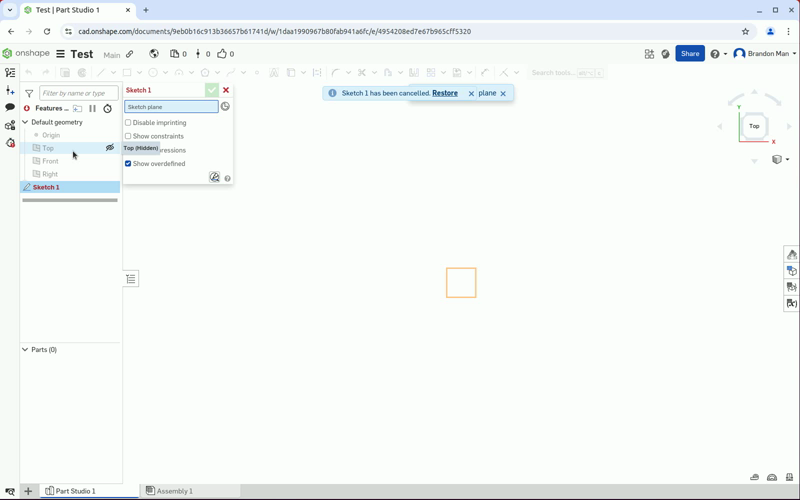
click(73, 150)
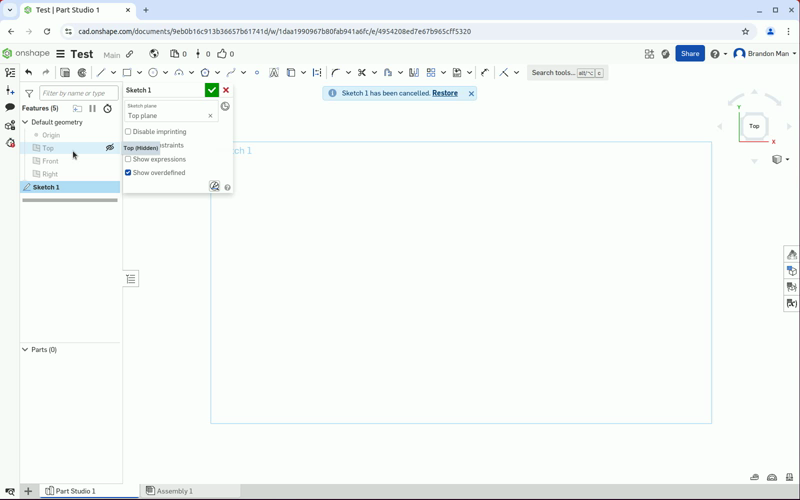
mouse_move(73, 352)
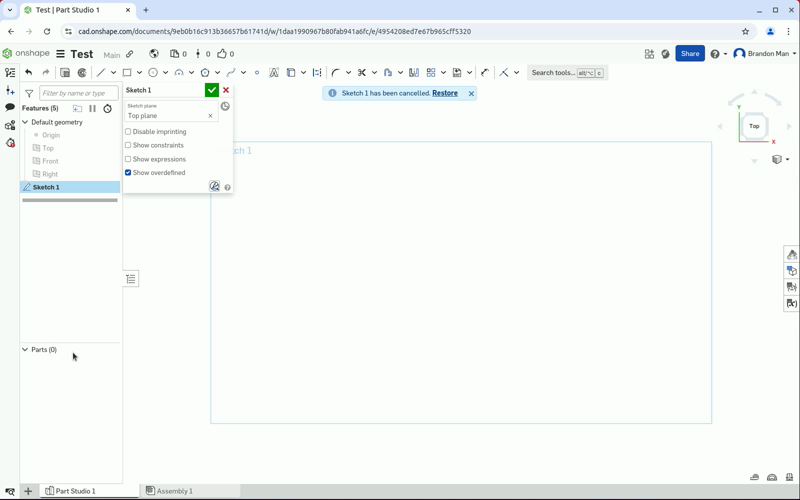
key(y)
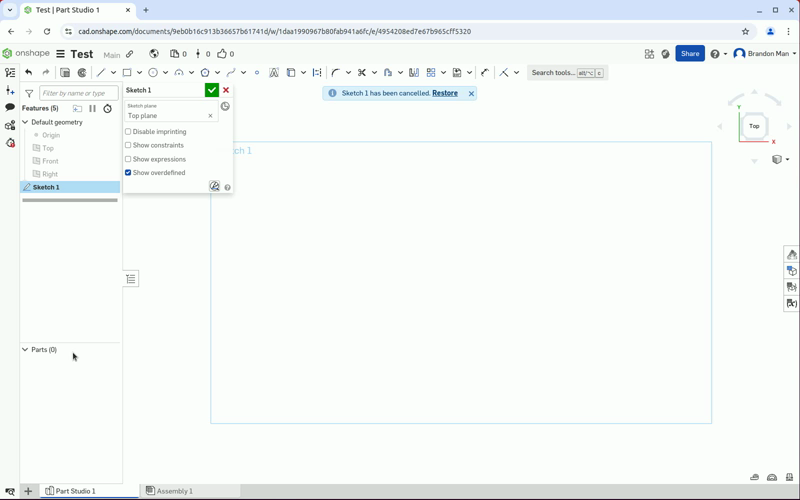
key(l)
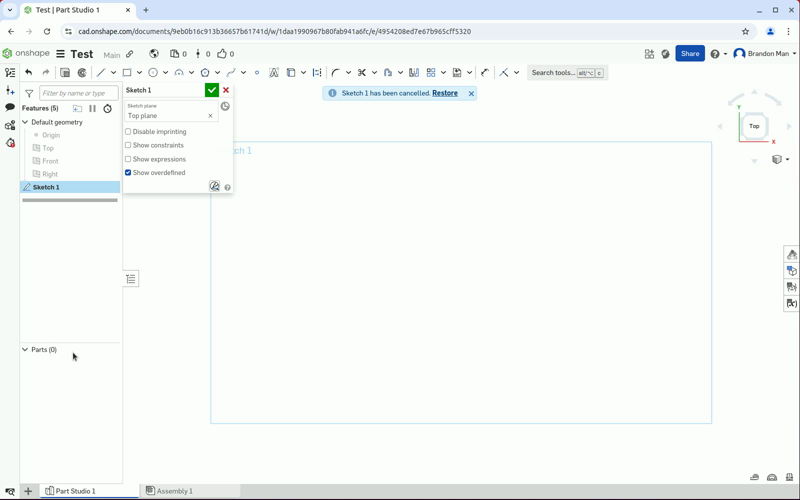
key_down(shift)
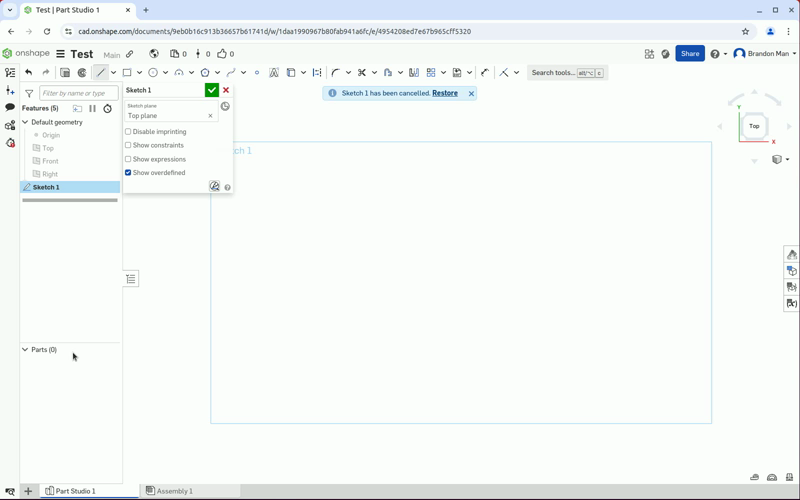
mouse_move(385, 339)
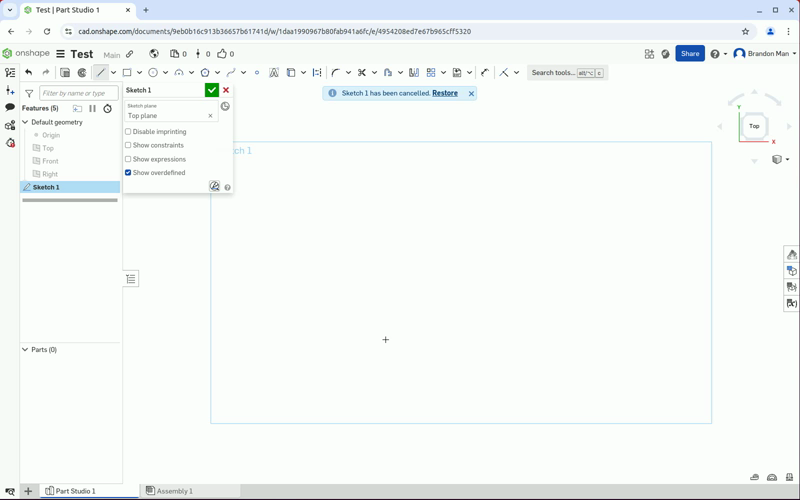
click(385, 339)
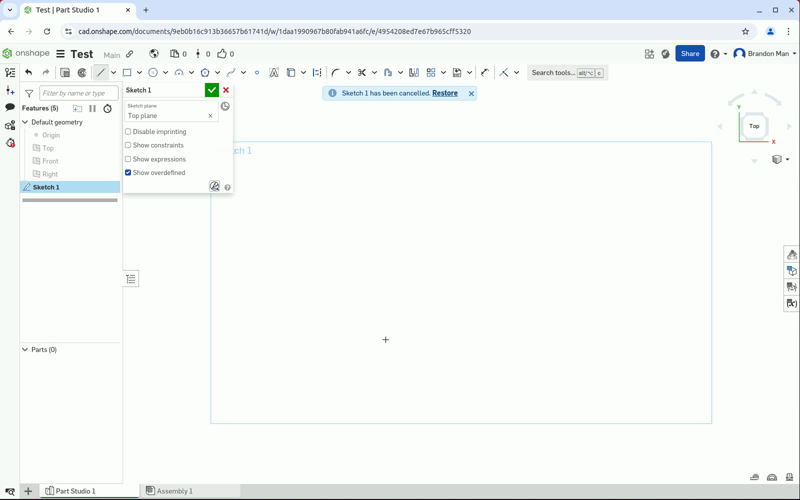
key_up(shift)
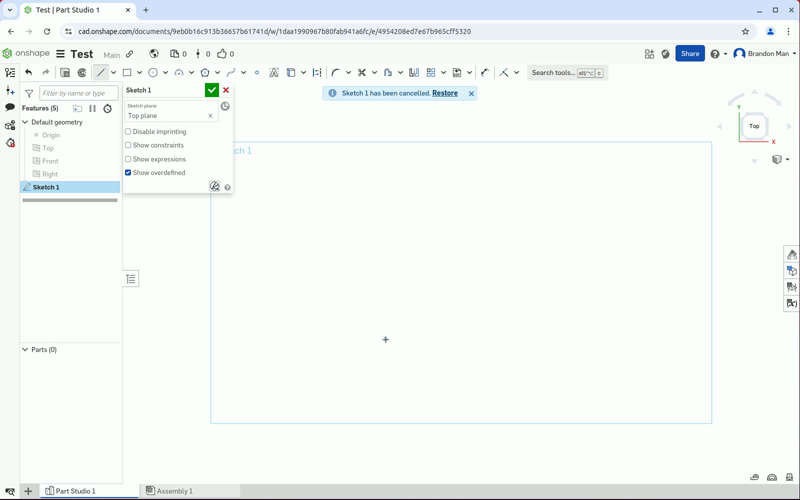
key_down(shift)
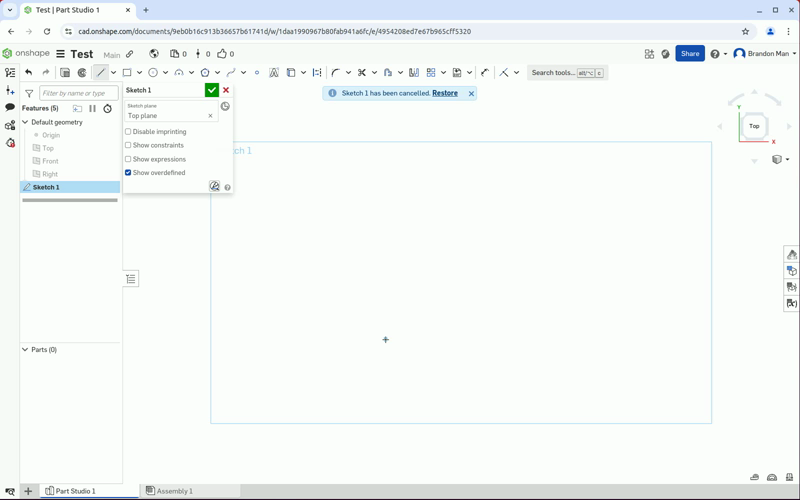
mouse_move(415, 339)
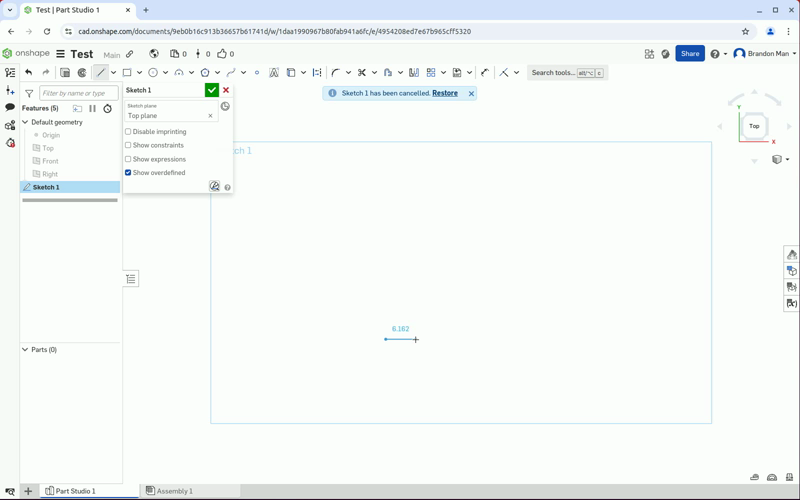
mouse_move(415, 339)
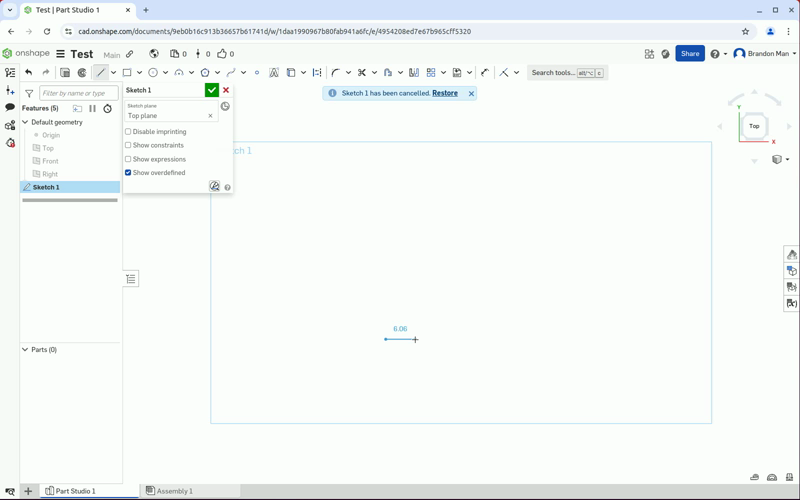
click(415, 339)
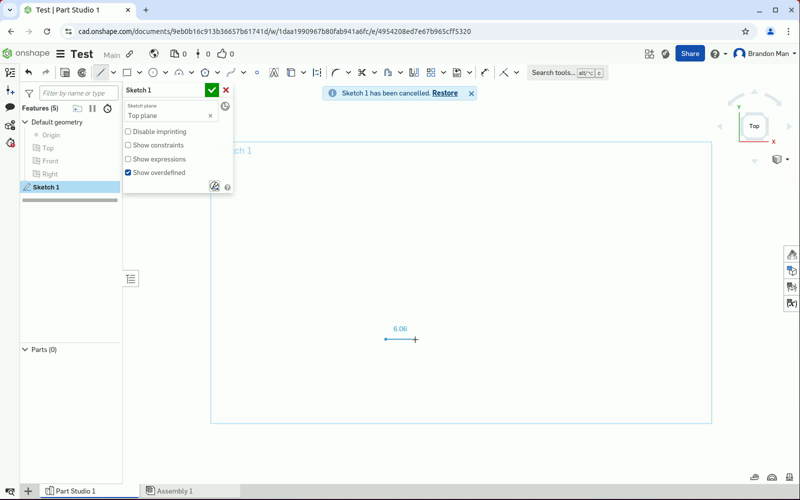
key_up(shift)
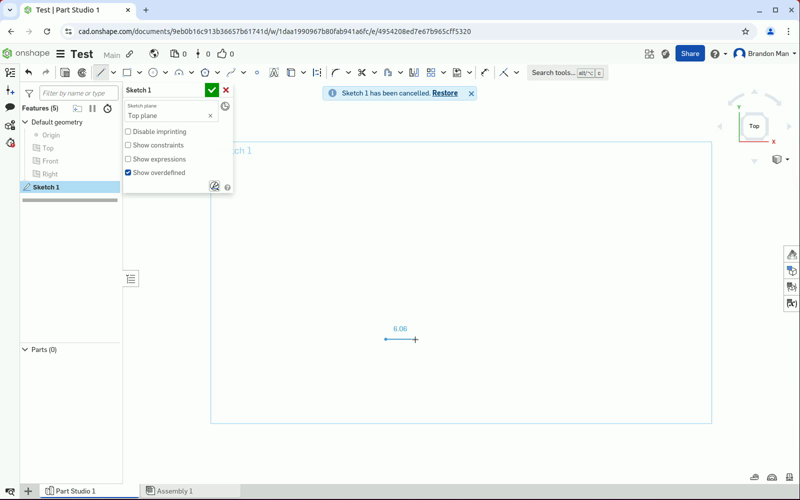
key_down(shift)
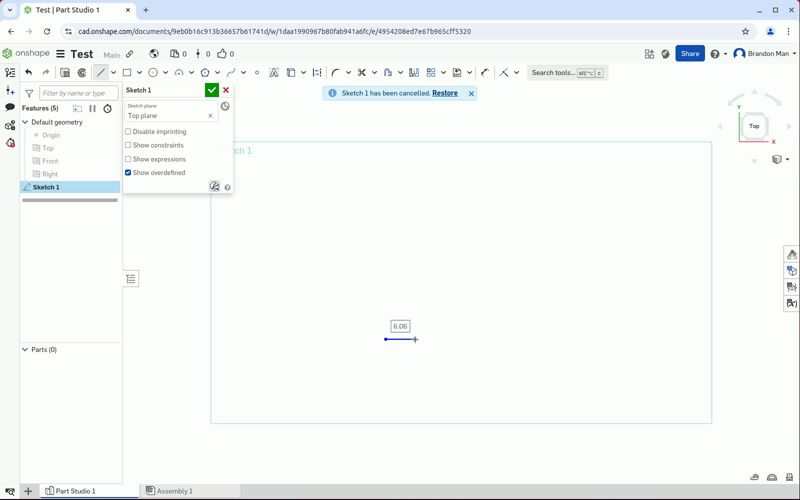
mouse_move(415, 226)
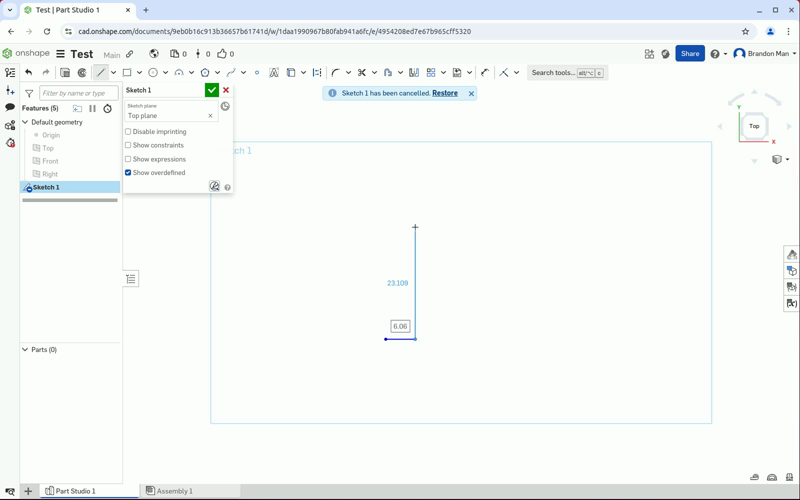
click(415, 226)
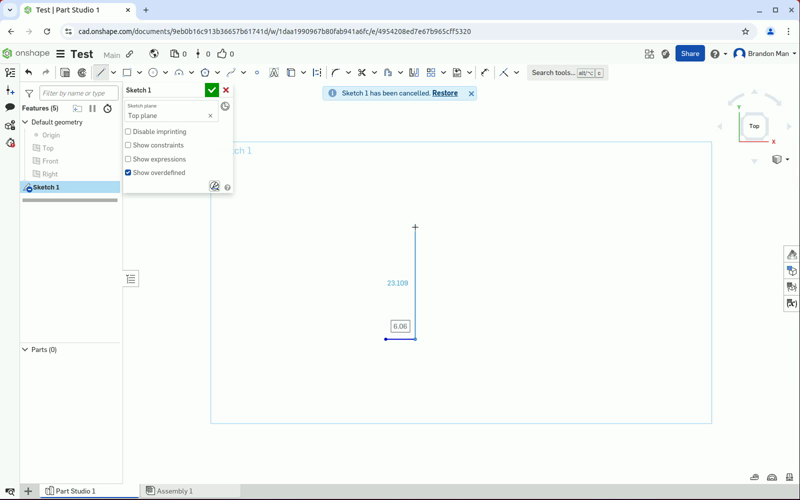
key_up(shift)
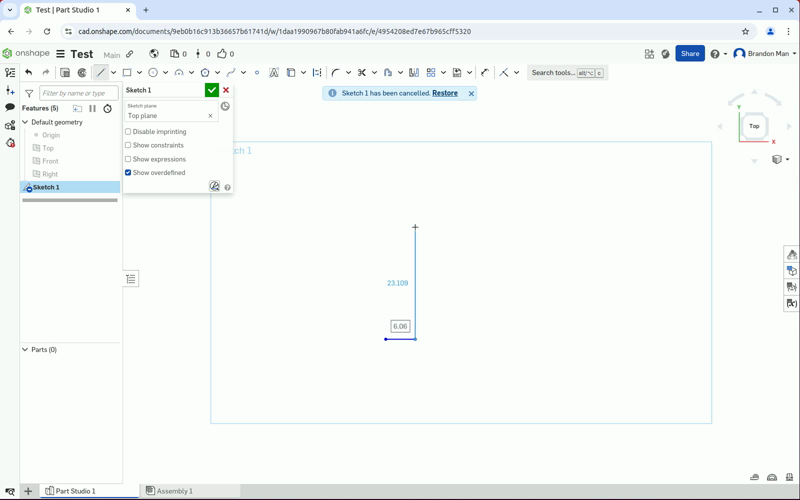
key_down(shift)
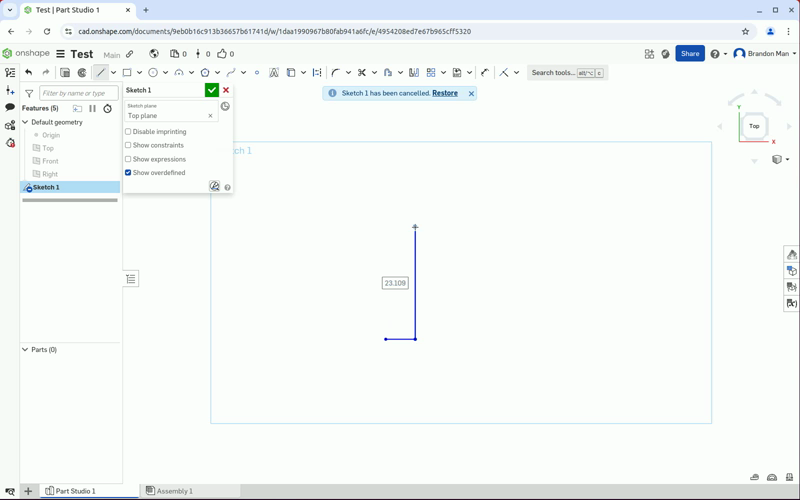
mouse_move(445, 226)
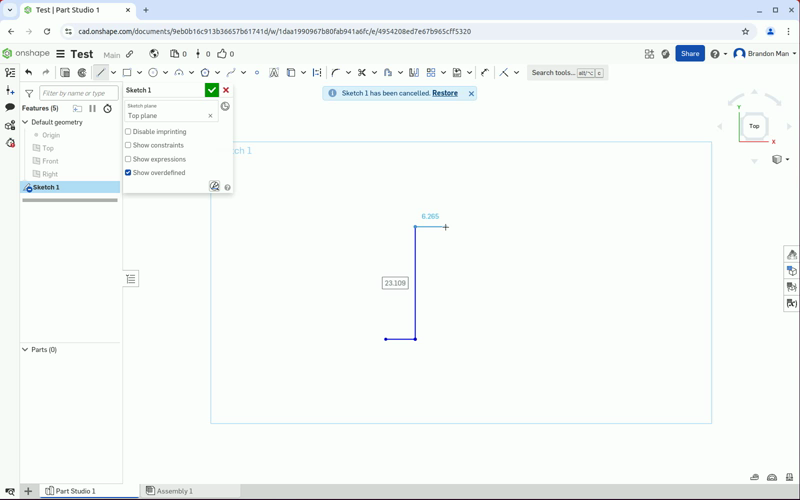
mouse_move(385, 226)
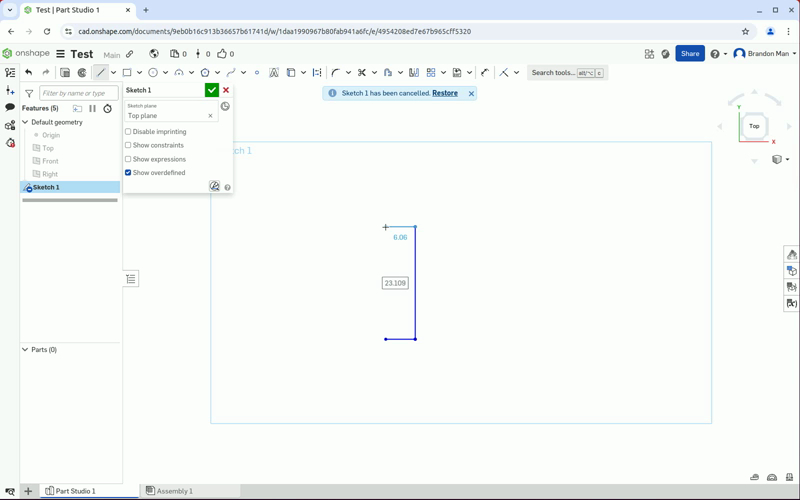
click(385, 226)
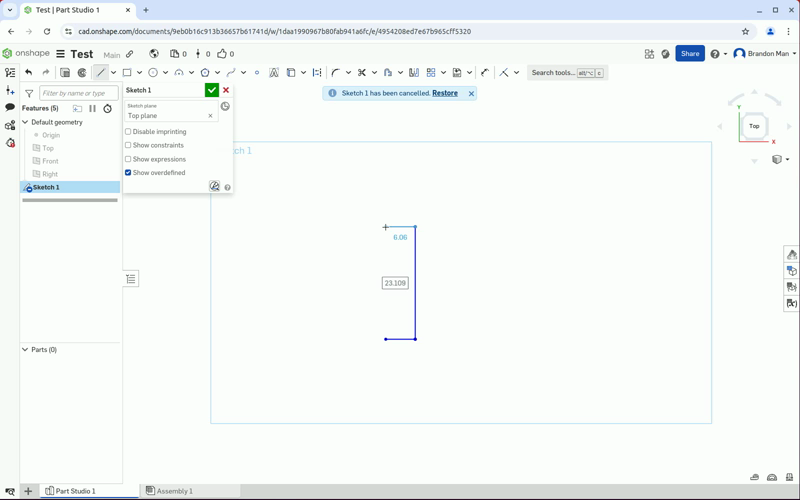
key_up(shift)
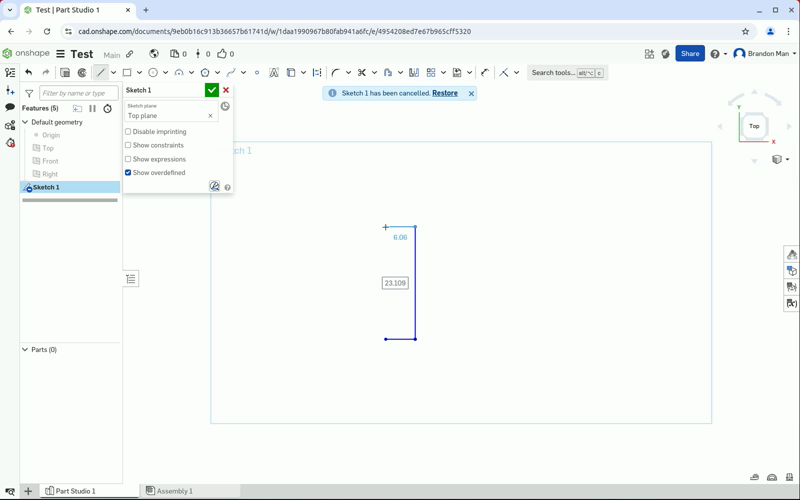
key_down(shift)
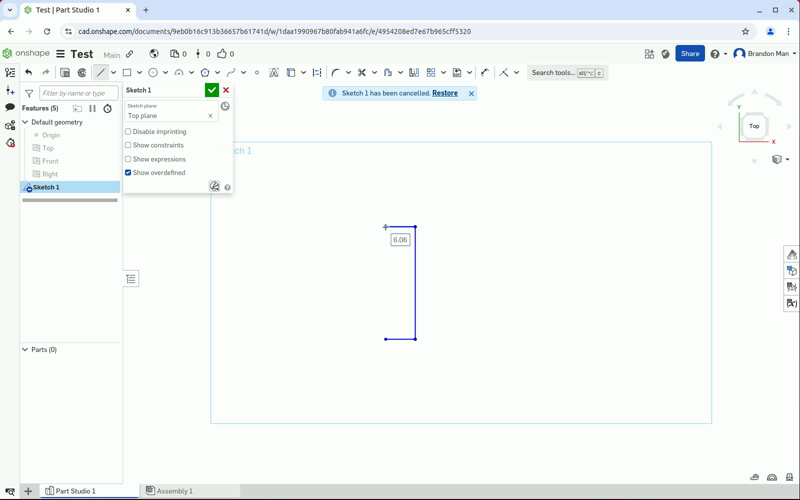
mouse_move(385, 339)
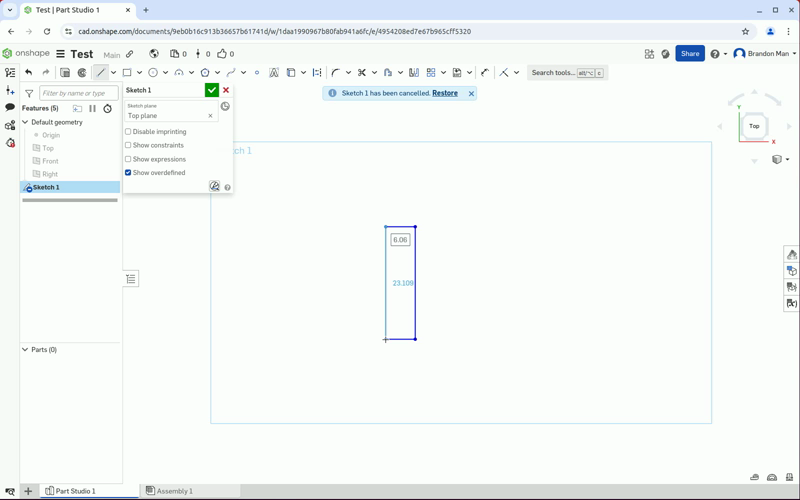
key_up(shift)
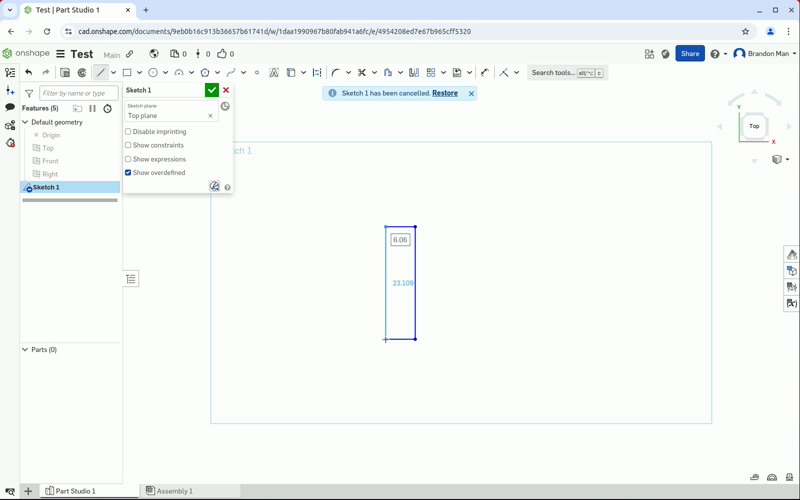
click(385, 339)
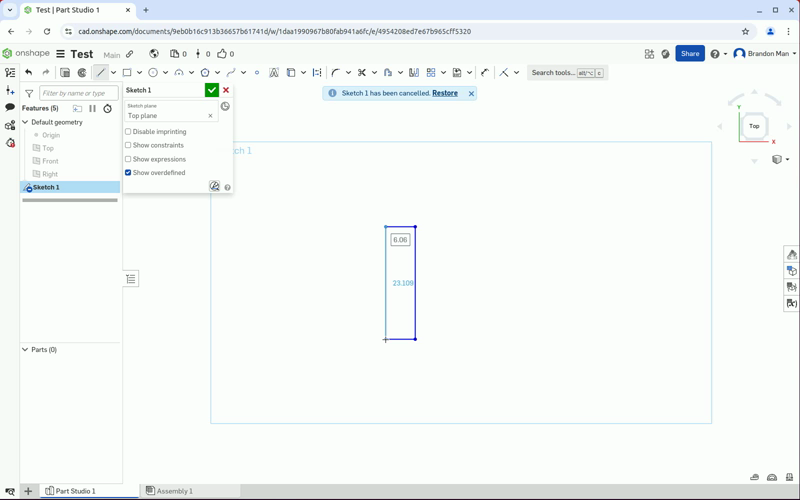
key(esc)
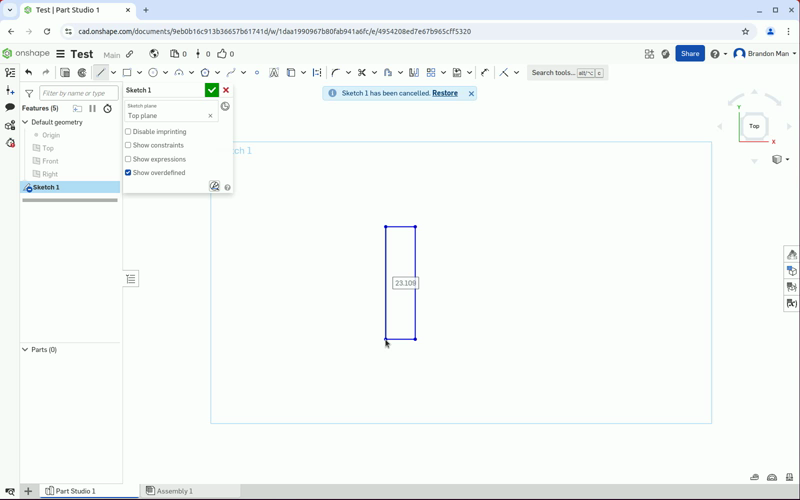
mouse_move(409, 317)
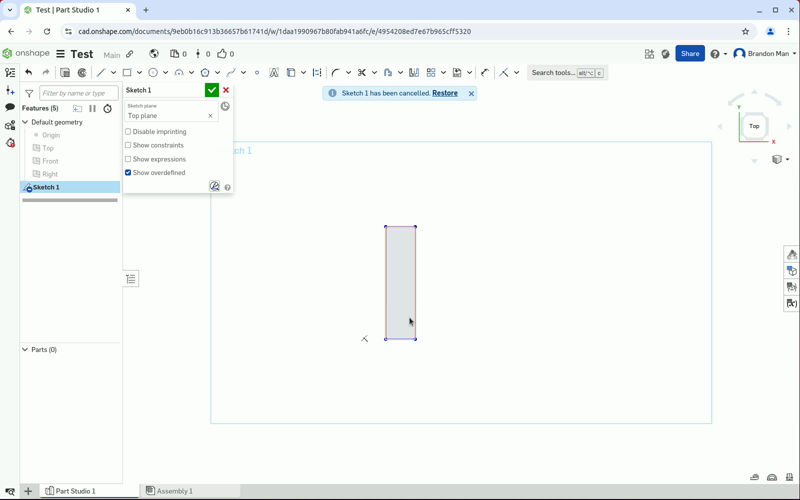
click(409, 317)
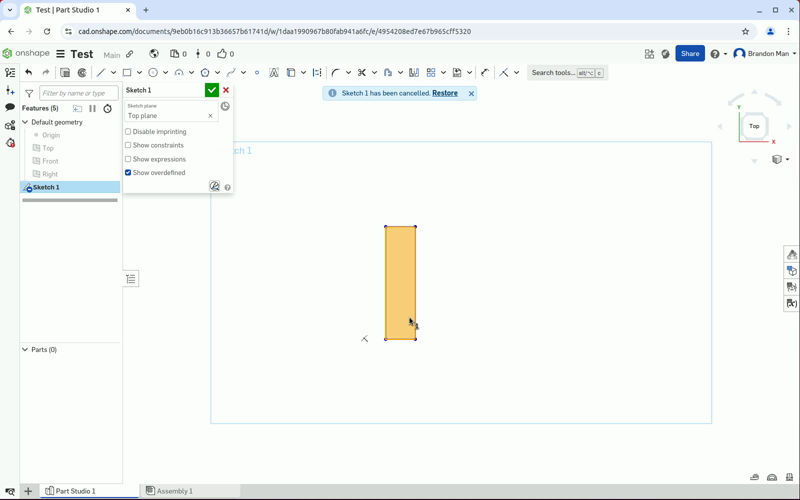
mouse_move(73, 352)
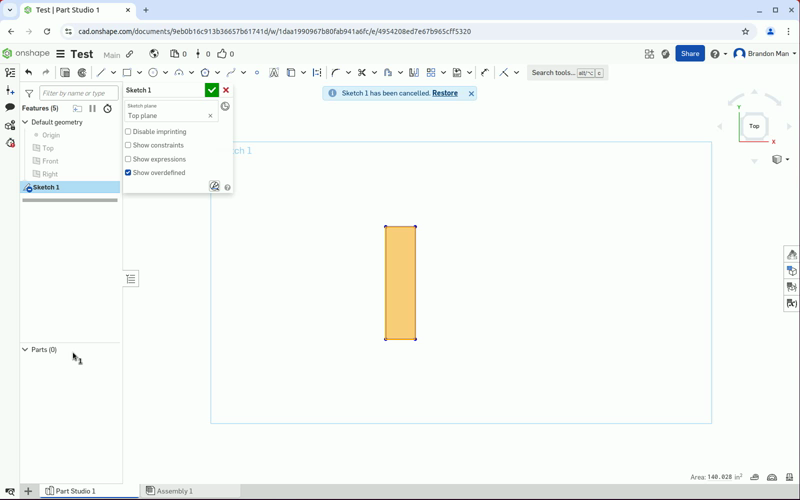
key(shift+y)
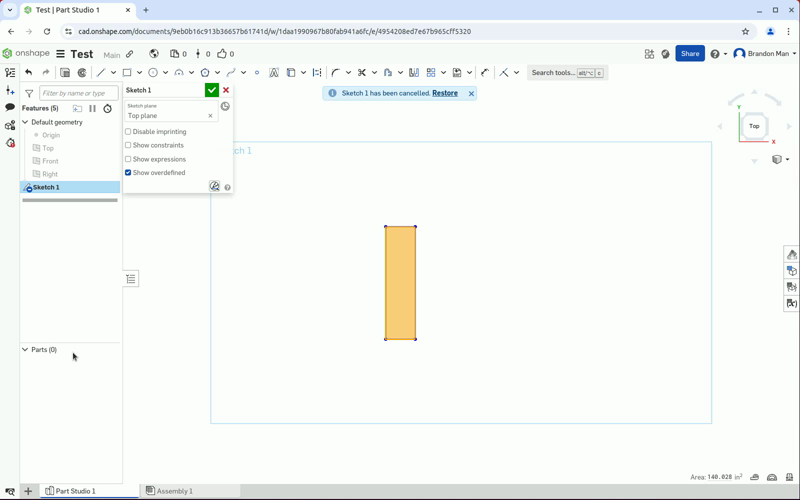
key(shift+e)
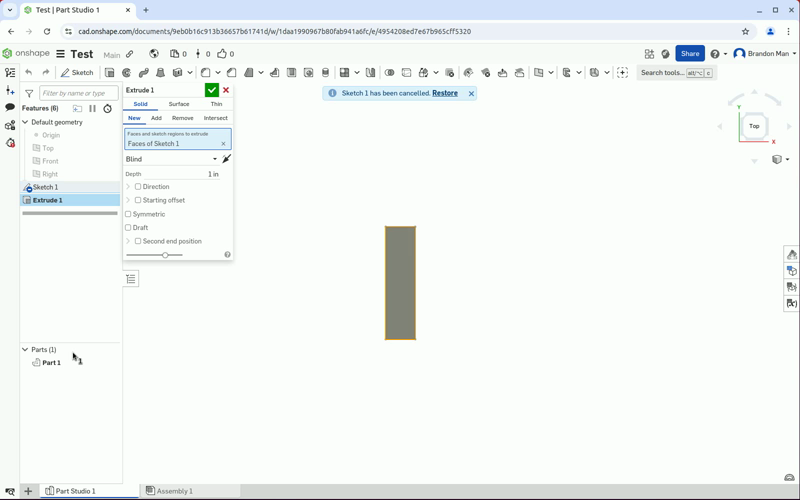
mouse_move(143, 106)
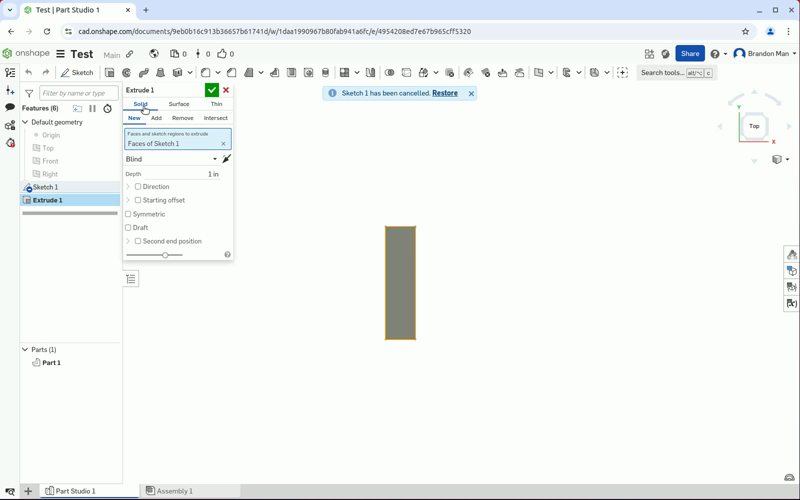
click(143, 106)
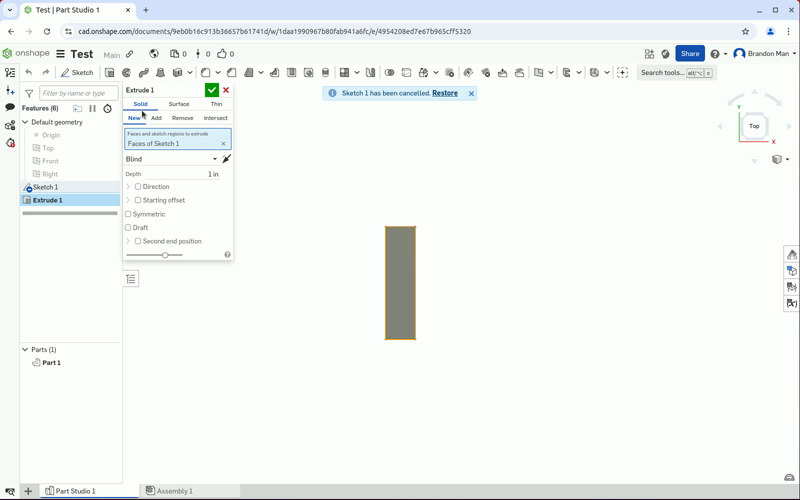
mouse_move(137, 120)
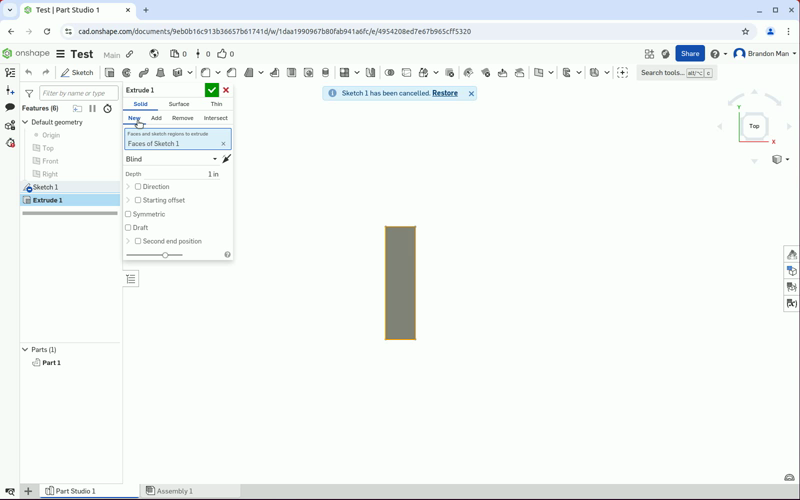
click(137, 120)
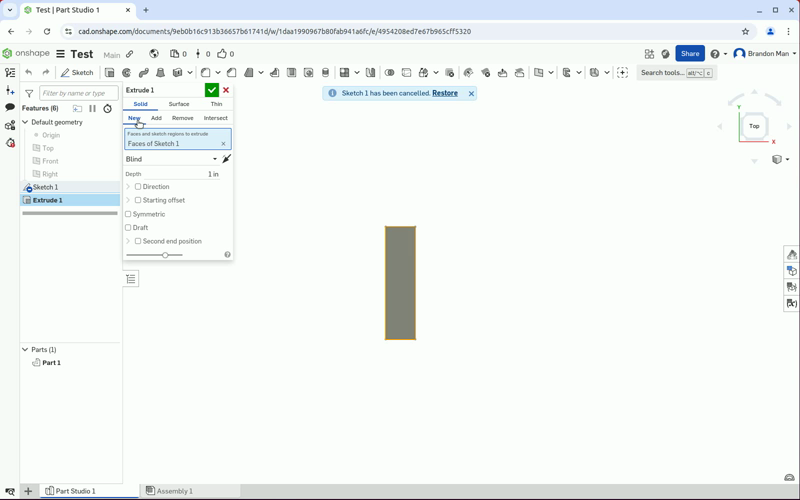
key(tab, 4)
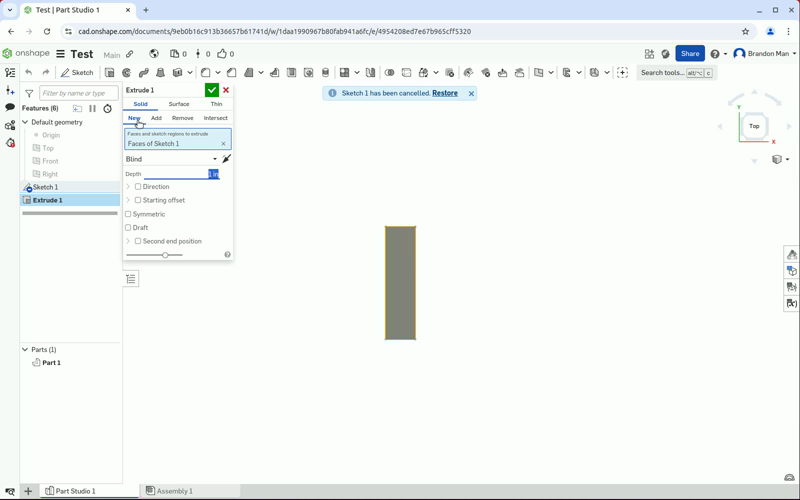
text(18.294)
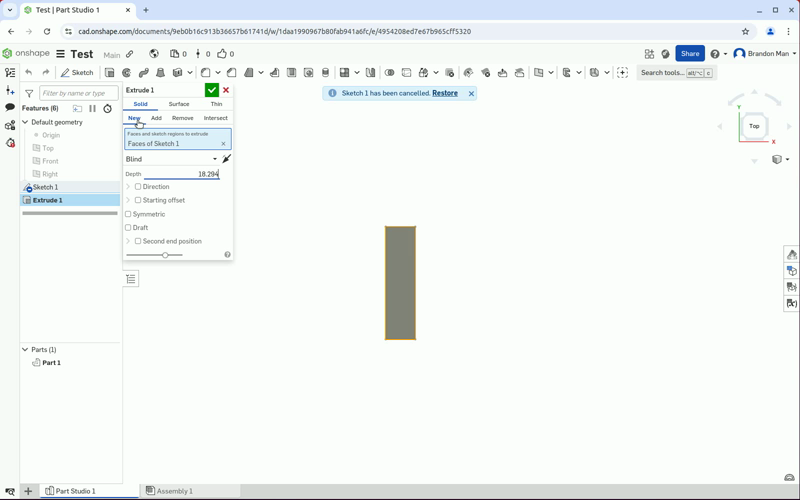
key(enter)
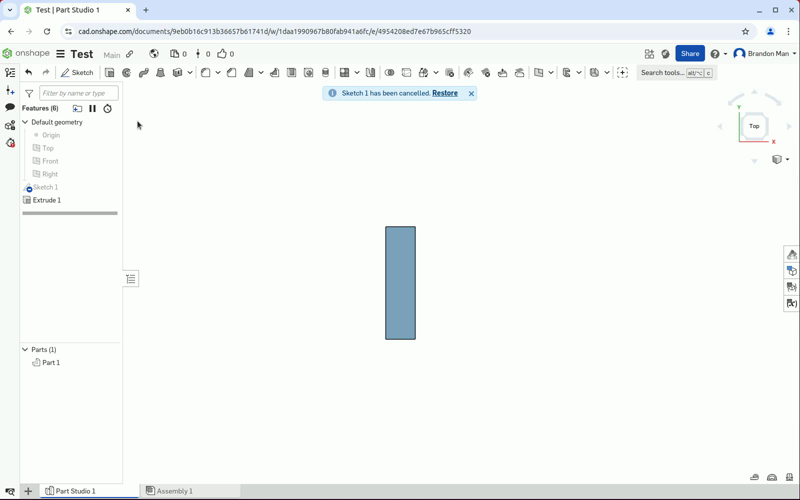
key(shift+h)
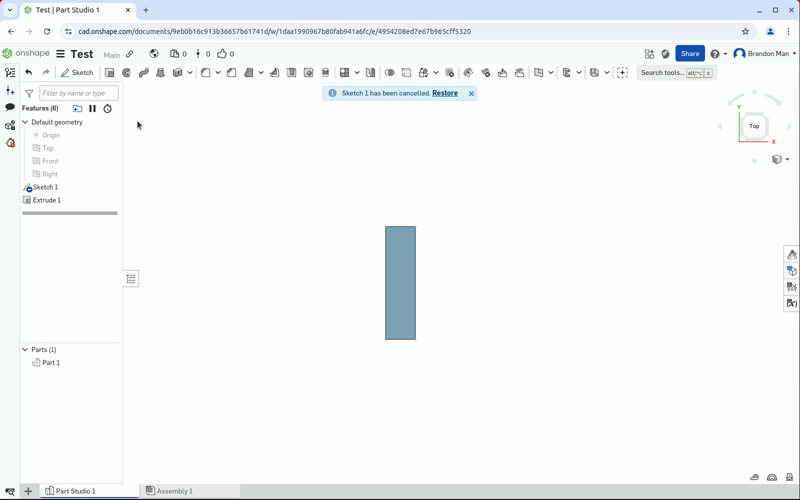
key(shift+h)
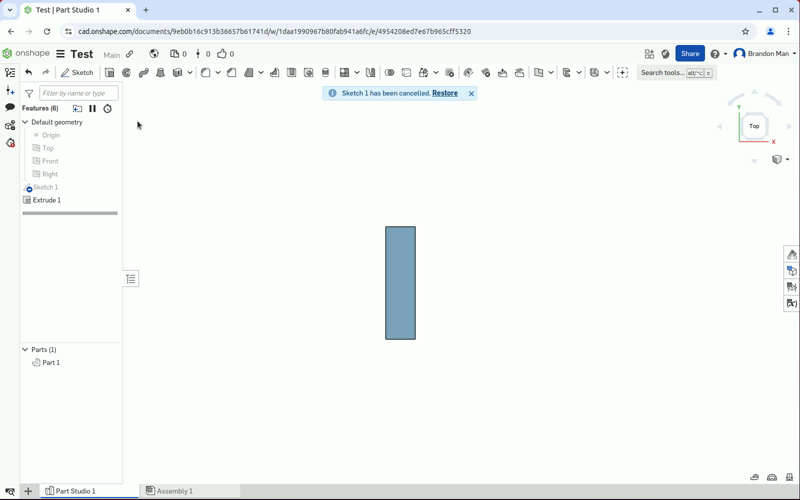
mouse_move(73, 189)
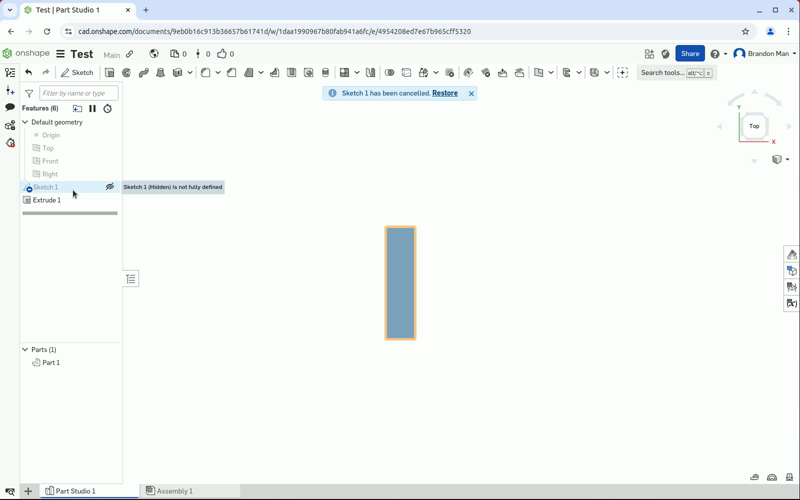
click(73, 189)
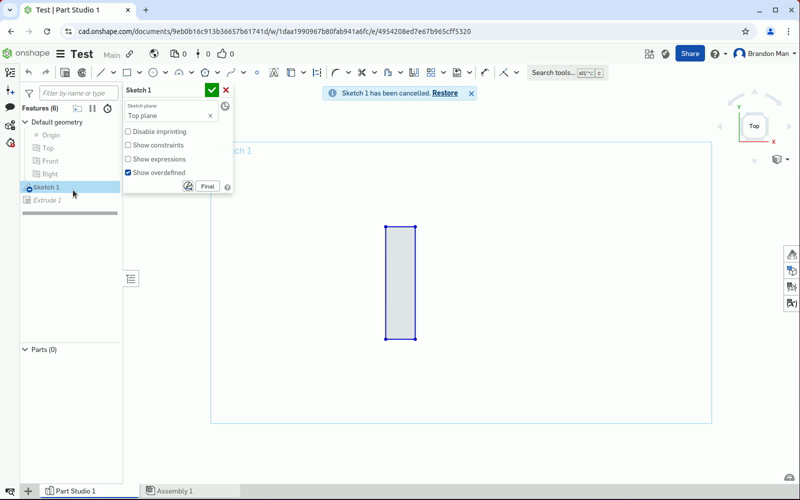
mouse_move(229, 92)
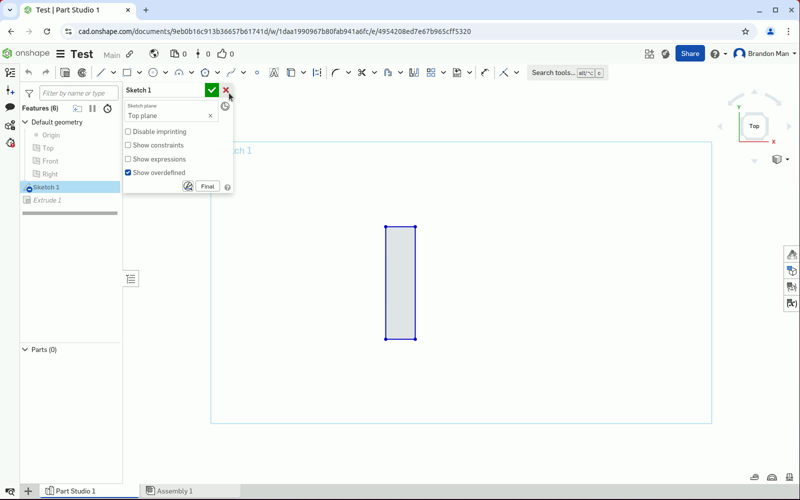
click(229, 92)
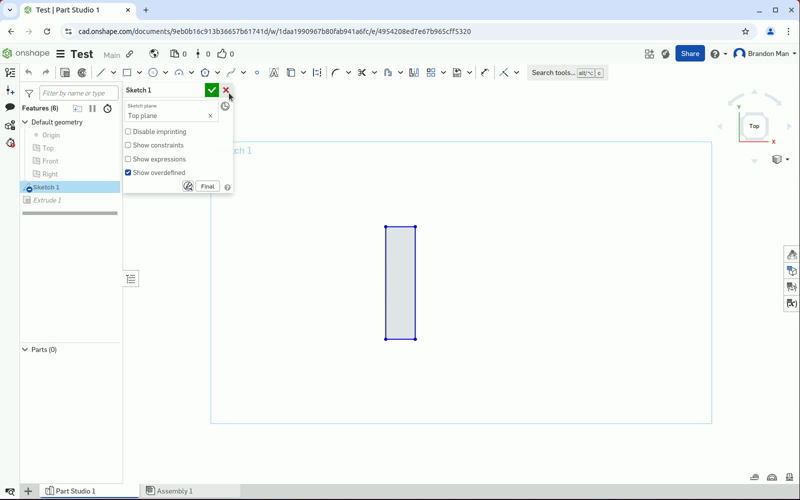
key(shift+s)
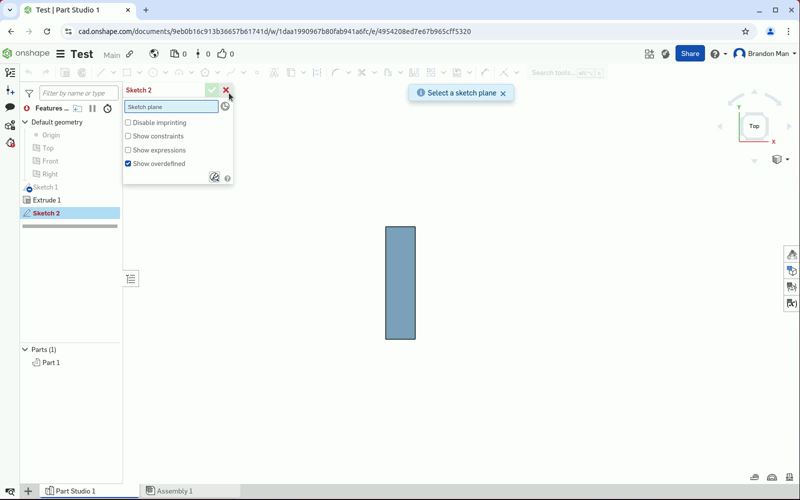
mouse_move(73, 150)
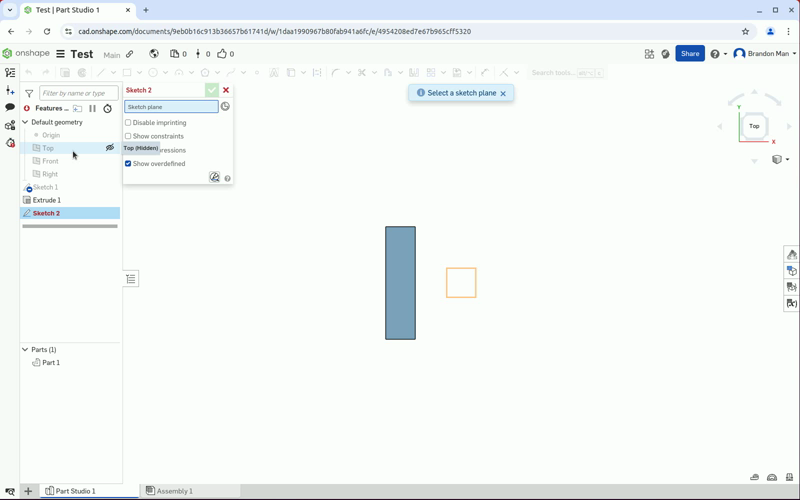
click(73, 150)
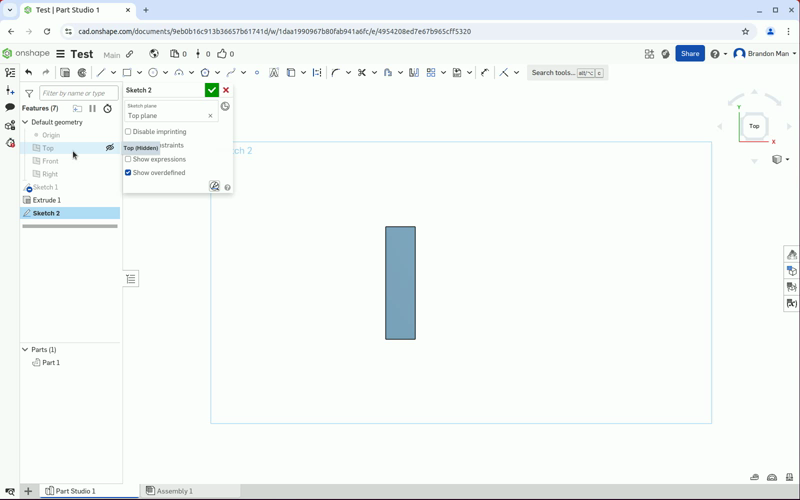
mouse_move(73, 352)
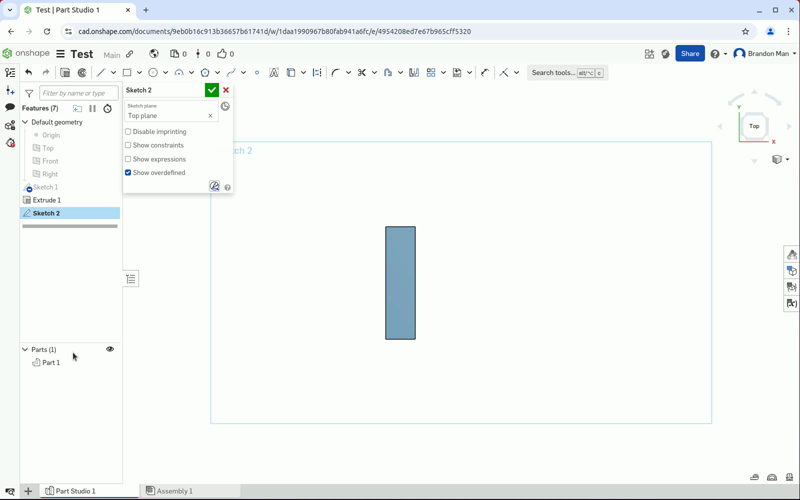
key(y)
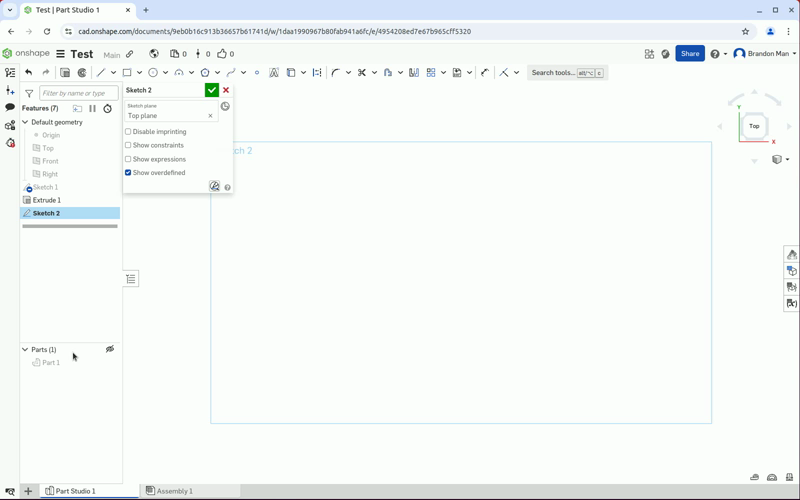
key(l)
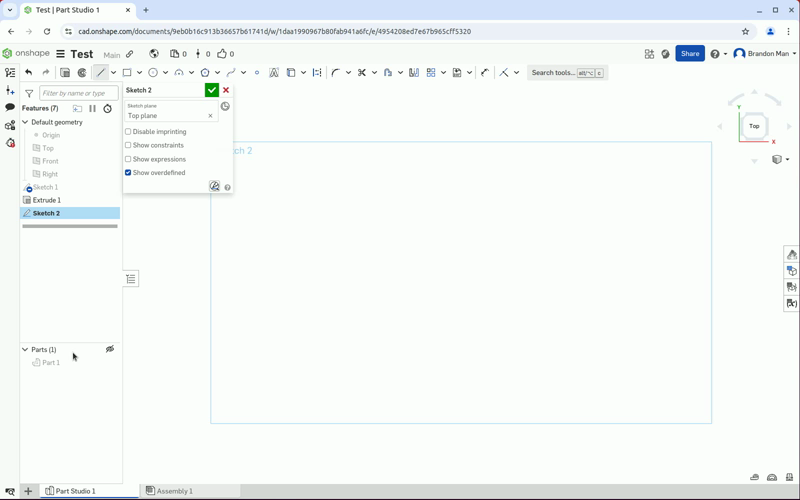
key_down(shift)
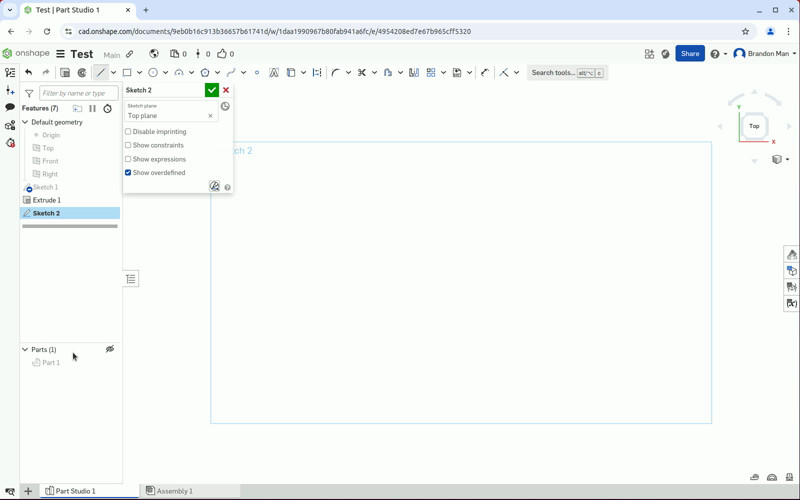
mouse_move(416, 339)
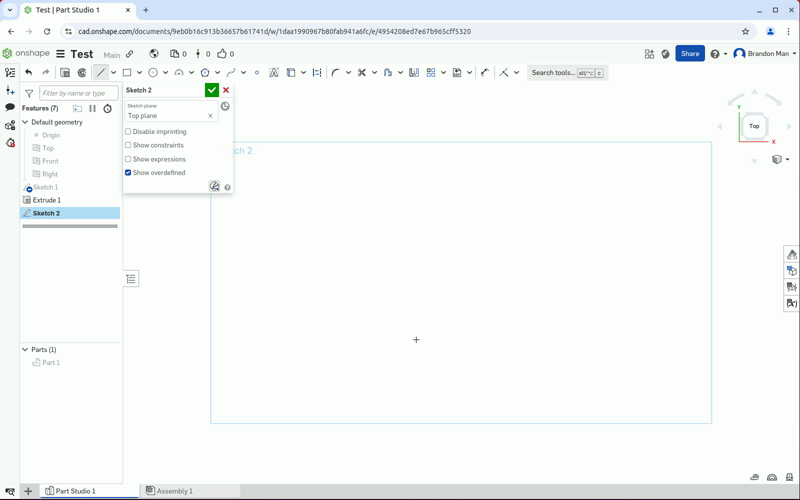
click(416, 339)
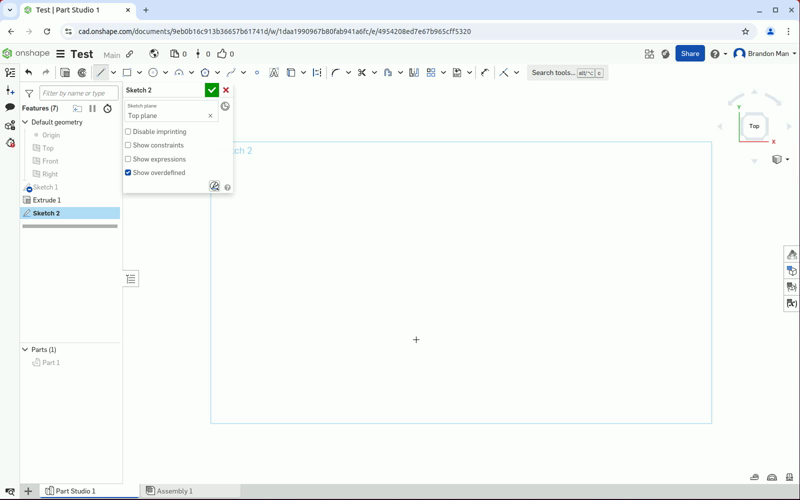
key_up(shift)
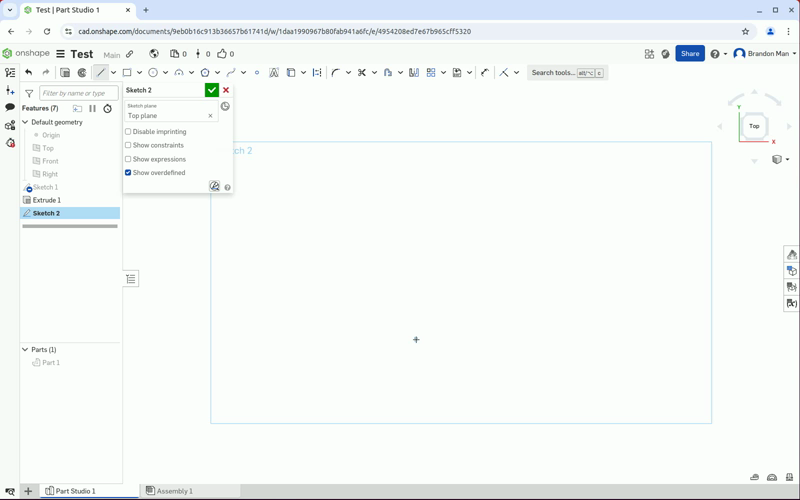
key_down(shift)
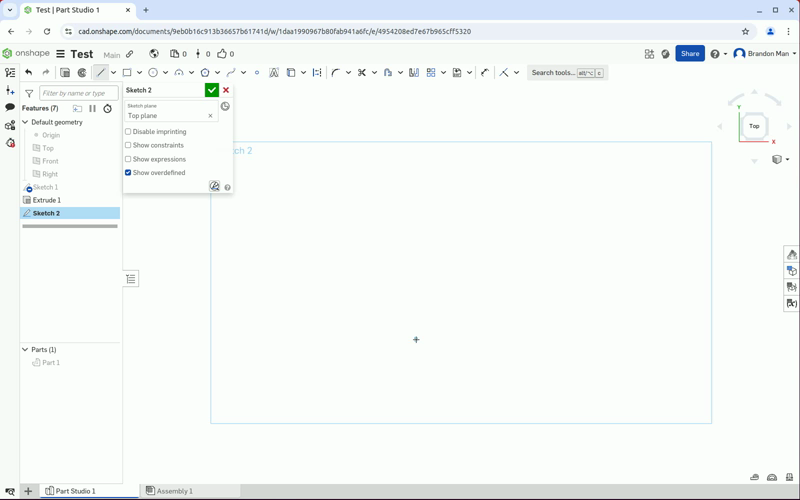
mouse_move(506, 339)
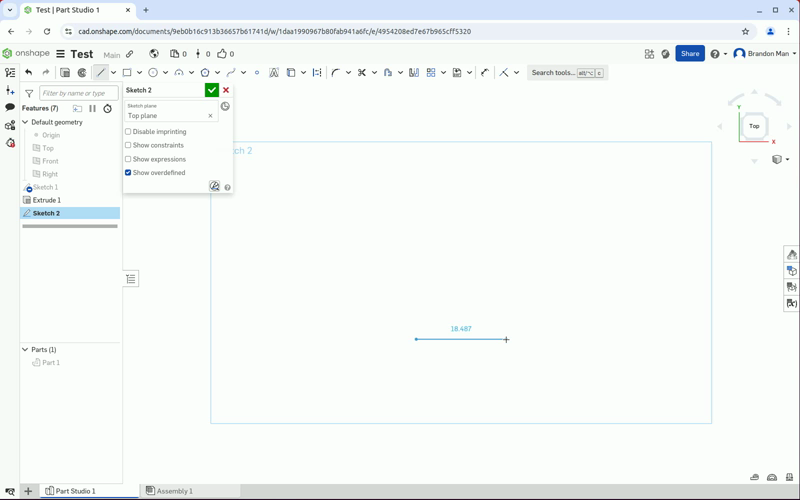
click(506, 339)
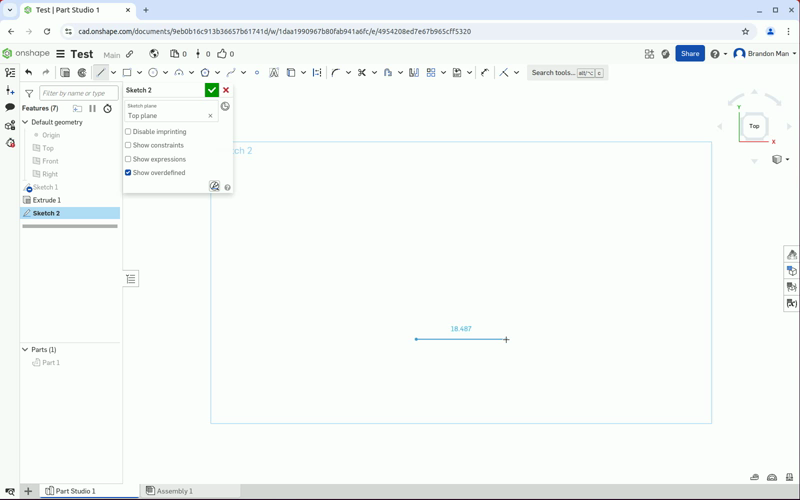
key_up(shift)
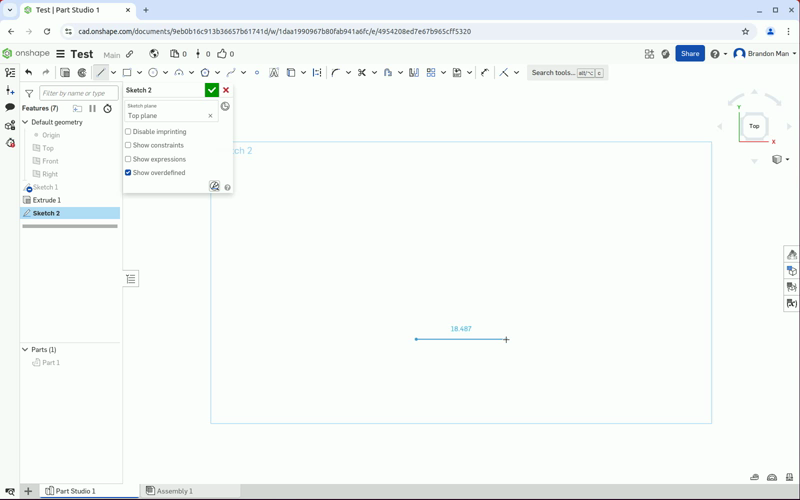
key_down(shift)
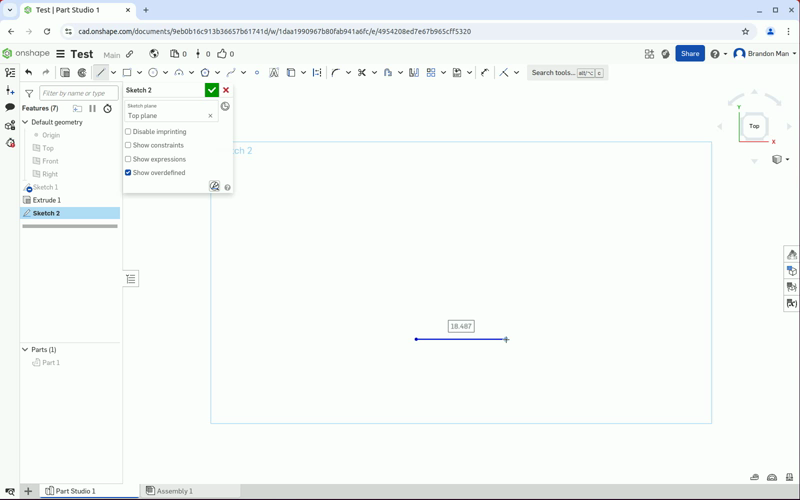
mouse_move(506, 226)
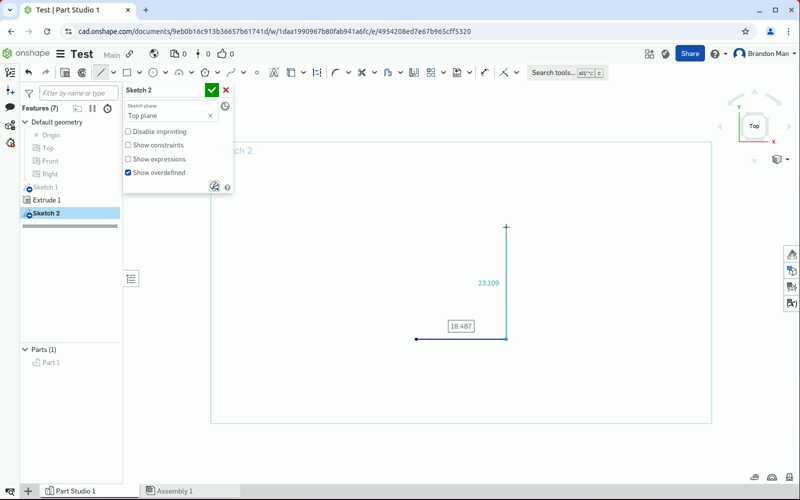
click(506, 226)
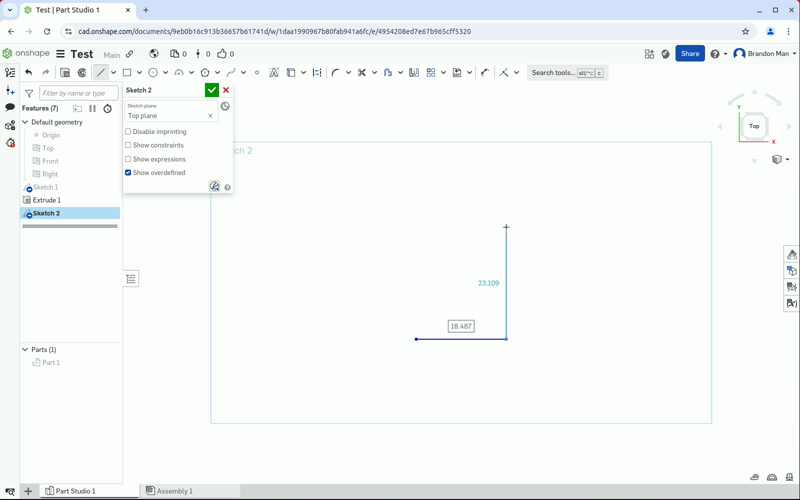
key_up(shift)
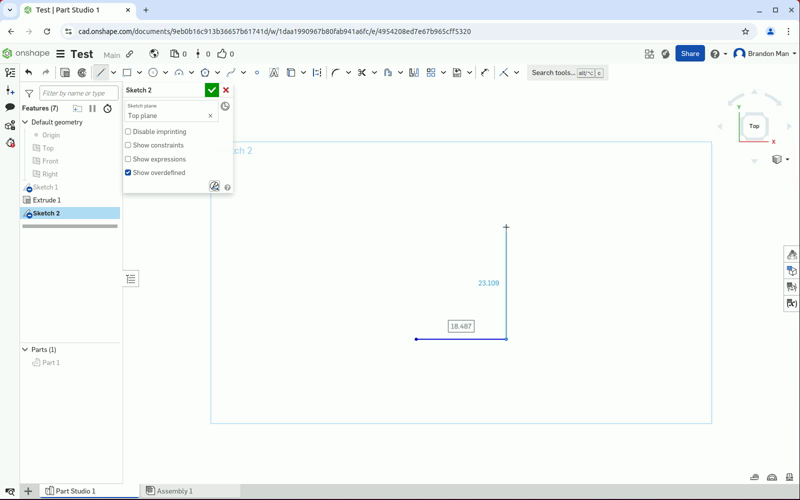
key_down(shift)
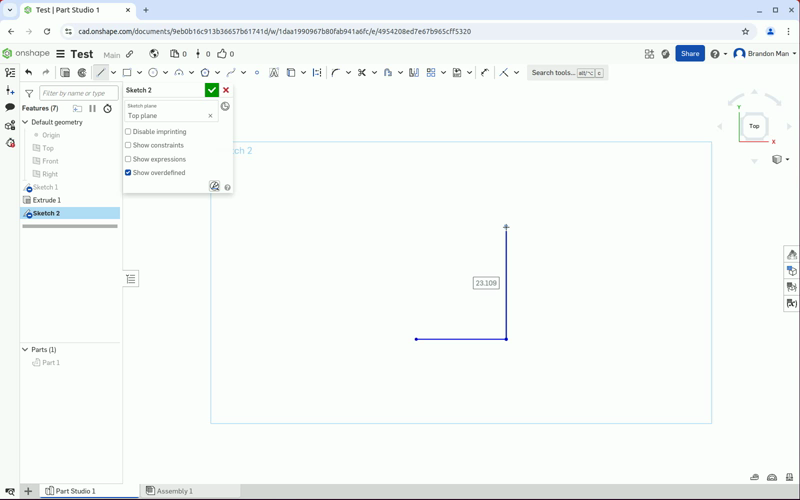
mouse_move(416, 226)
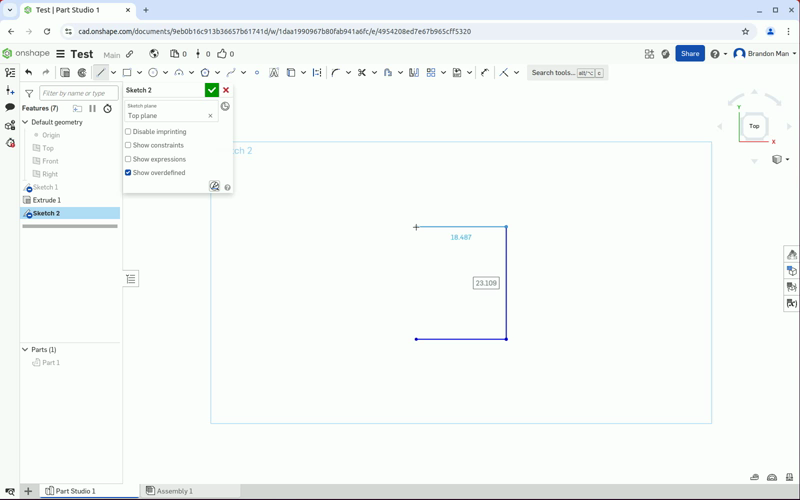
click(416, 226)
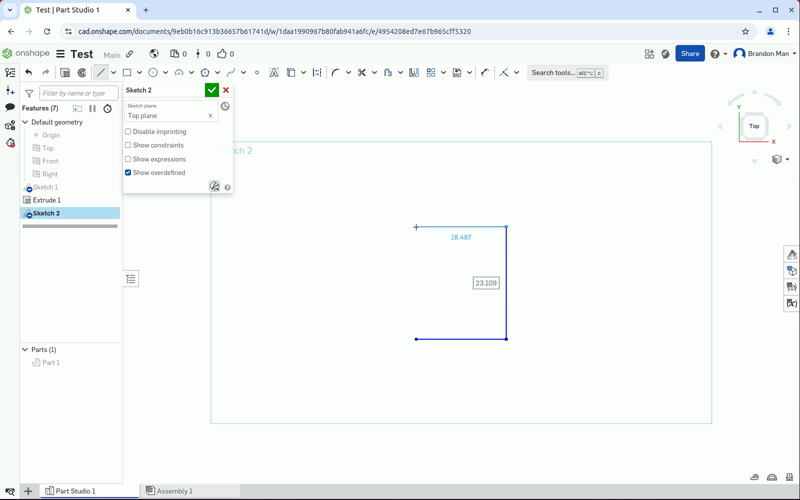
key_up(shift)
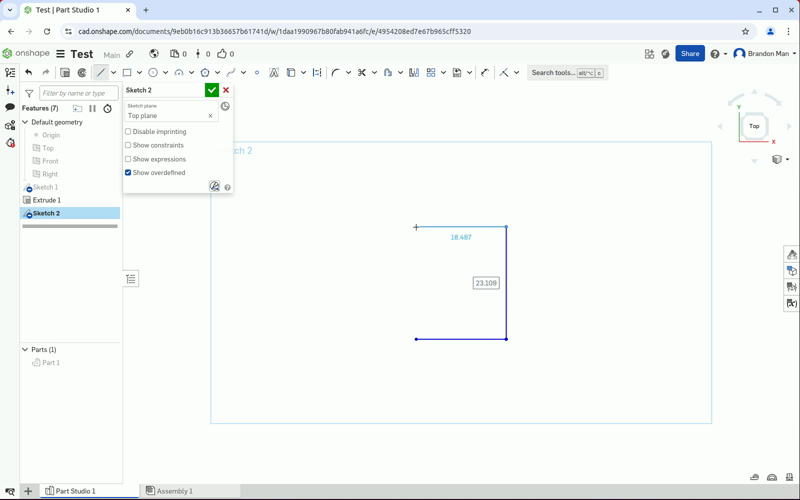
key_down(shift)
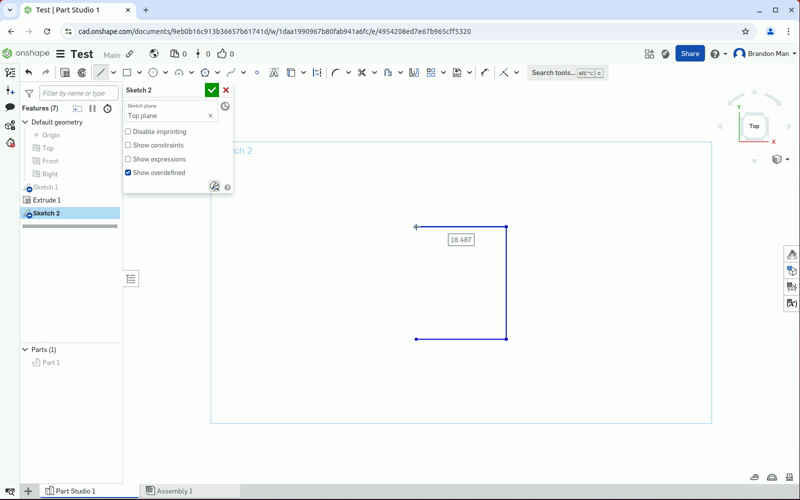
mouse_move(416, 339)
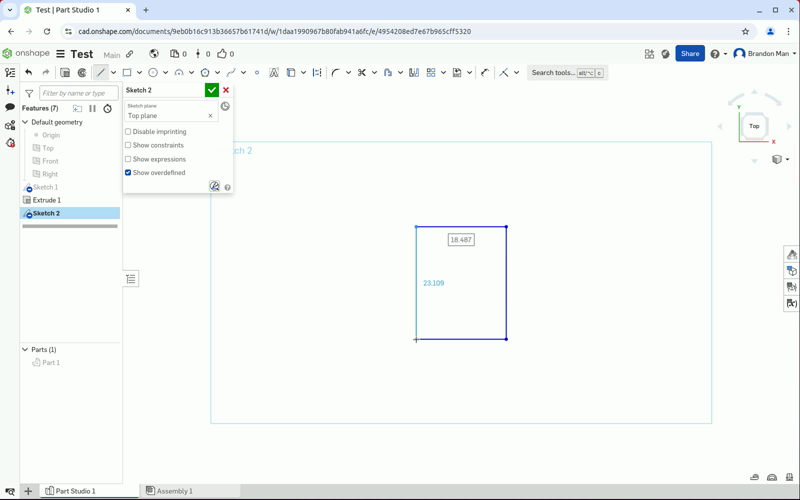
key_up(shift)
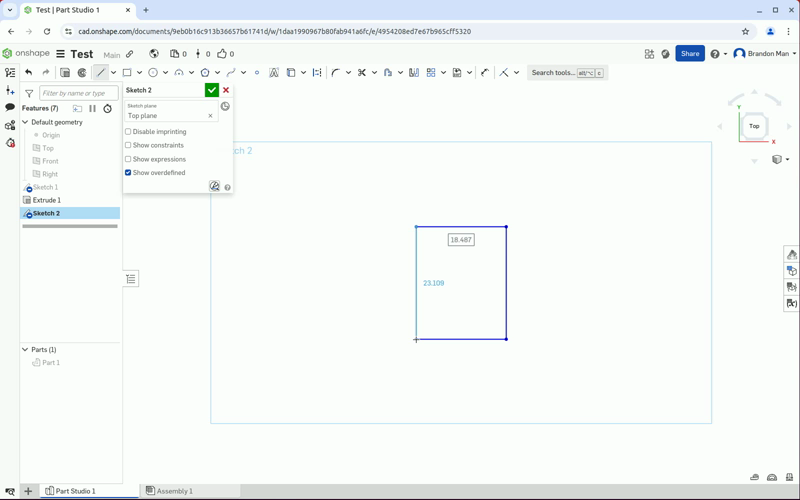
click(416, 339)
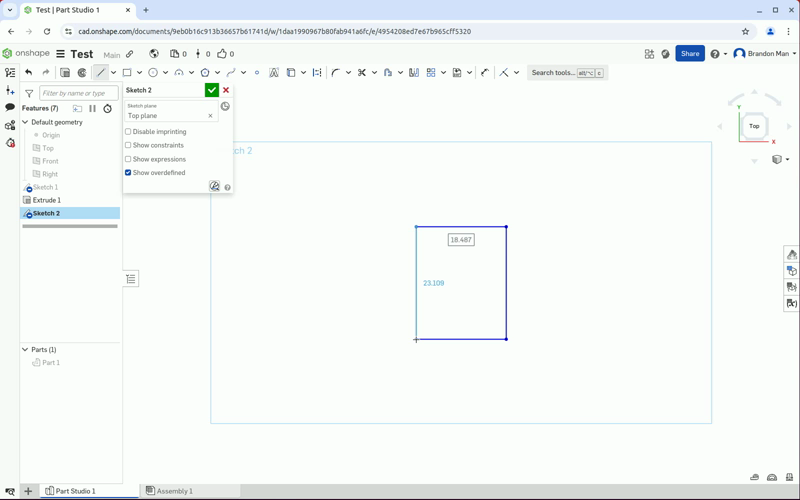
key(esc)
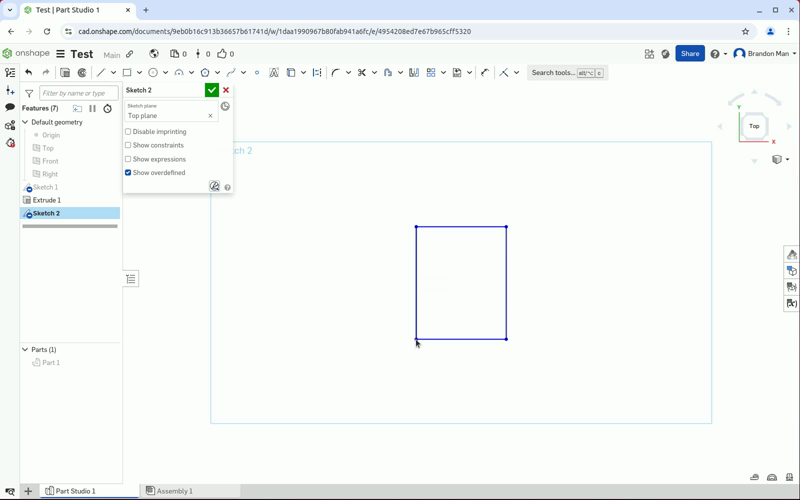
mouse_move(490, 294)
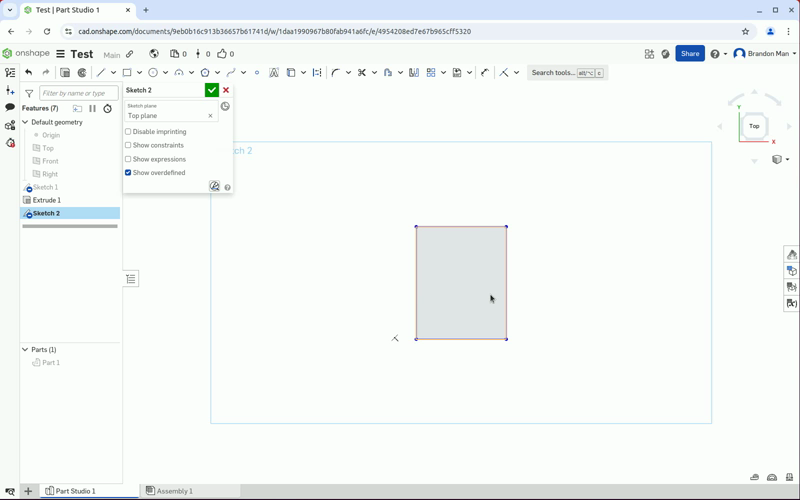
click(490, 294)
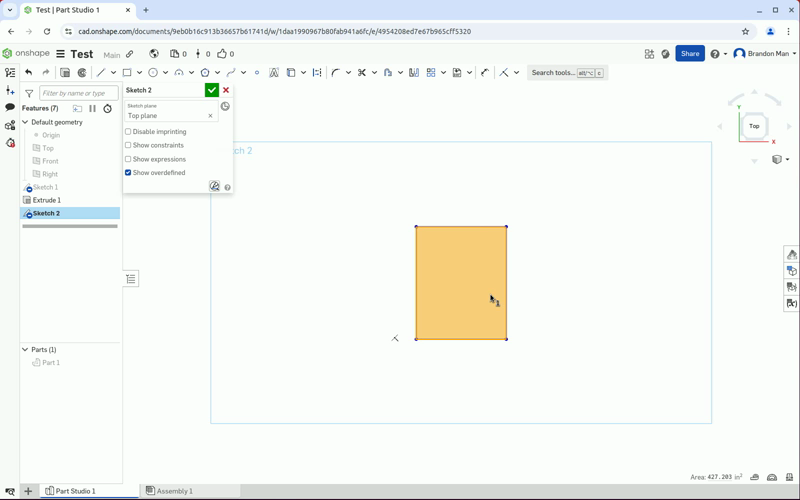
mouse_move(73, 352)
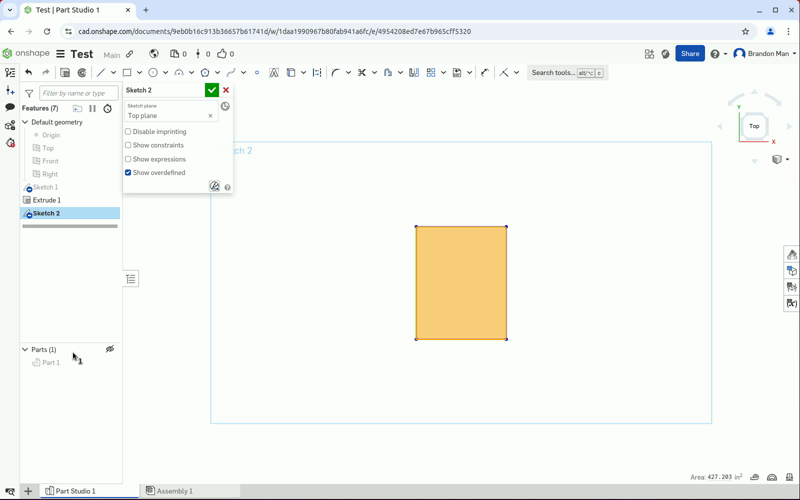
key(shift+y)
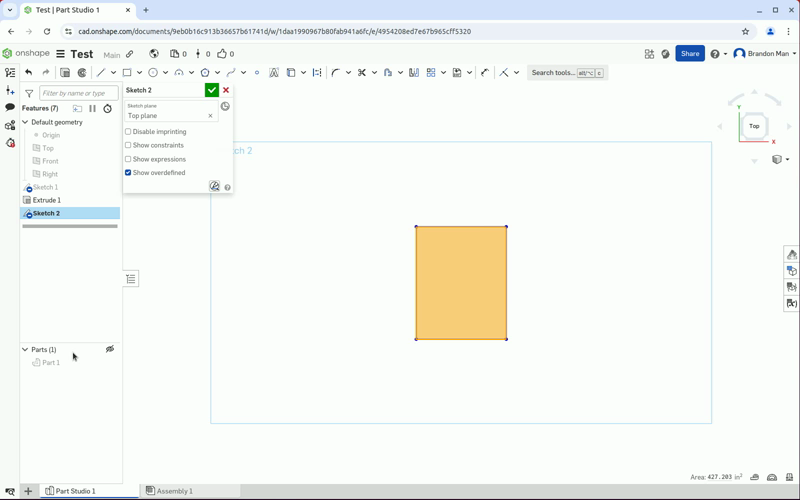
key(shift+e)
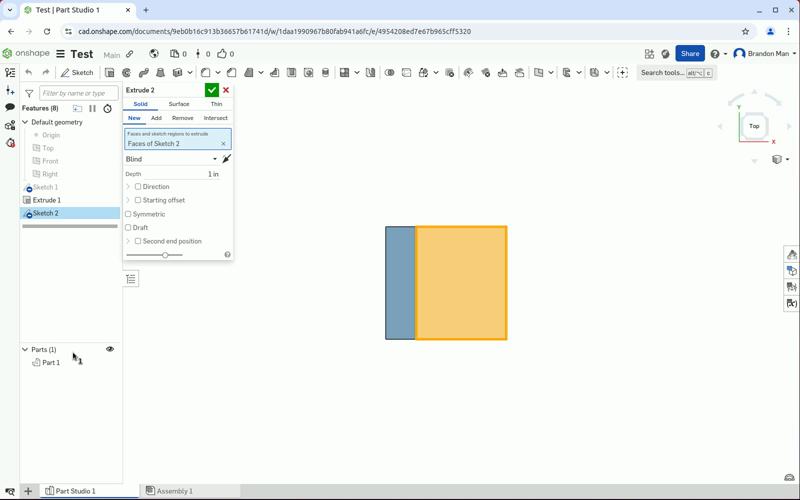
mouse_move(143, 106)
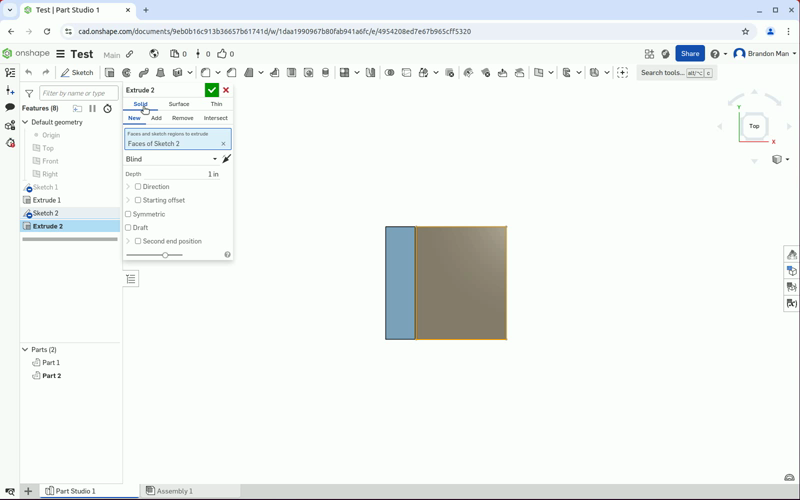
click(143, 106)
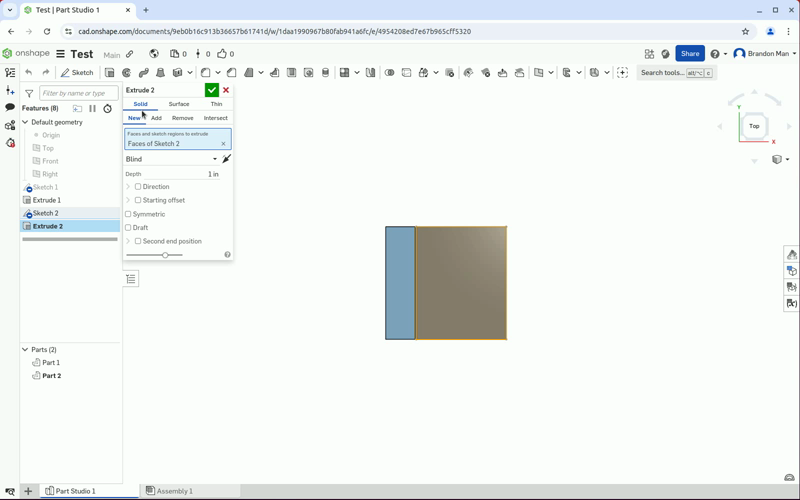
mouse_move(137, 120)
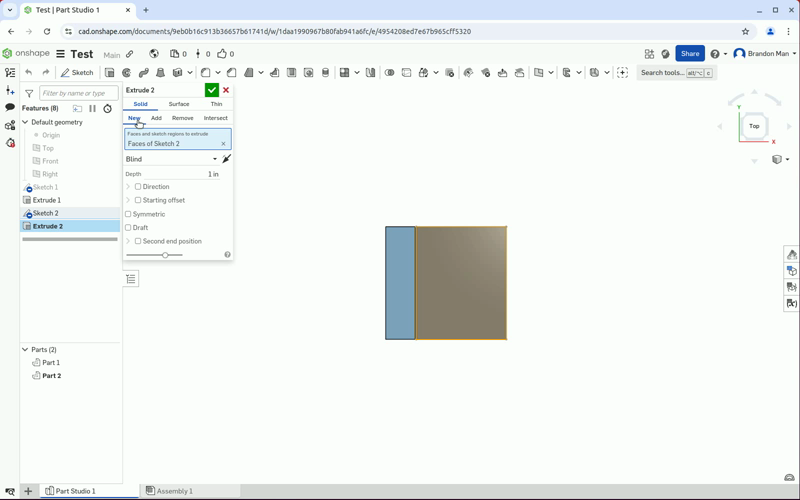
click(137, 120)
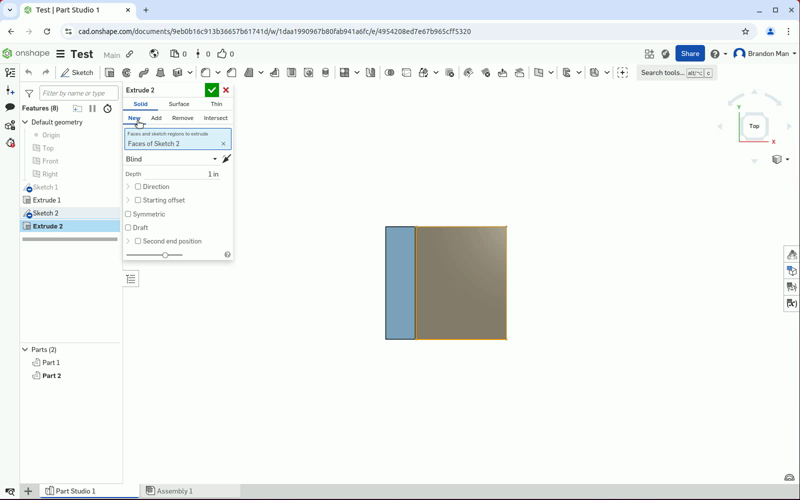
key(tab, 4)
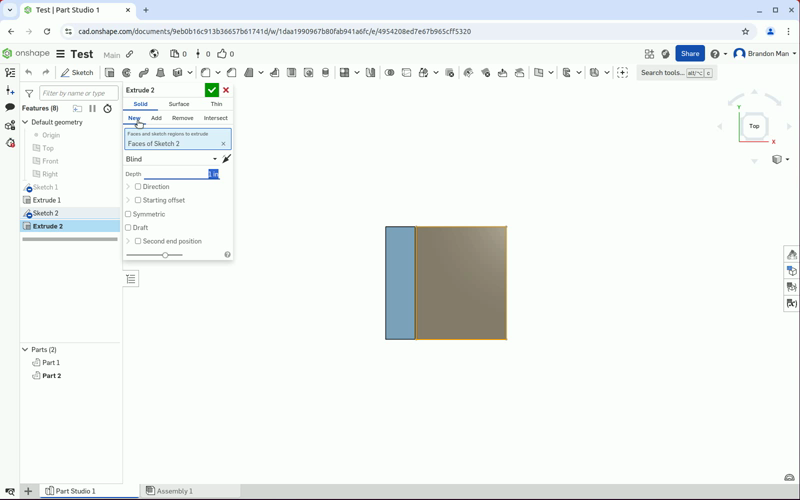
text(18.294)
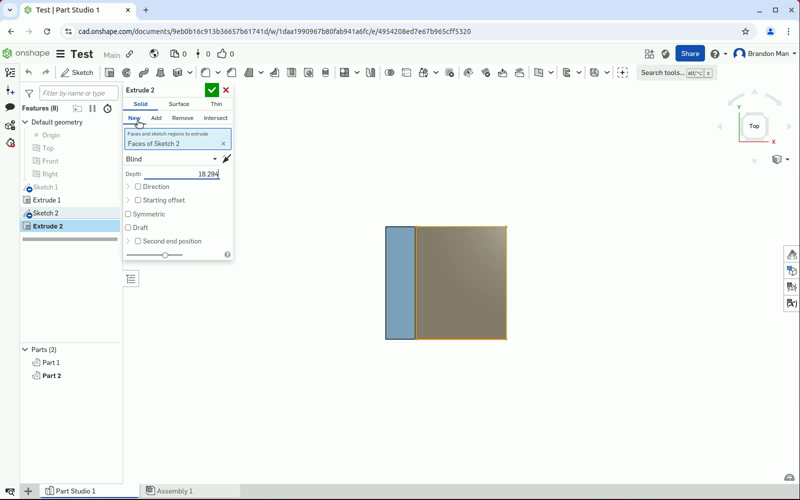
key(enter)
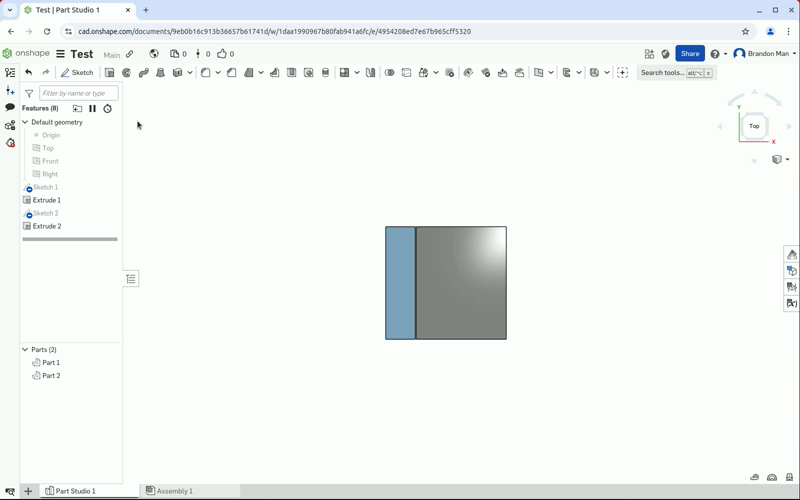
key(shift+h)
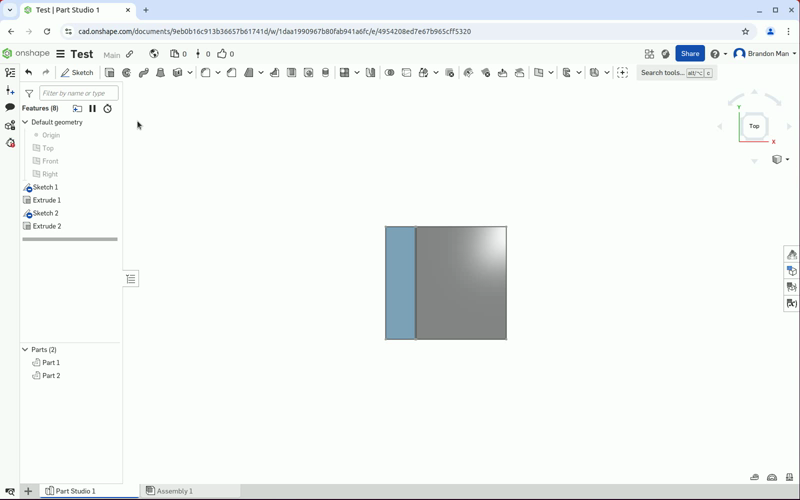
key(shift+h)
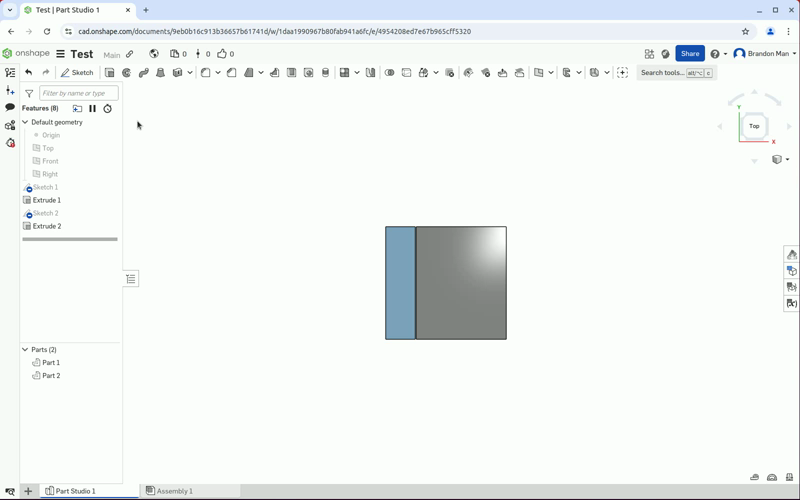
mouse_move(73, 189)
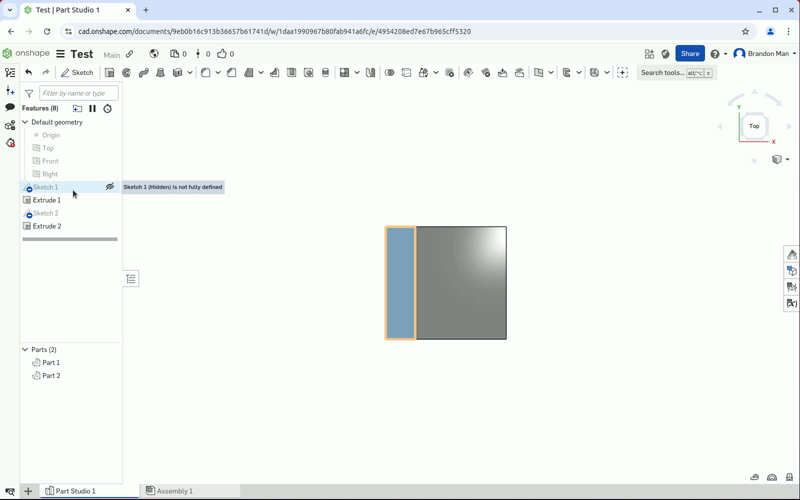
click(73, 189)
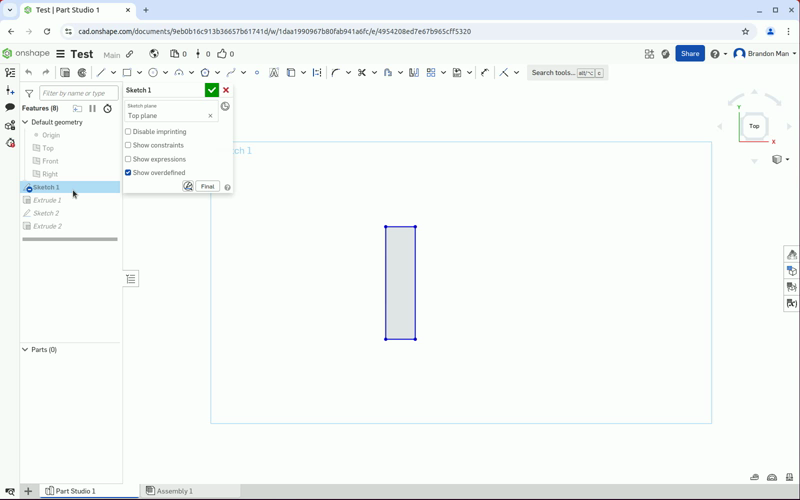
mouse_move(229, 92)
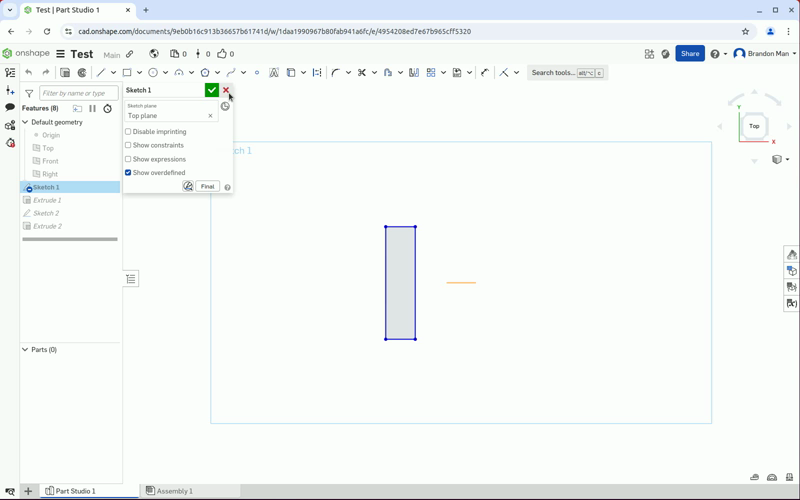
click(229, 92)
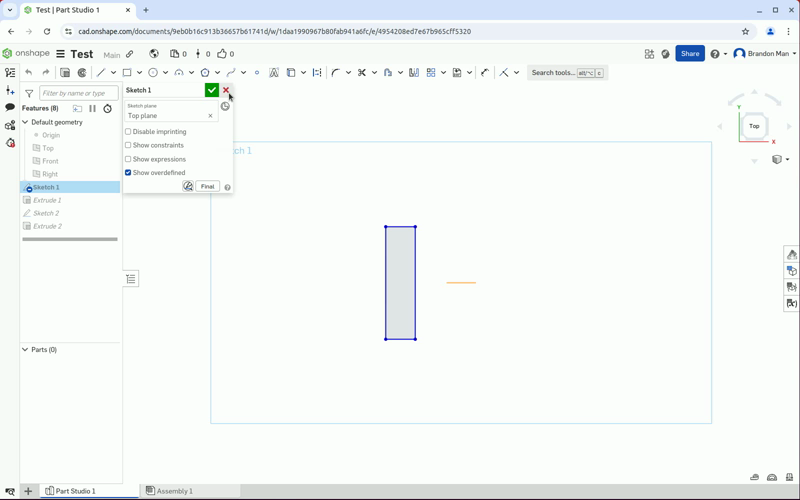
key(shift+s)
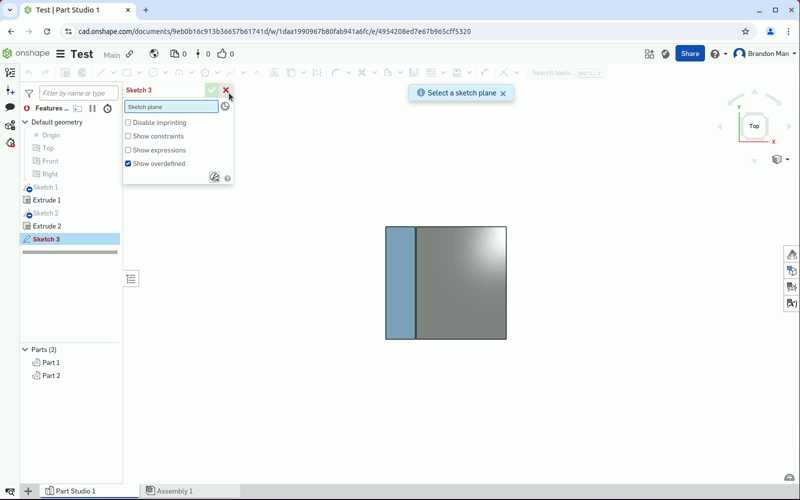
mouse_move(73, 150)
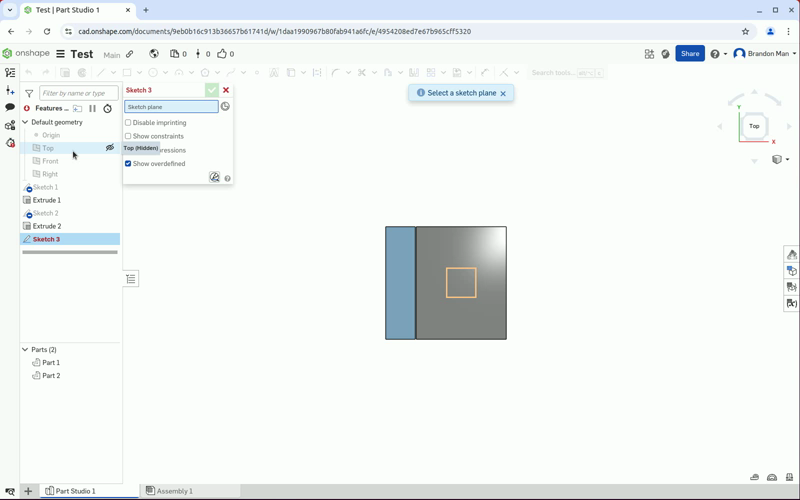
click(73, 150)
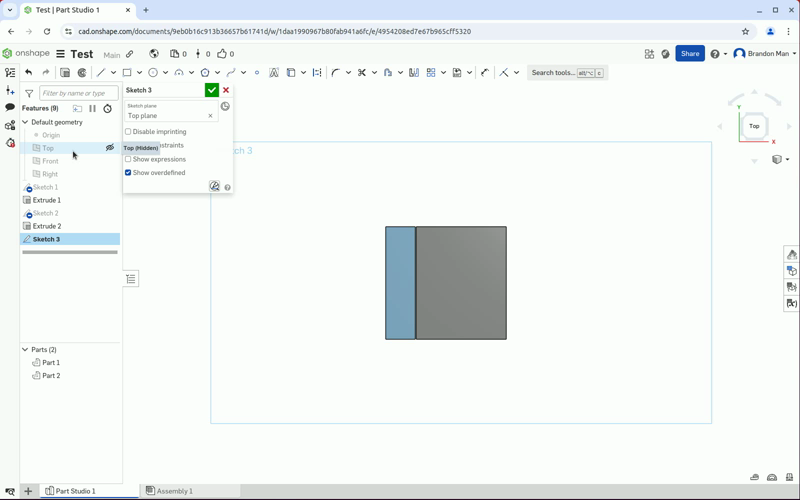
mouse_move(73, 352)
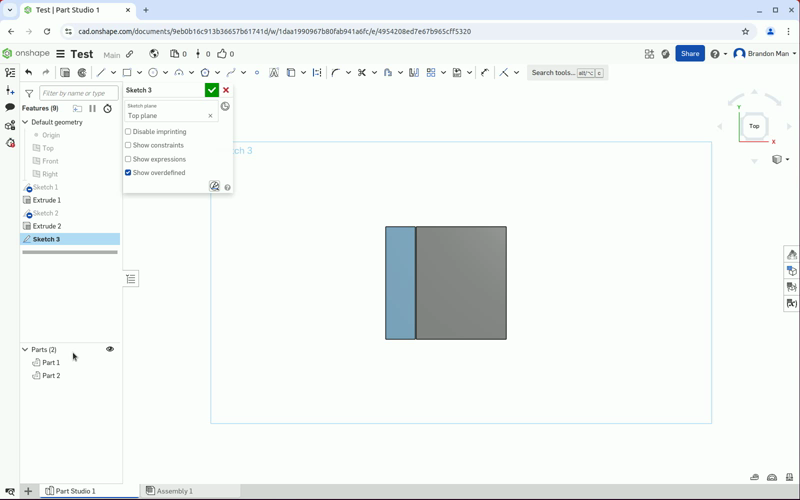
key(y)
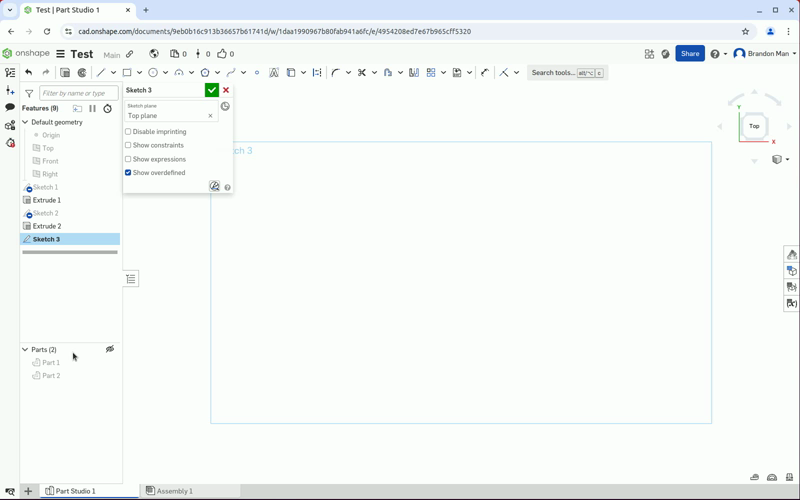
key(l)
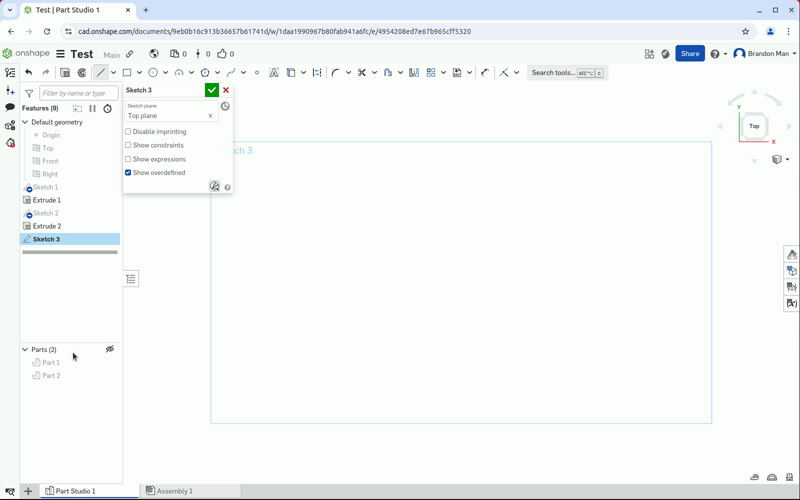
key_down(shift)
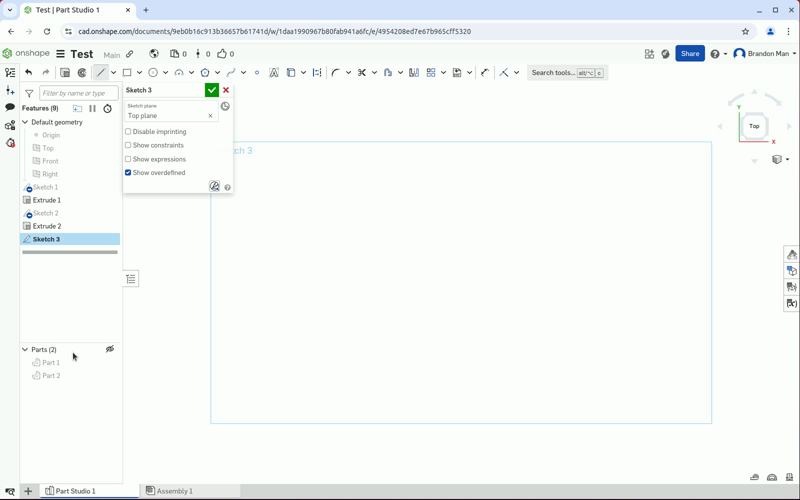
mouse_move(505, 339)
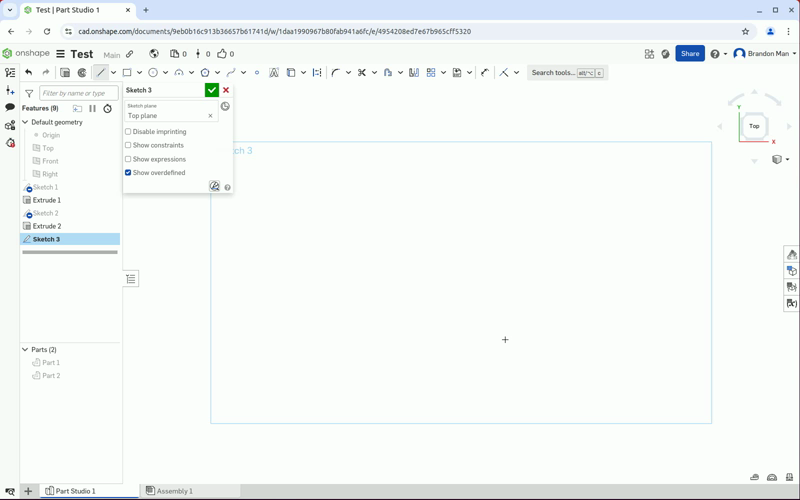
click(505, 339)
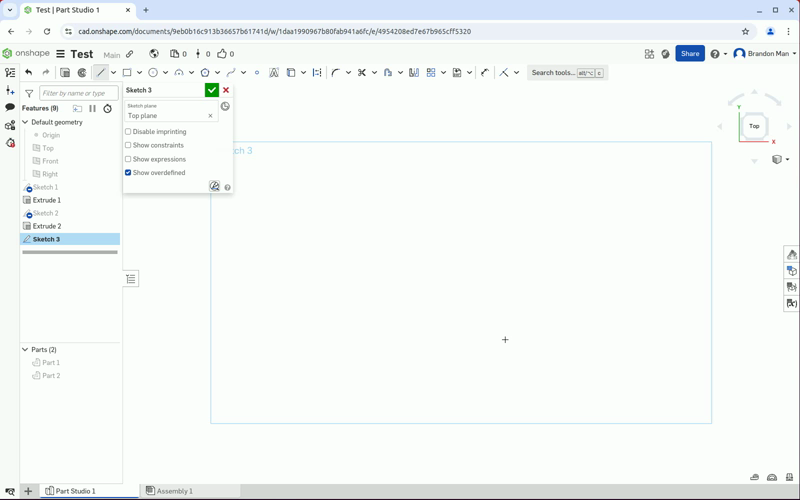
key_up(shift)
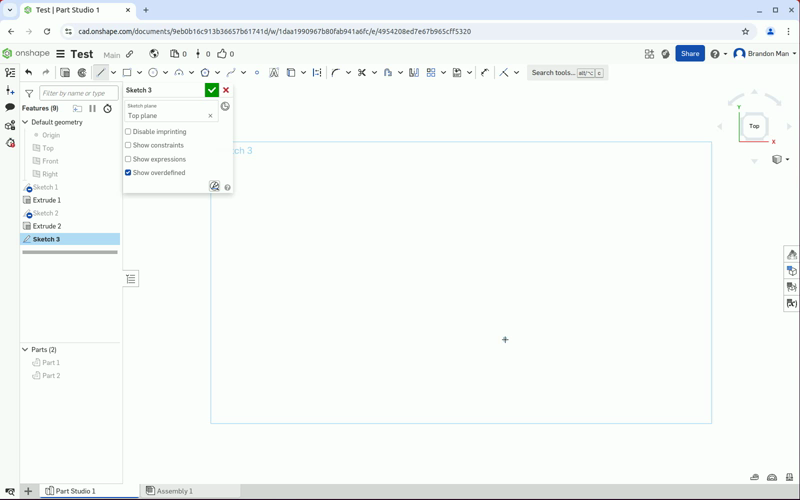
key_down(shift)
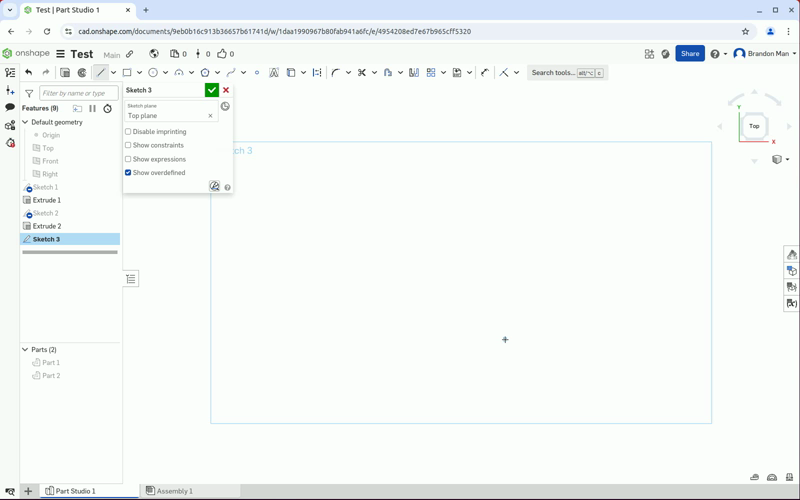
mouse_move(535, 339)
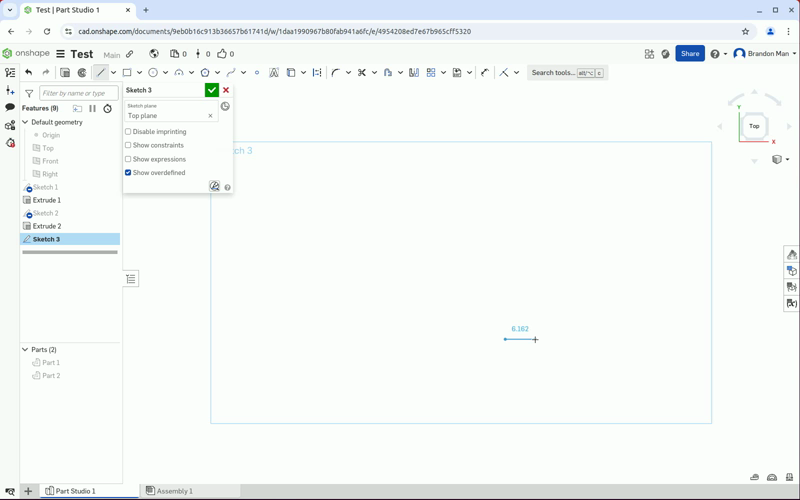
mouse_move(534, 339)
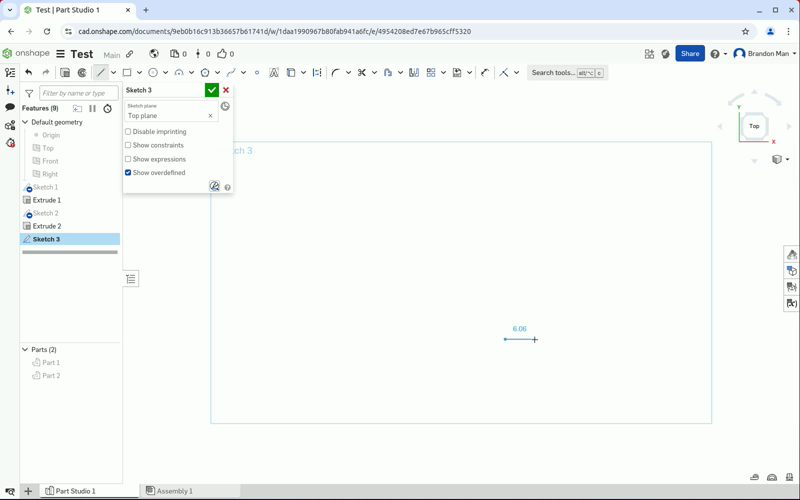
click(534, 339)
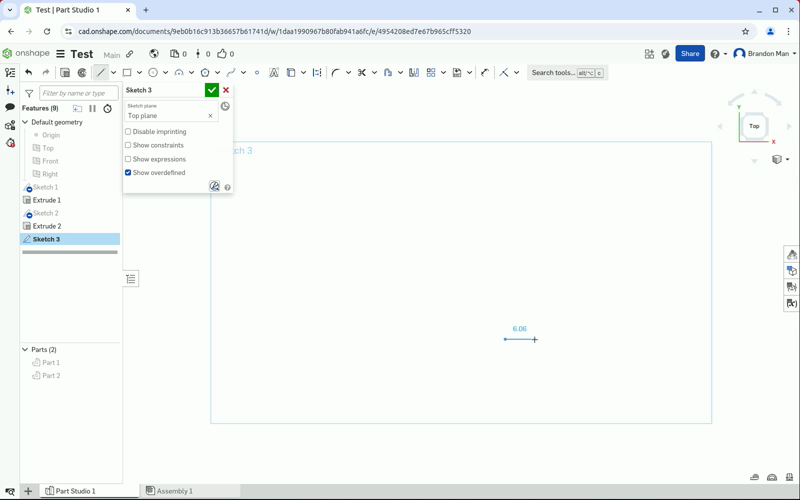
key_up(shift)
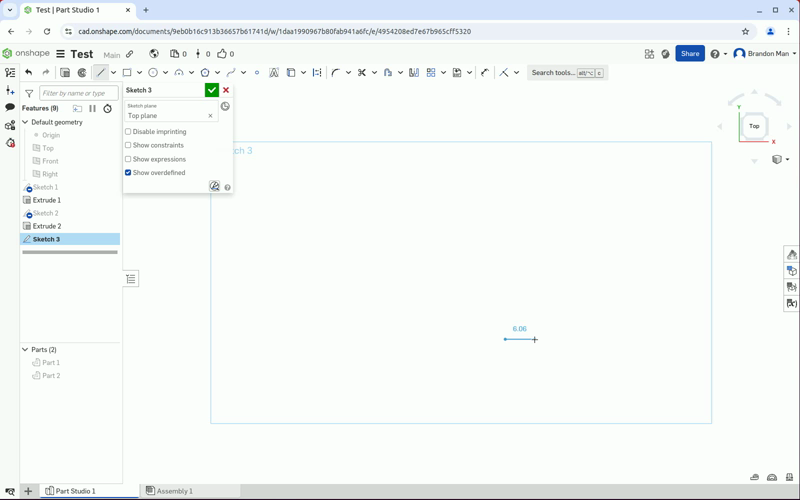
key_down(shift)
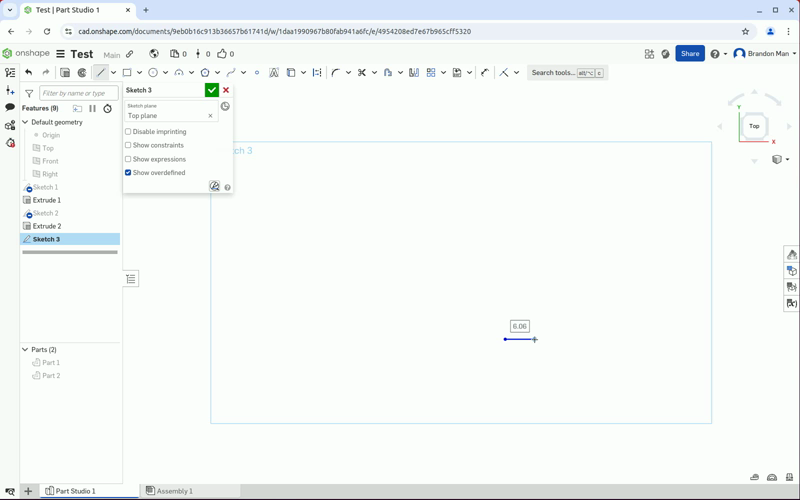
mouse_move(534, 226)
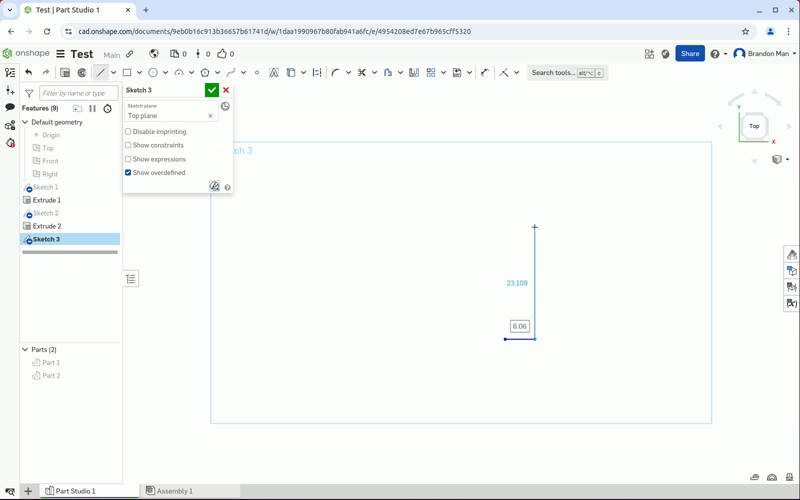
click(534, 226)
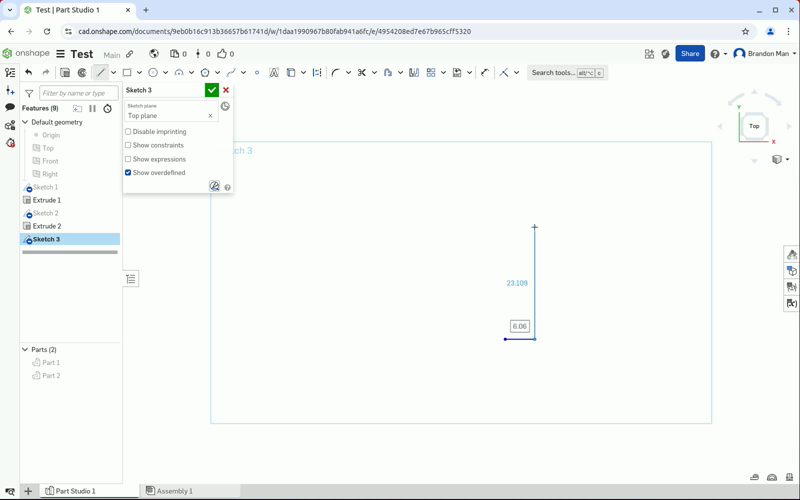
key_up(shift)
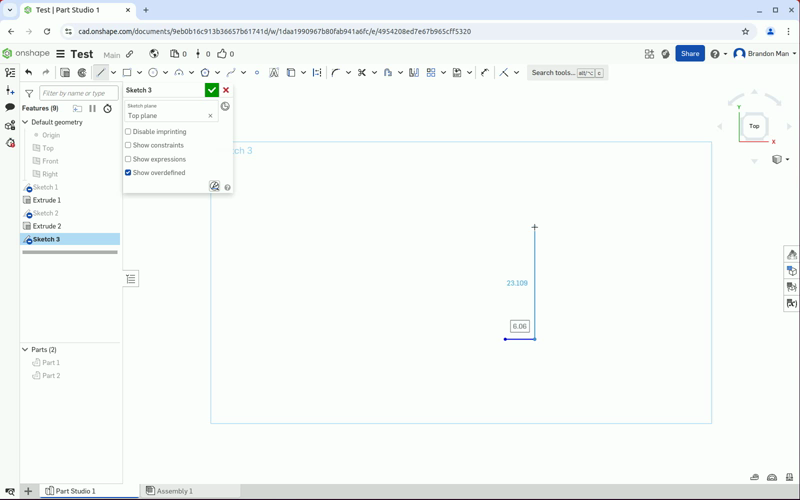
key_down(shift)
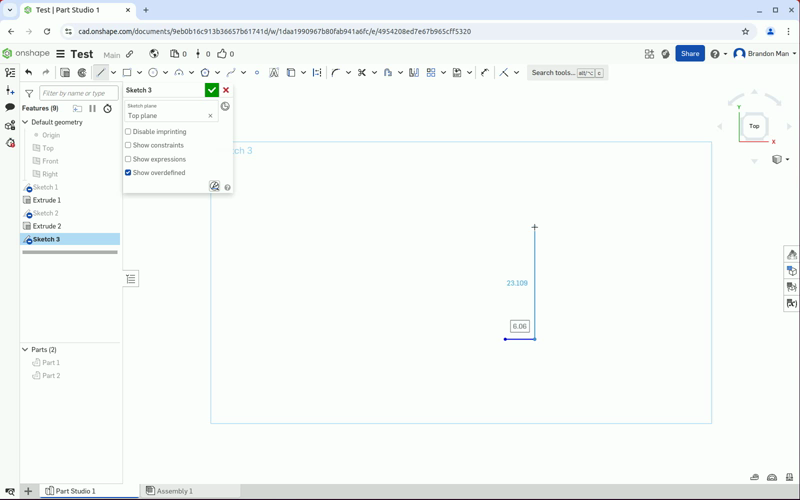
mouse_move(564, 226)
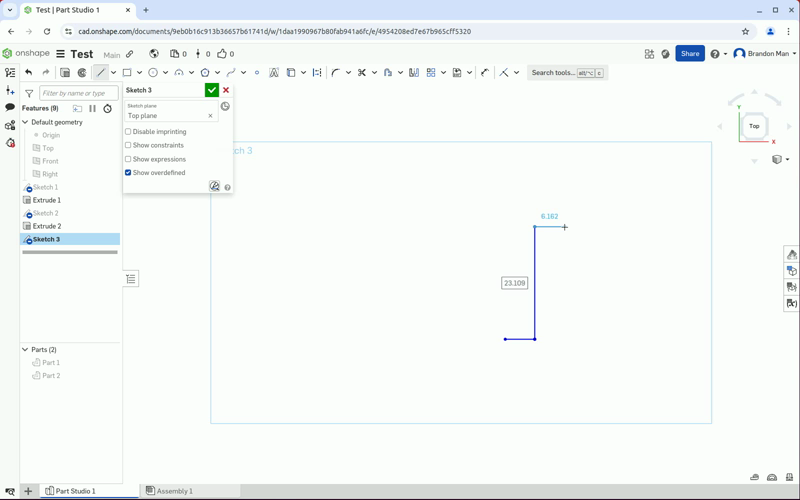
mouse_move(505, 226)
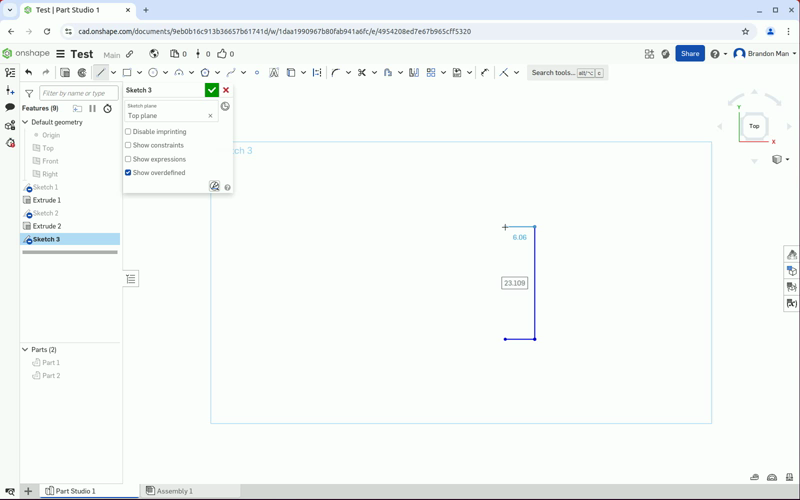
click(505, 226)
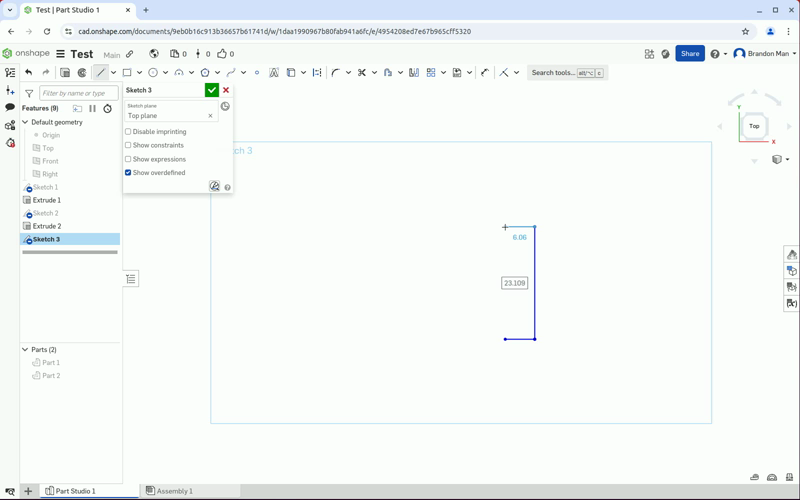
key_up(shift)
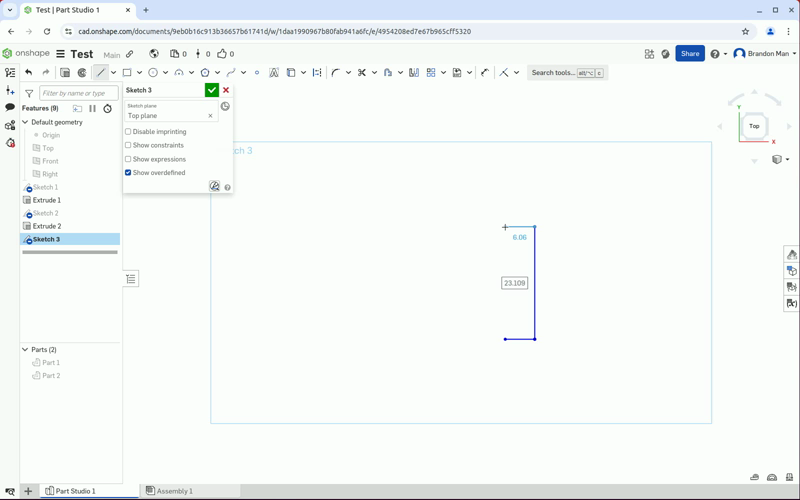
key_down(shift)
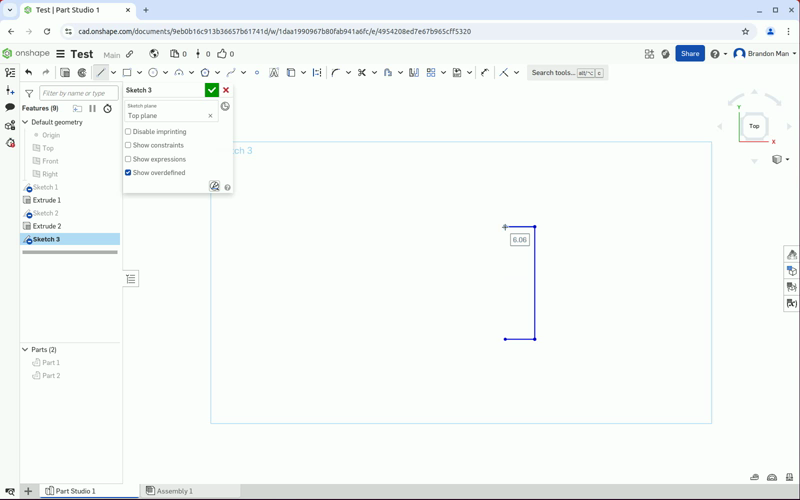
mouse_move(505, 339)
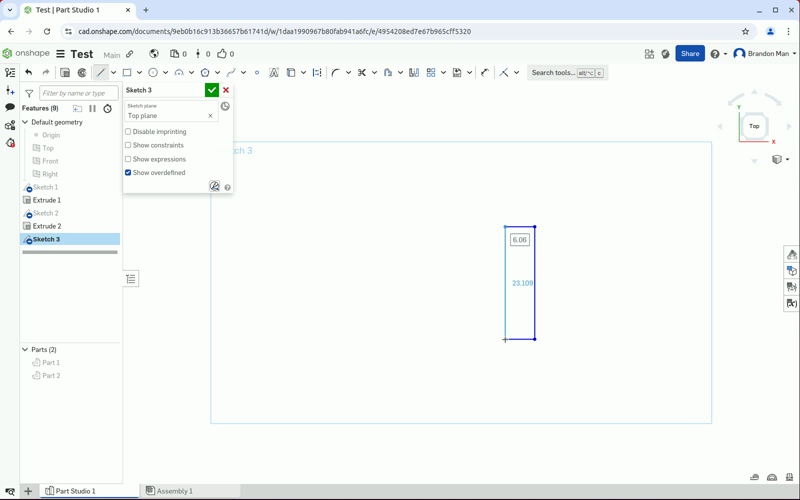
key_up(shift)
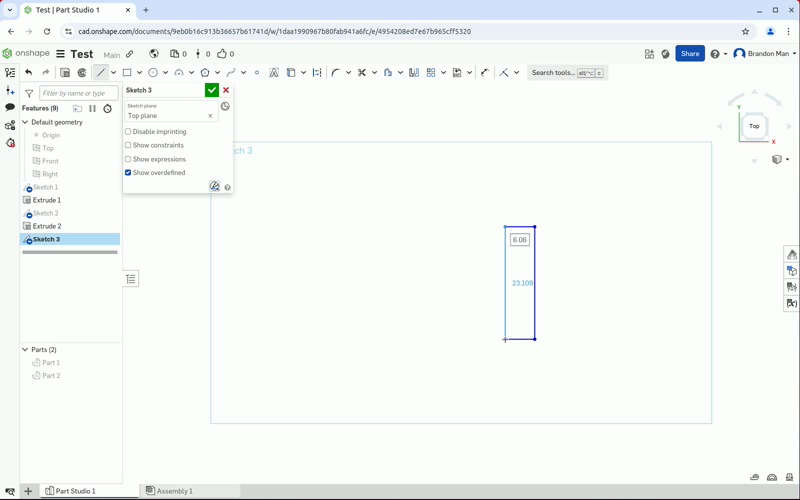
click(505, 339)
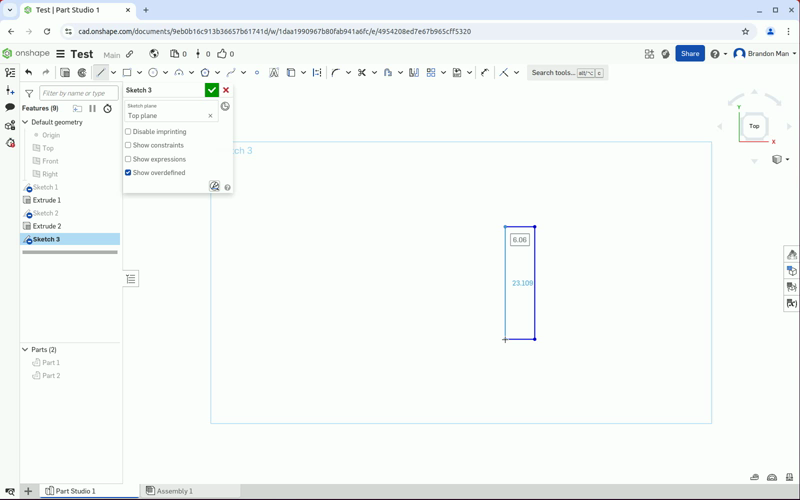
key(esc)
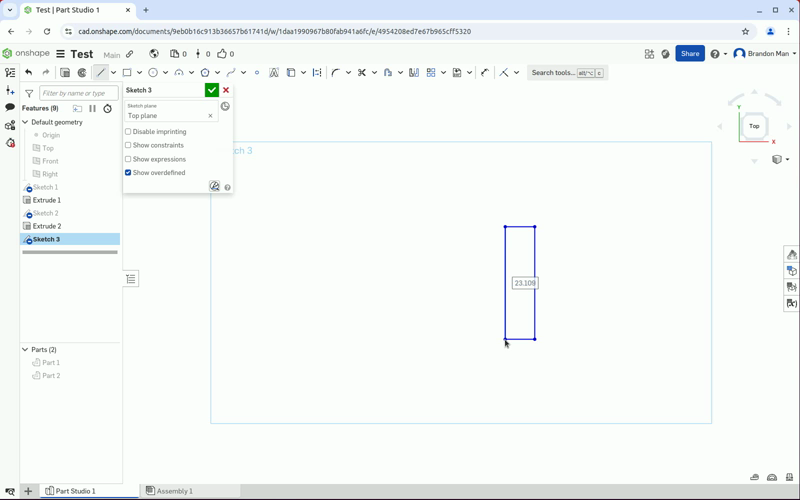
mouse_move(516, 292)
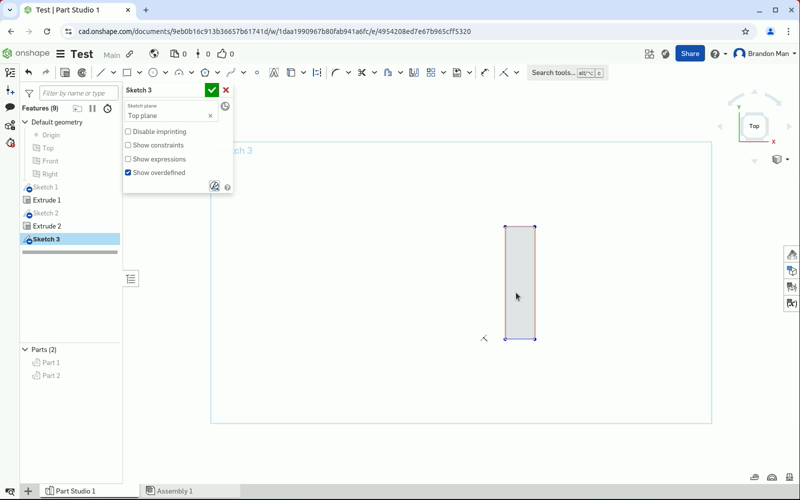
click(516, 292)
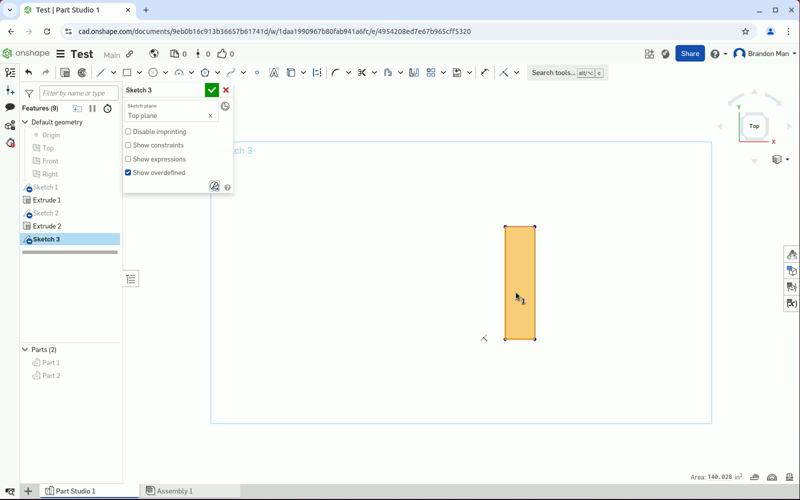
mouse_move(73, 352)
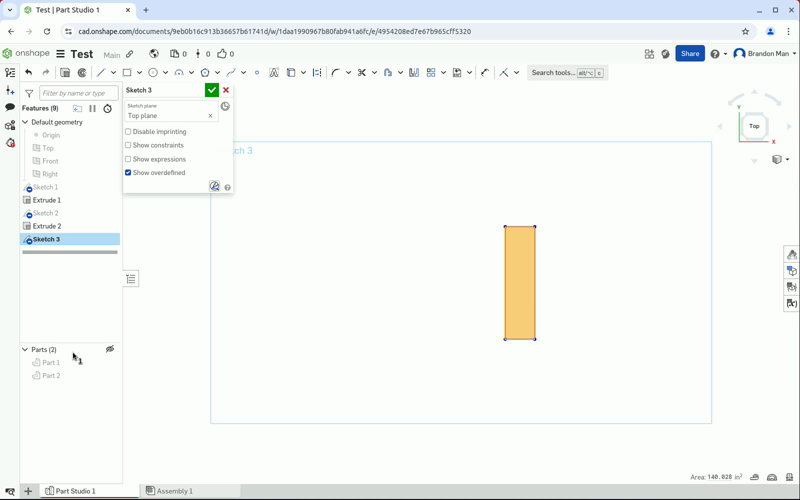
key(shift+y)
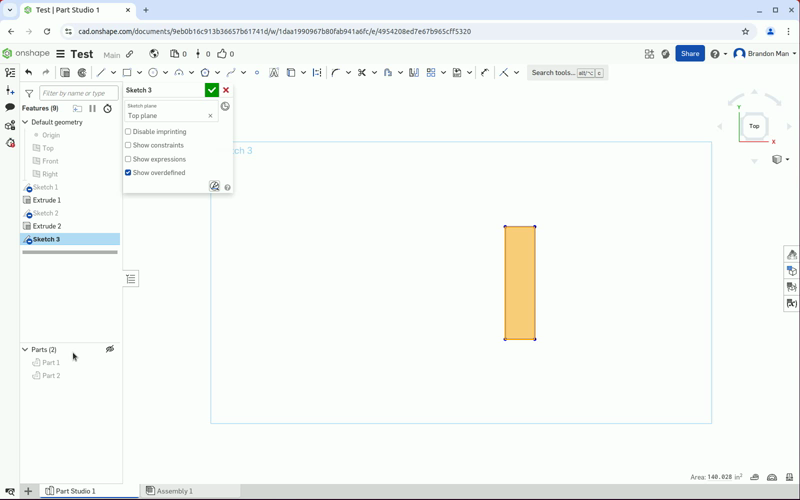
key(shift+e)
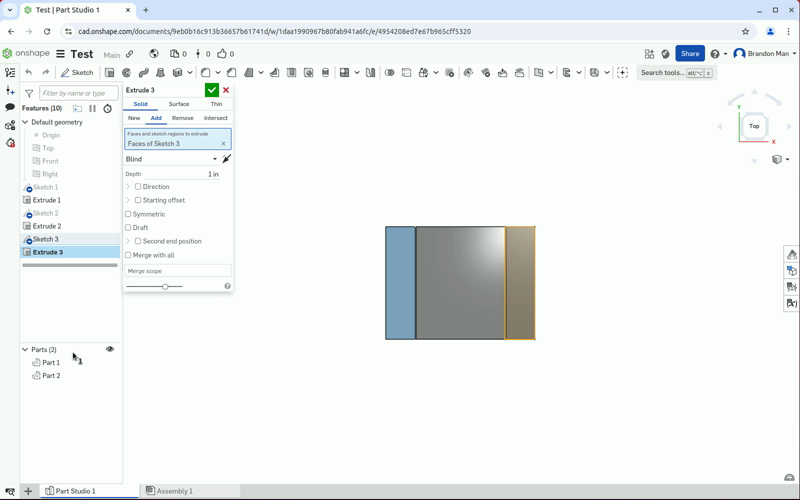
mouse_move(143, 106)
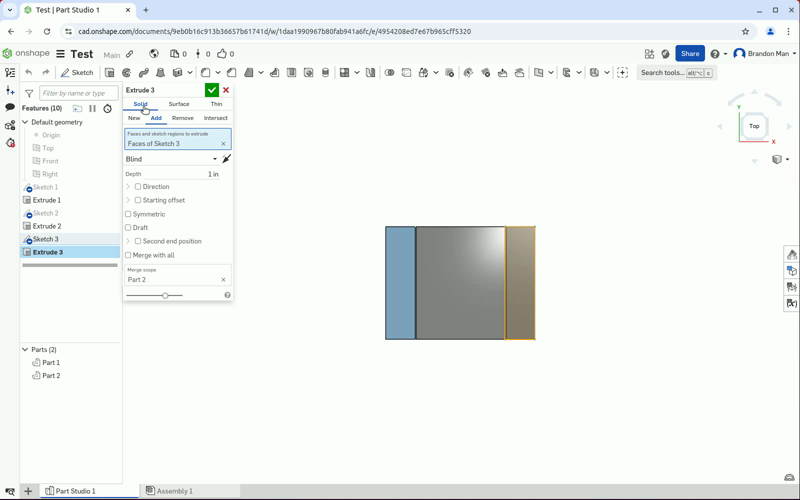
click(143, 106)
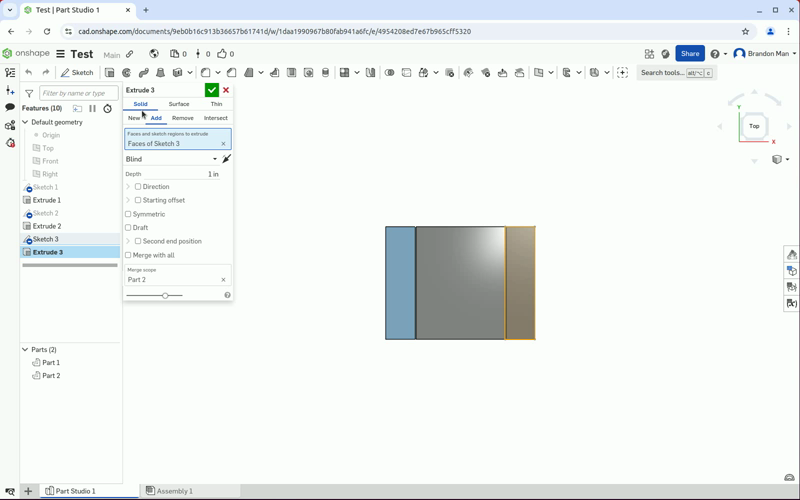
mouse_move(137, 120)
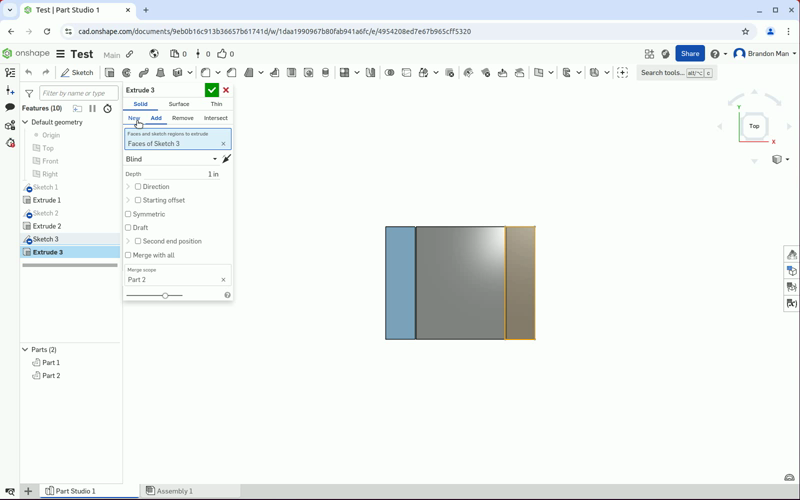
click(137, 120)
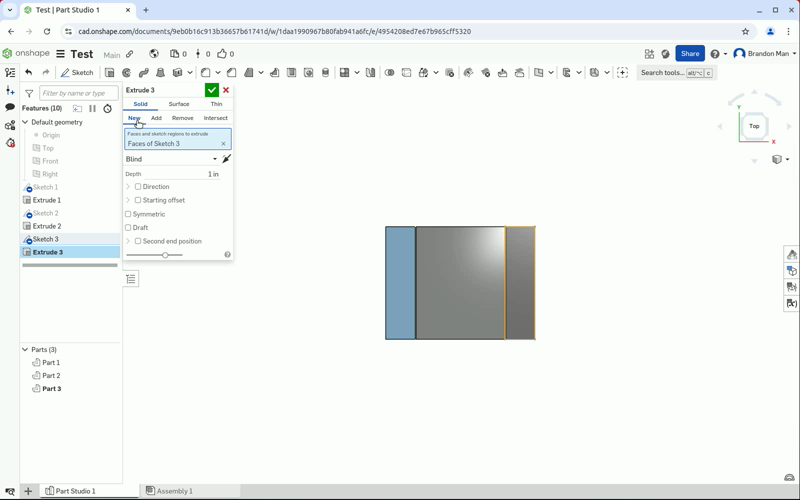
key(tab, 4)
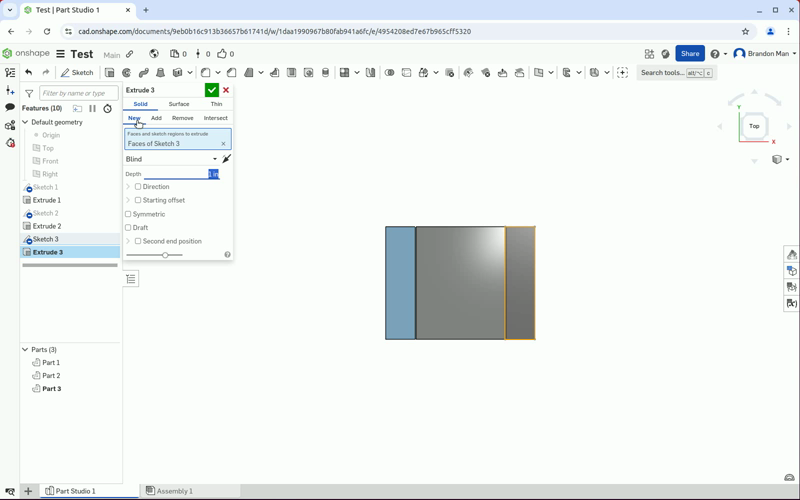
text(18.294)
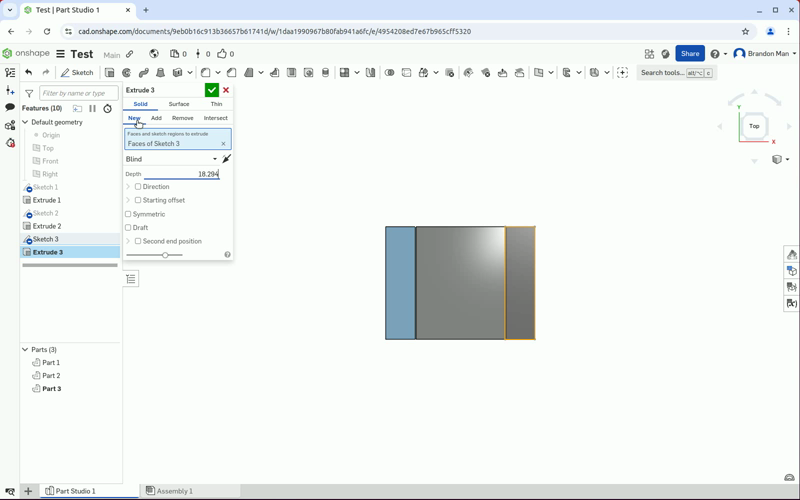
key(enter)
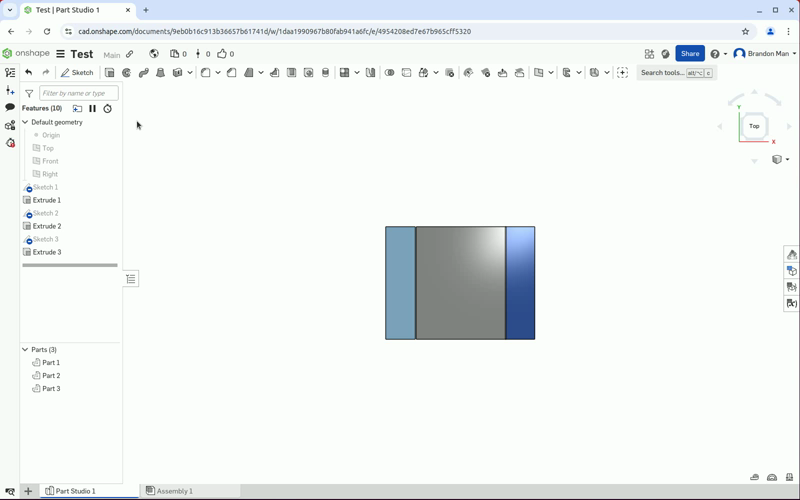
key(shift+h)
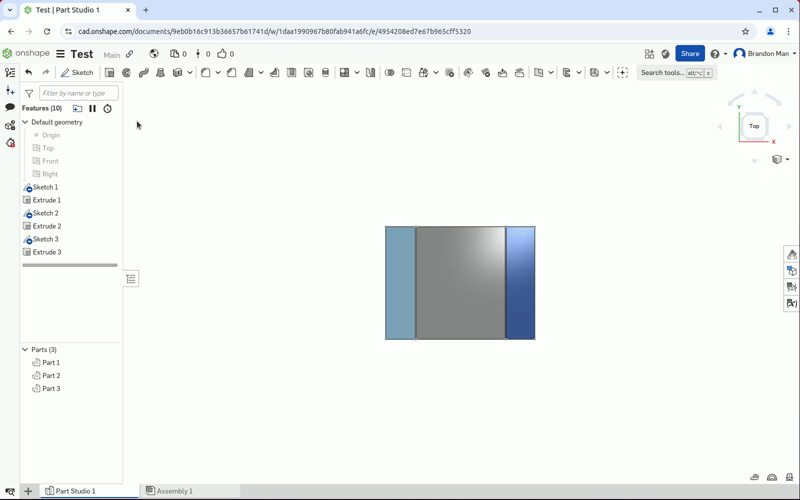
key(shift+h)
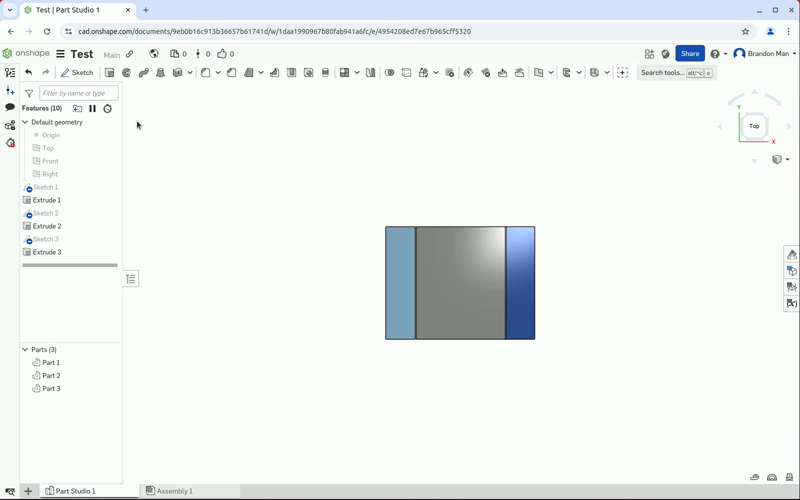
mouse_move(73, 189)
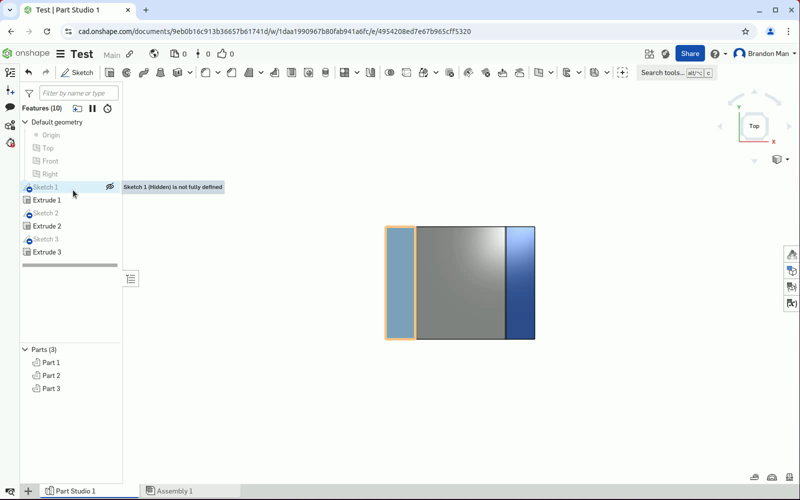
click(73, 189)
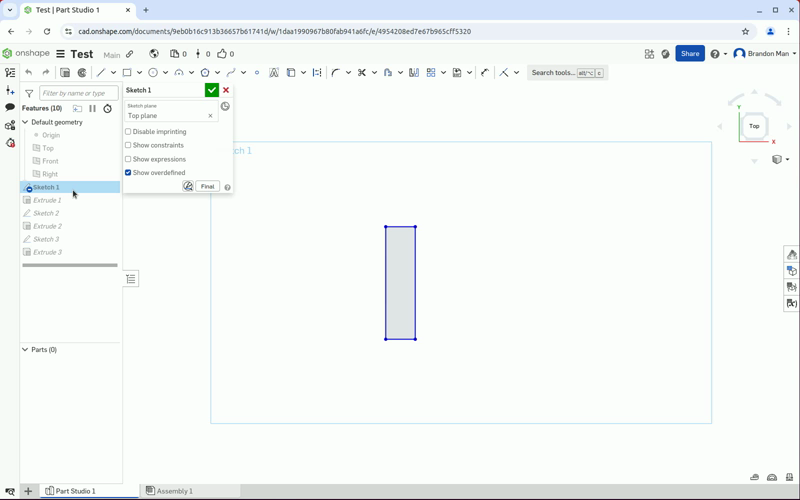
mouse_move(229, 92)
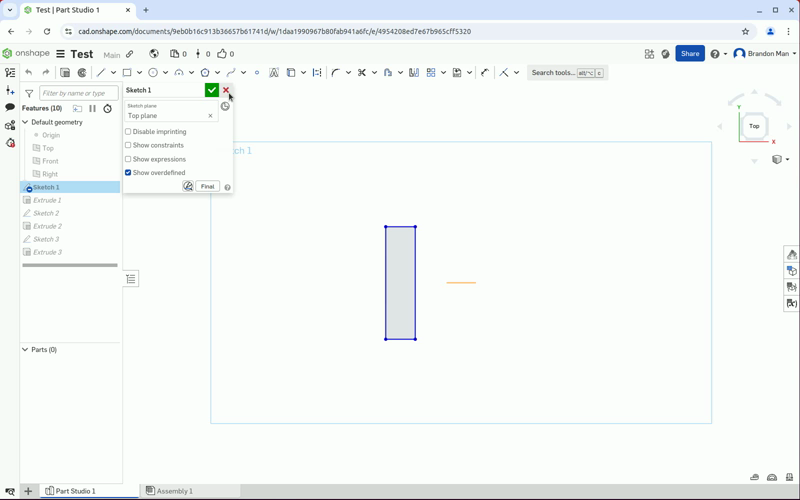
click(229, 92)
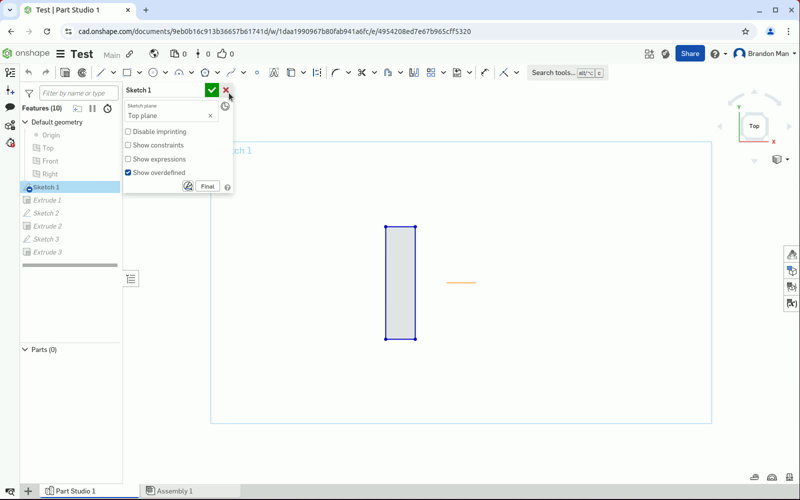
key(shift+s)
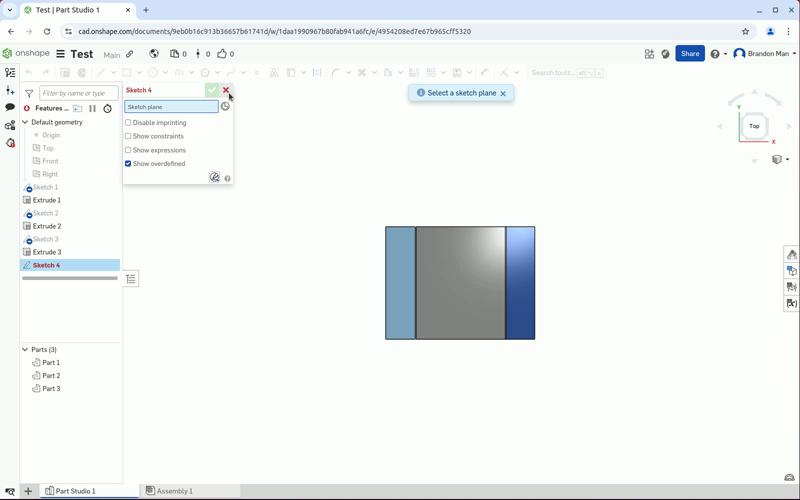
mouse_move(73, 150)
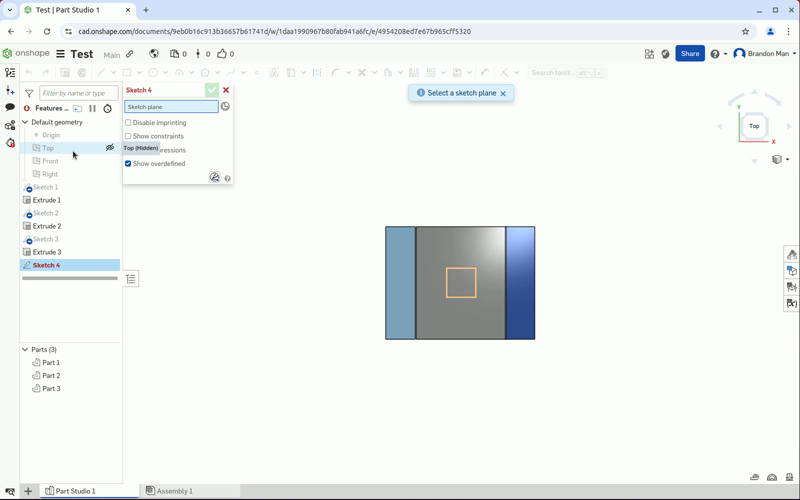
click(73, 150)
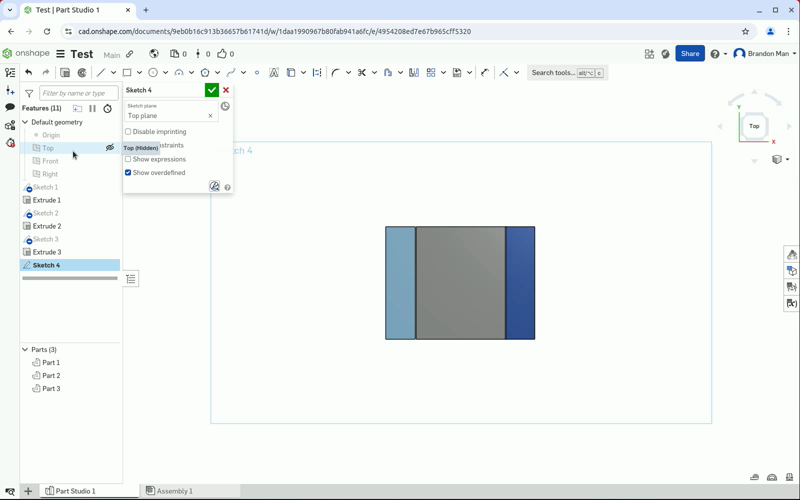
mouse_move(73, 352)
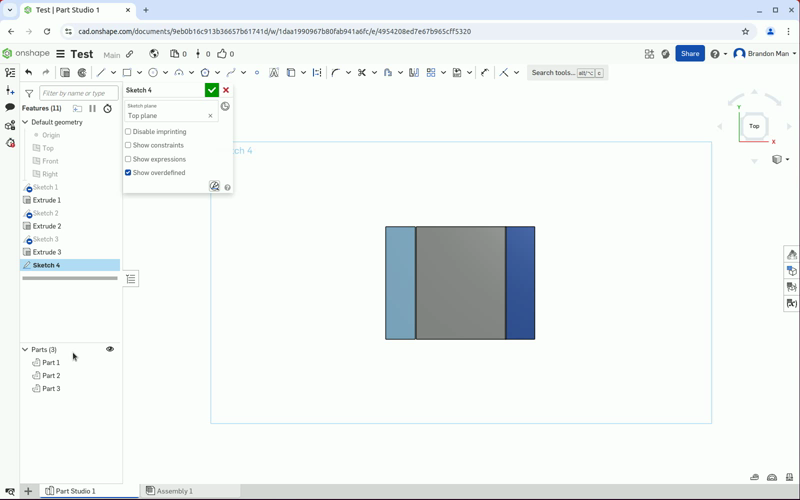
key(y)
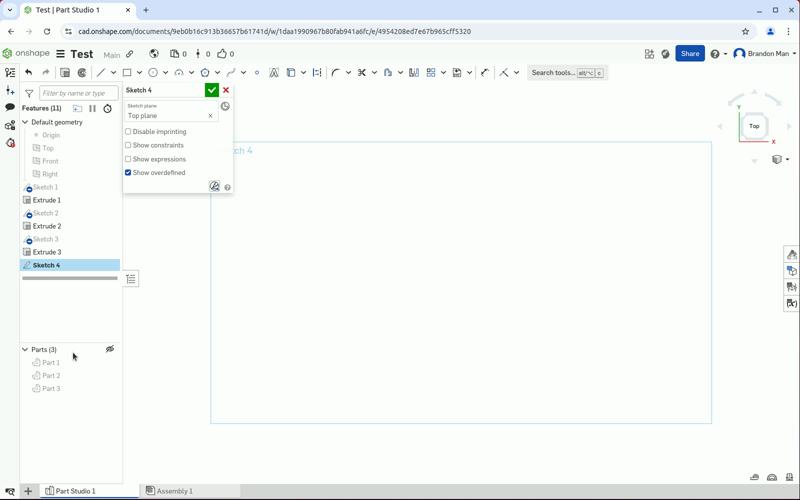
key(l)
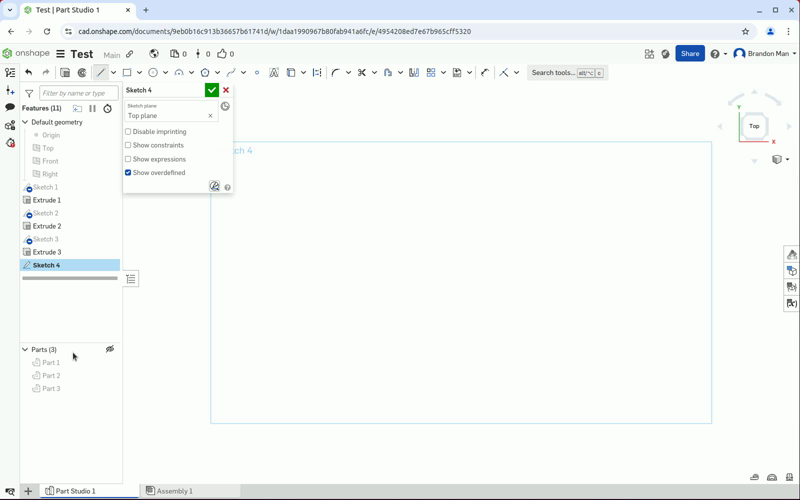
key_down(shift)
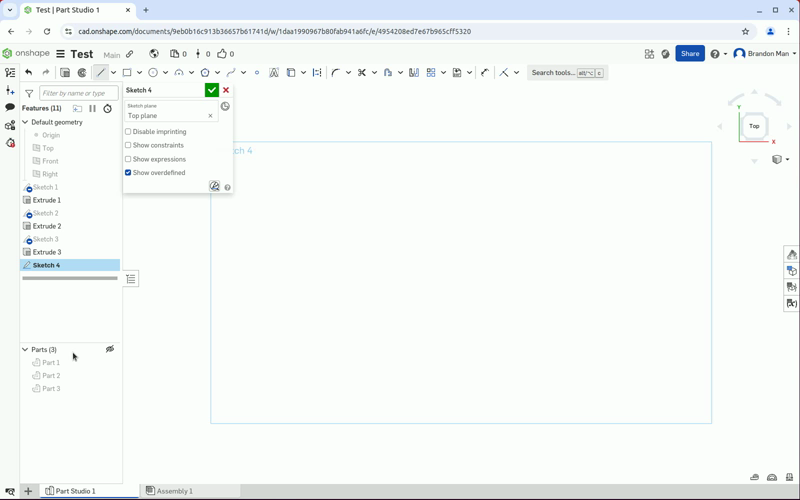
mouse_move(416, 339)
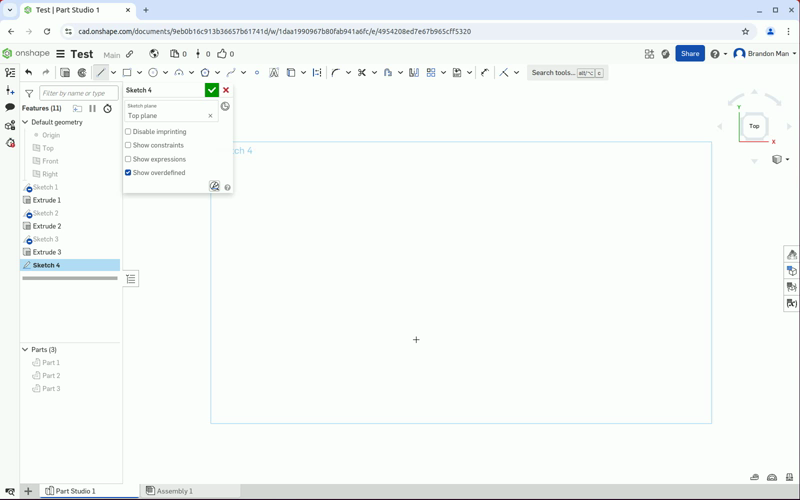
click(416, 339)
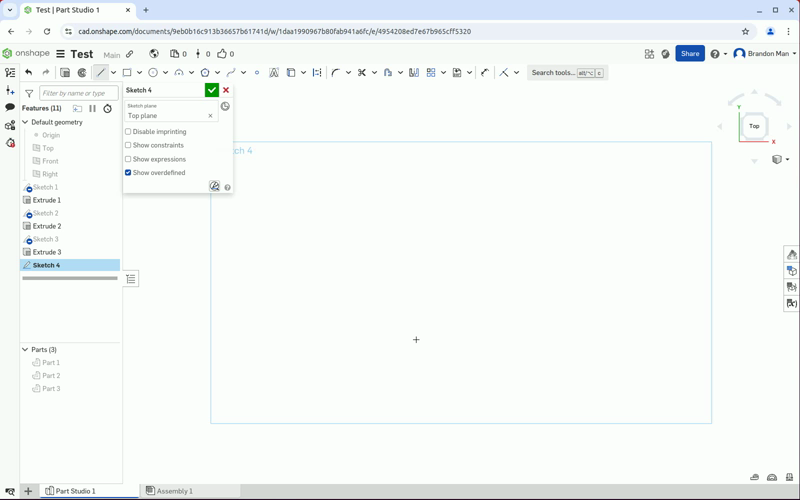
key_up(shift)
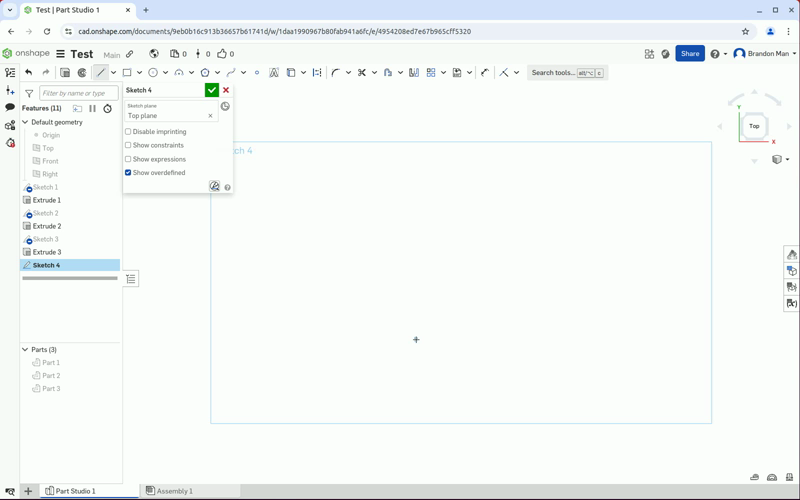
key_down(shift)
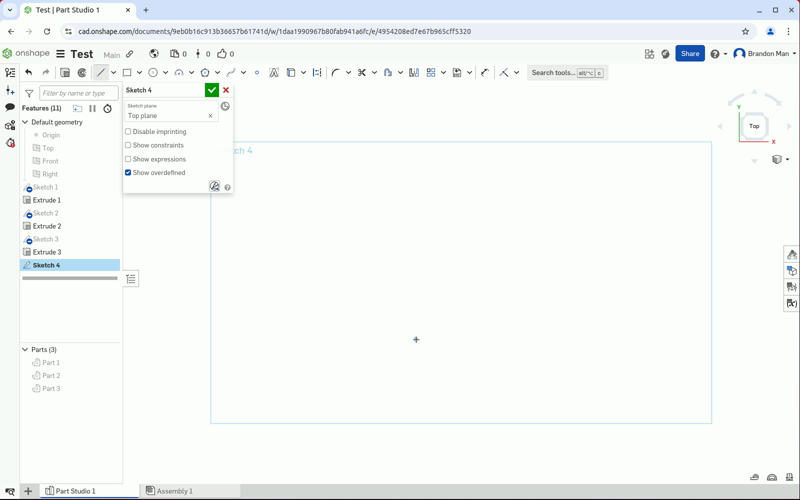
mouse_move(506, 339)
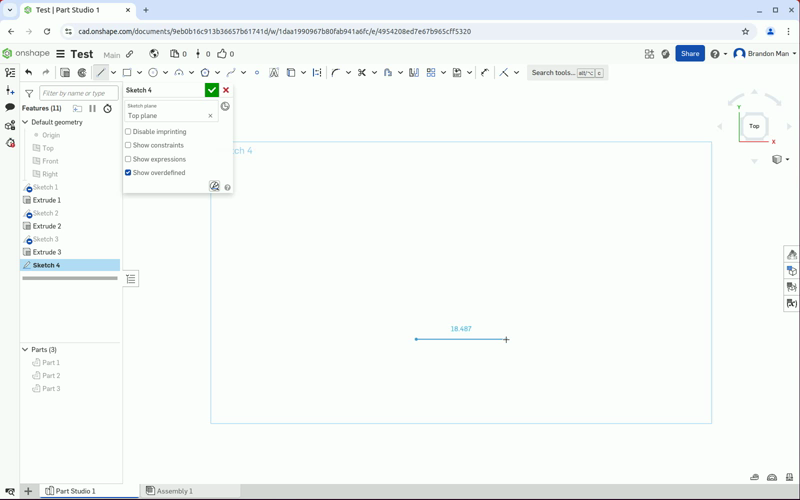
click(506, 339)
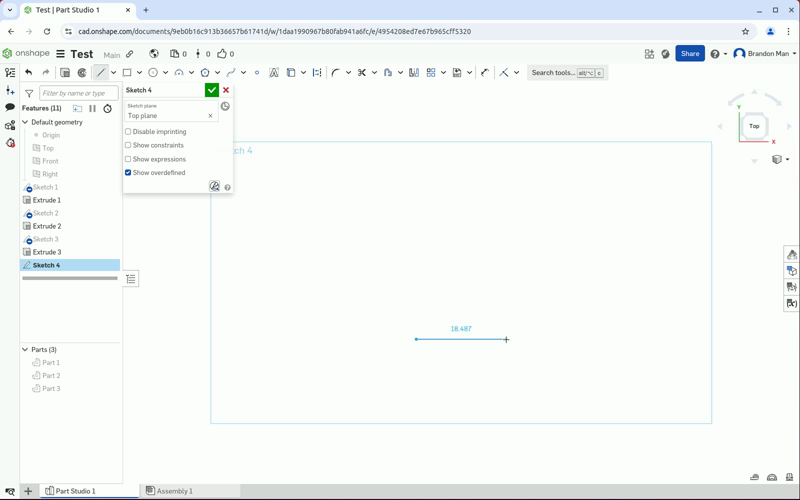
key_up(shift)
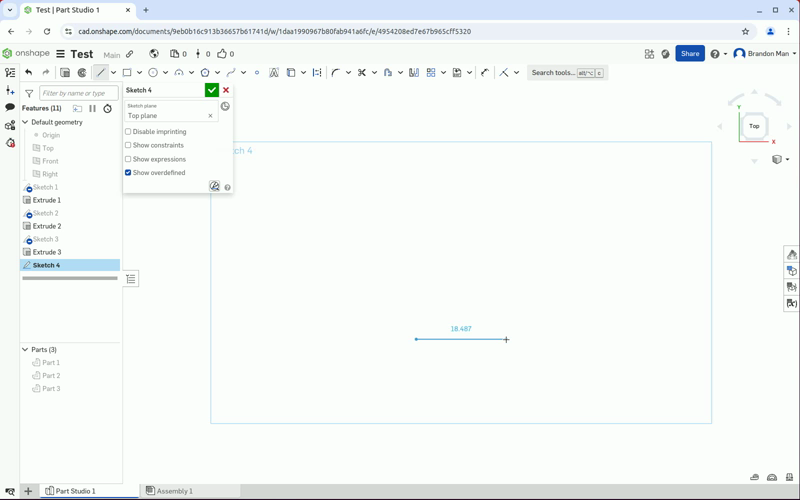
key_down(shift)
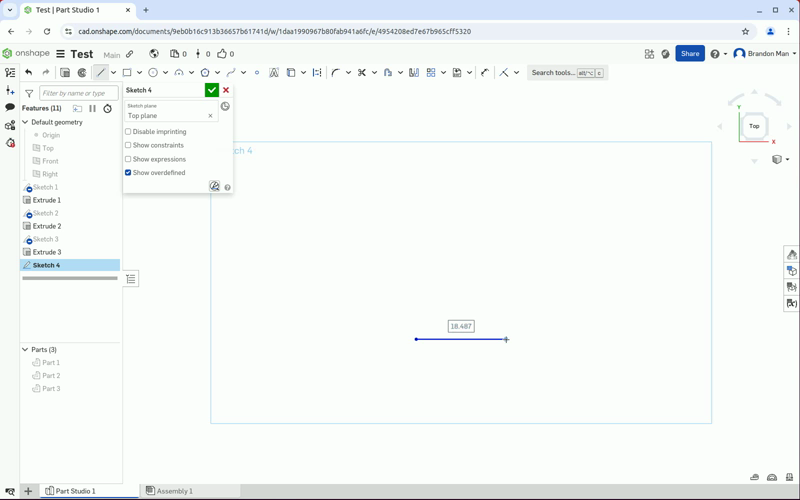
mouse_move(506, 226)
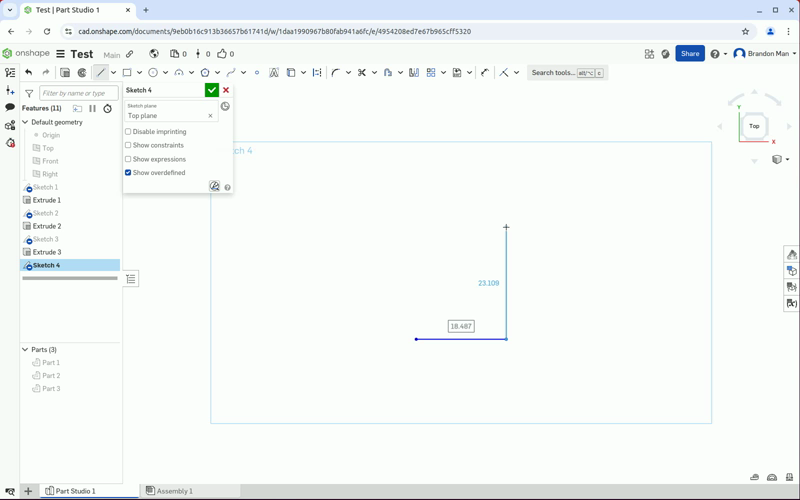
click(506, 226)
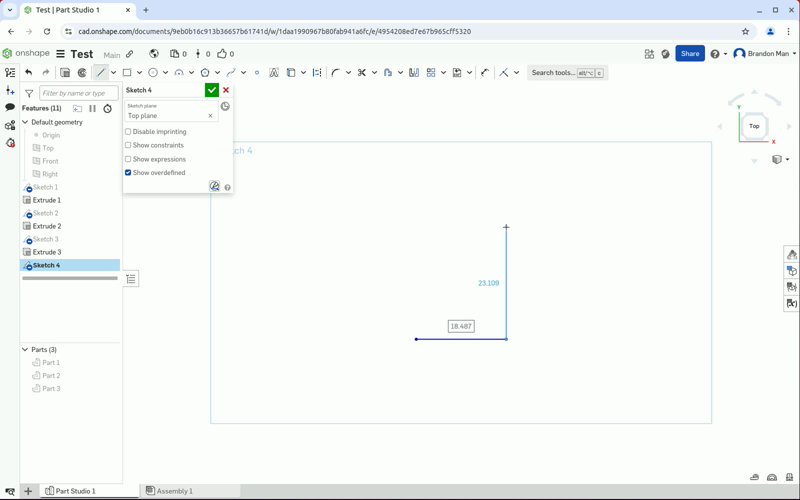
key_up(shift)
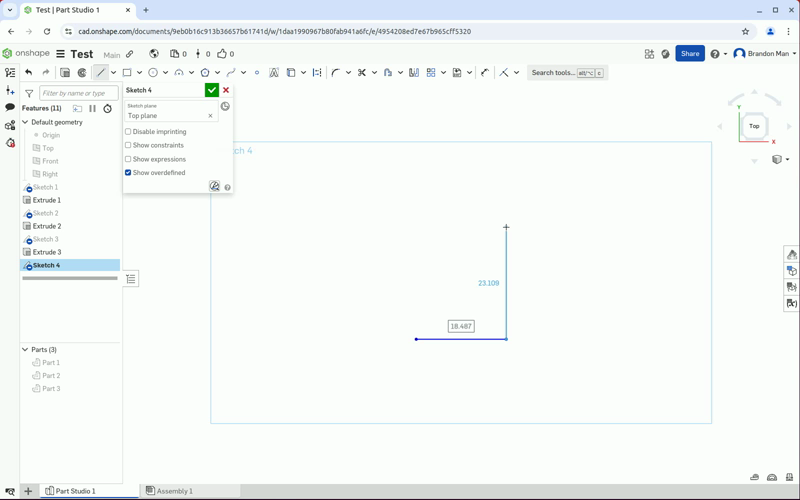
key_down(shift)
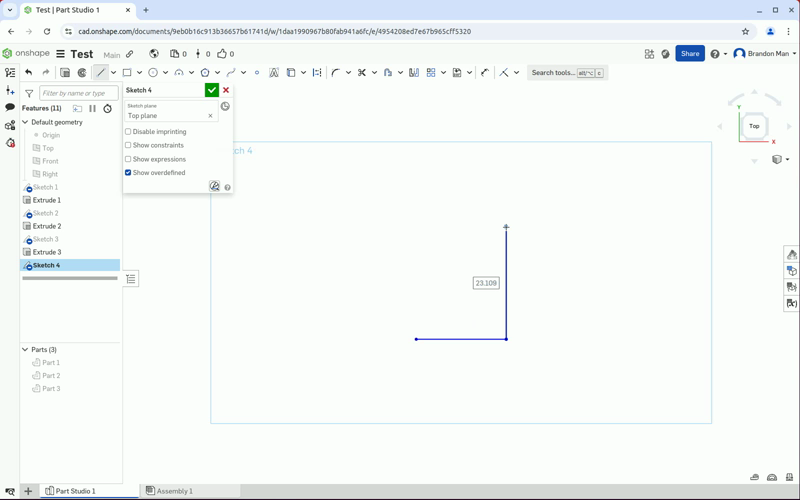
mouse_move(416, 226)
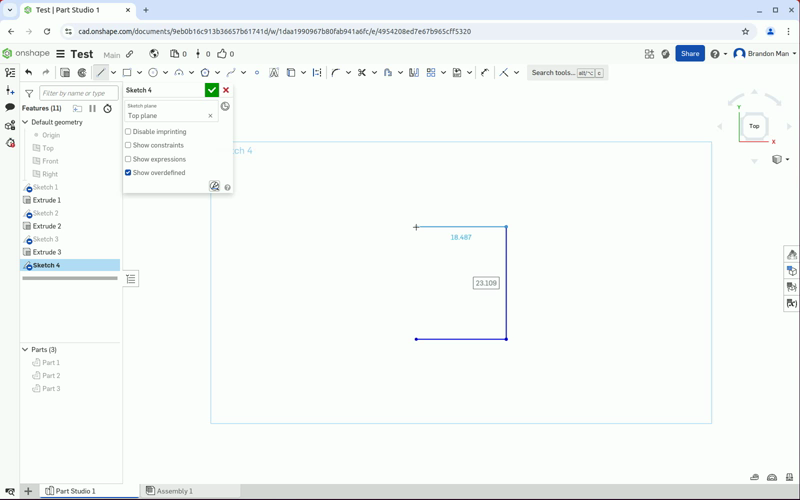
click(416, 226)
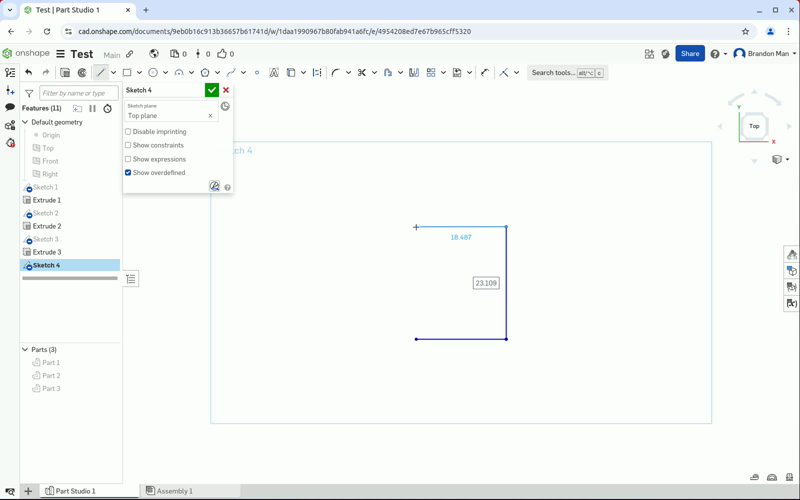
key_up(shift)
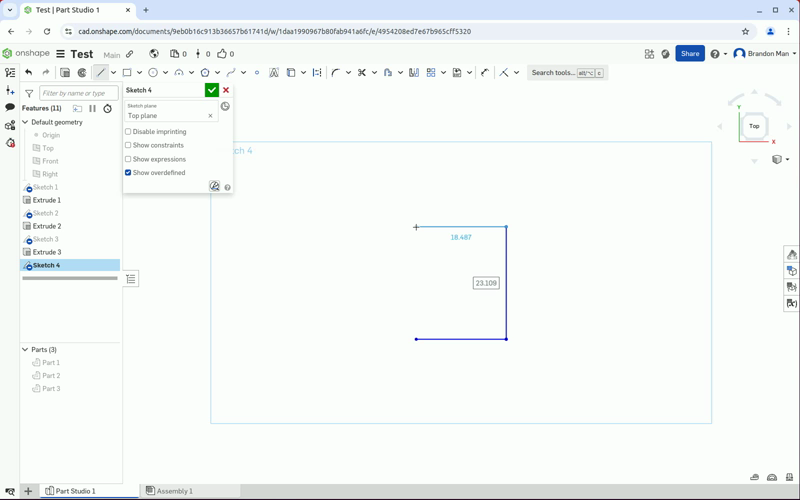
key_down(shift)
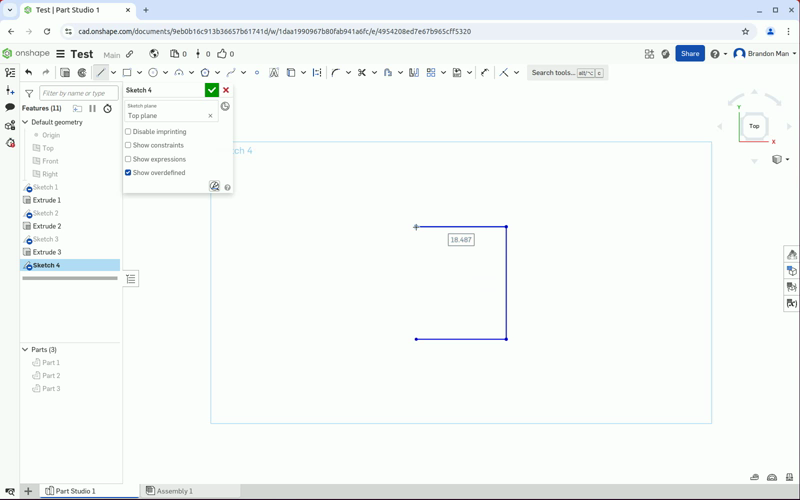
mouse_move(416, 339)
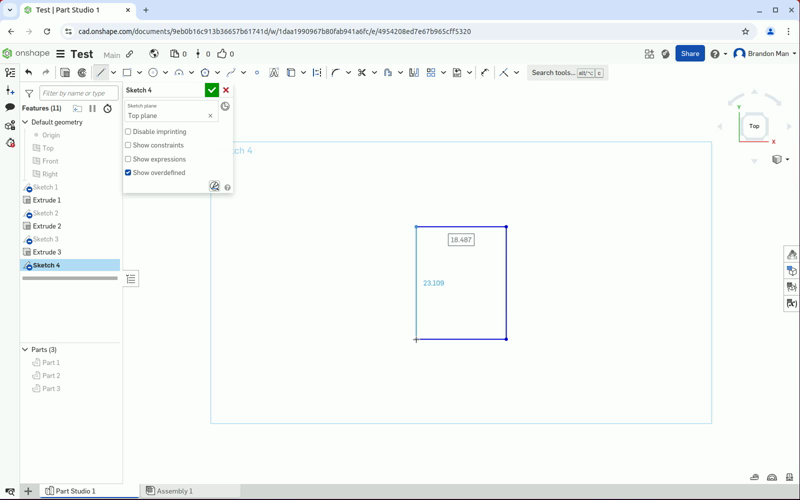
key_up(shift)
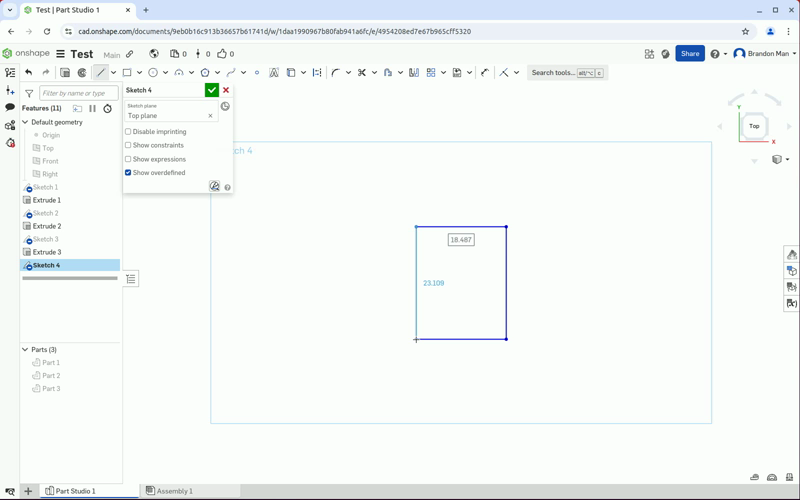
click(416, 339)
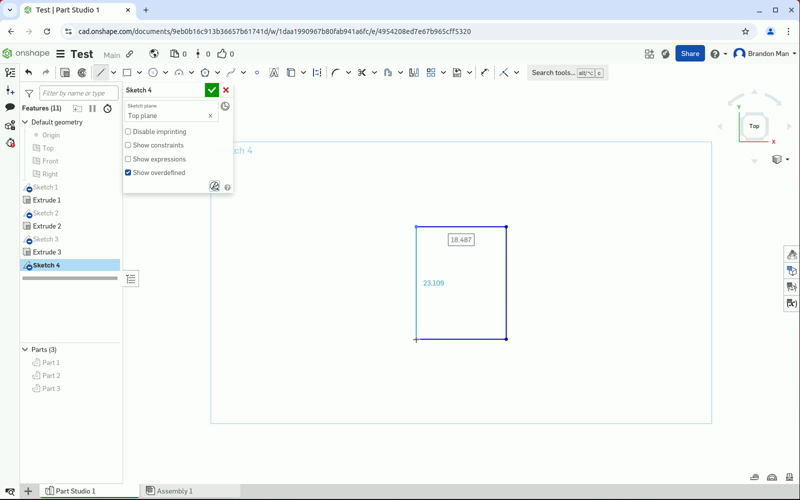
key(esc)
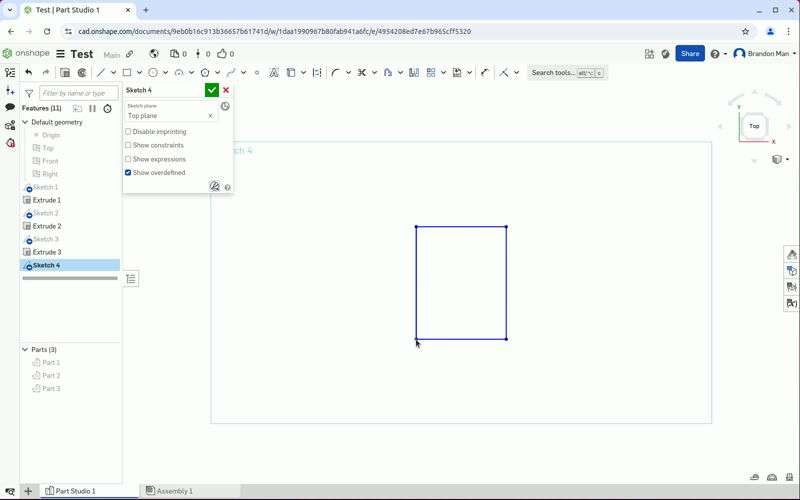
mouse_move(468, 309)
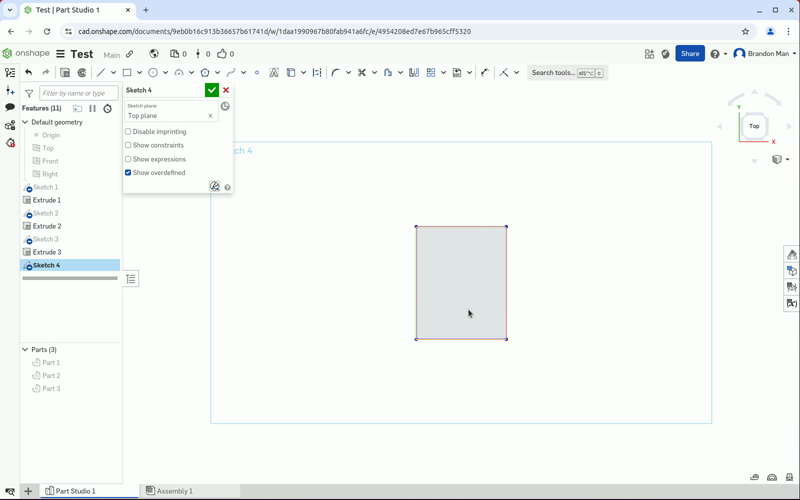
click(468, 309)
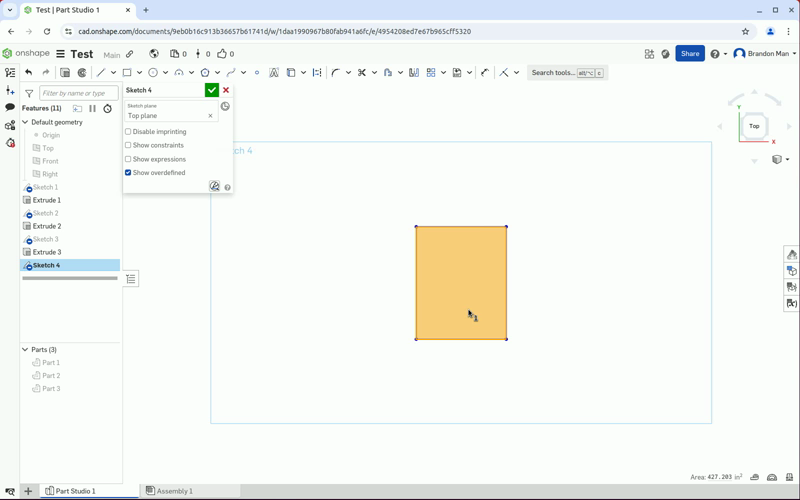
mouse_move(73, 352)
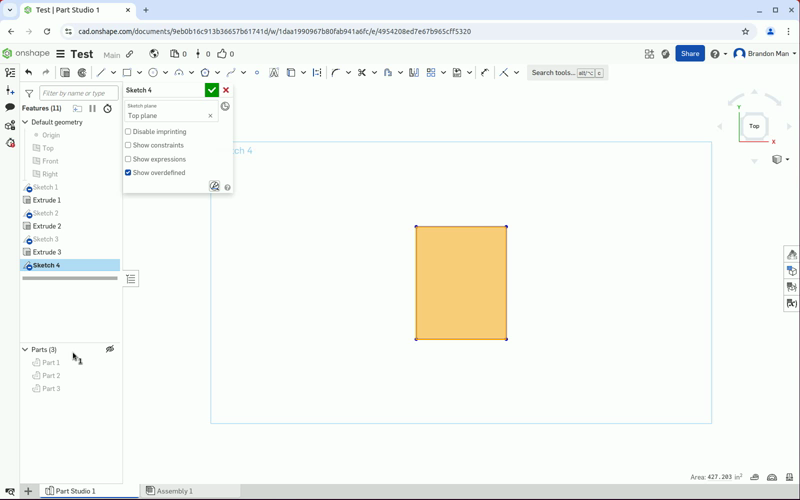
key(shift+y)
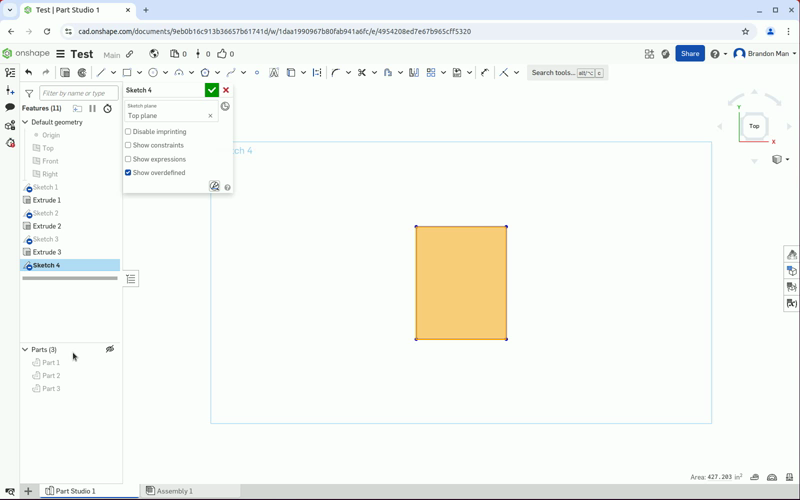
key(shift+e)
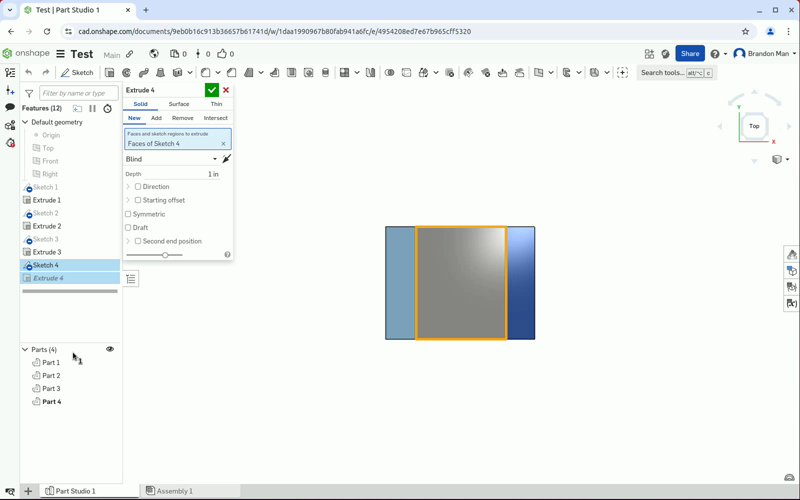
mouse_move(143, 106)
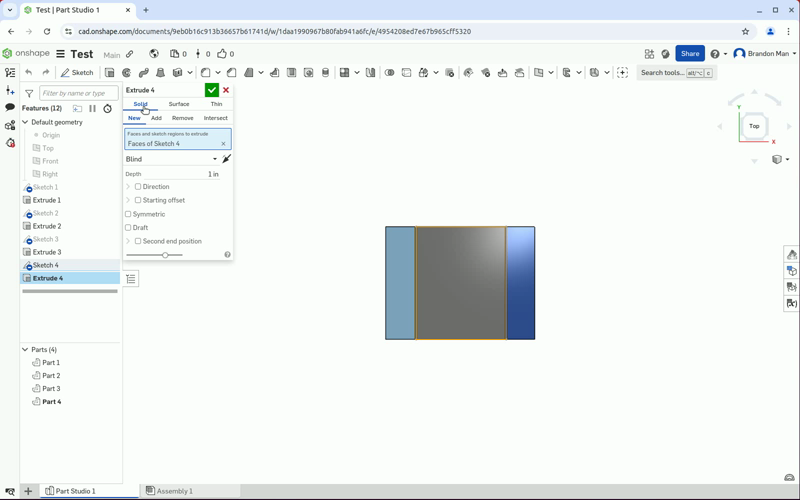
click(143, 106)
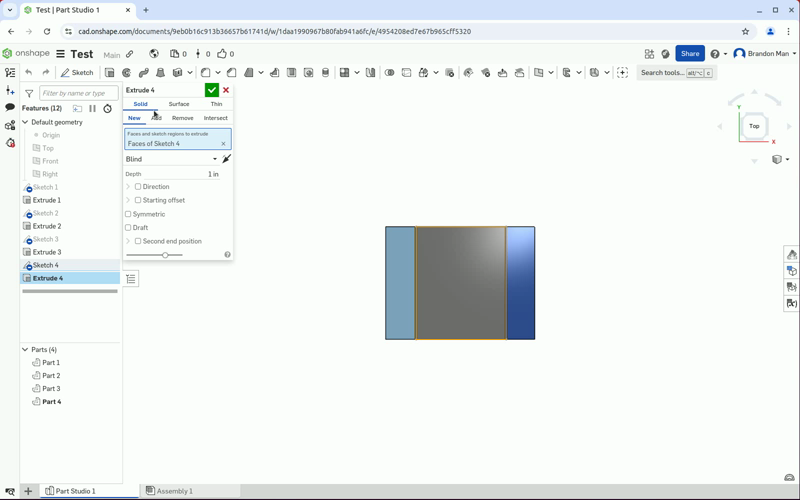
mouse_move(186, 120)
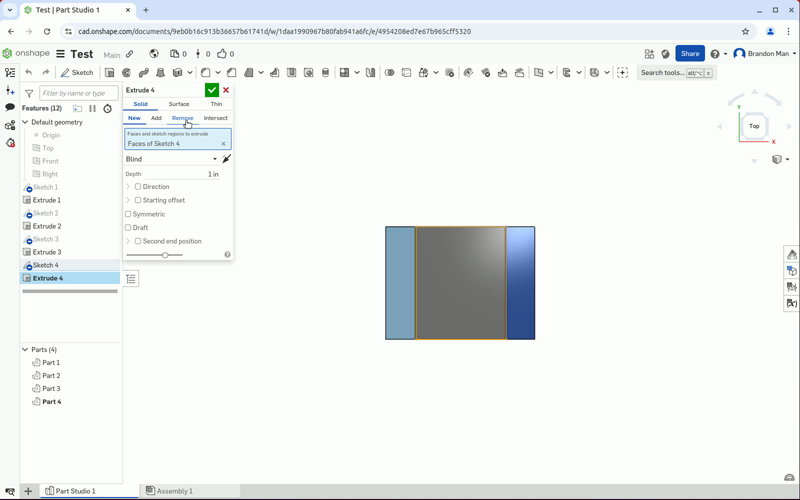
click(186, 120)
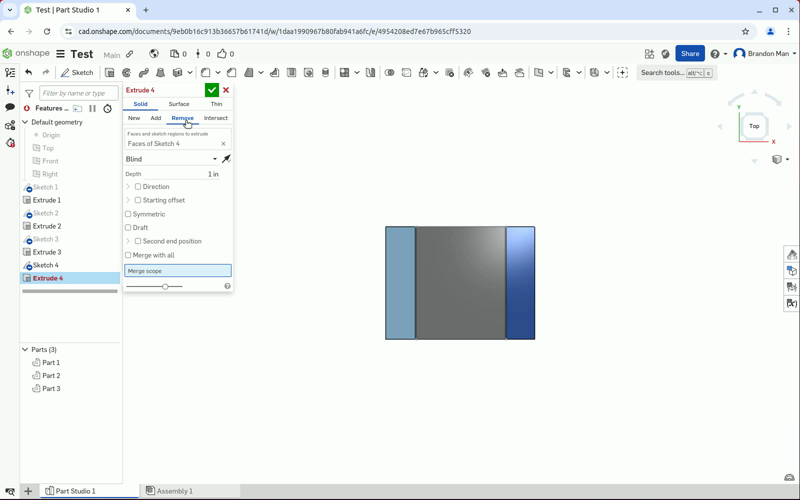
key(tab, 4)
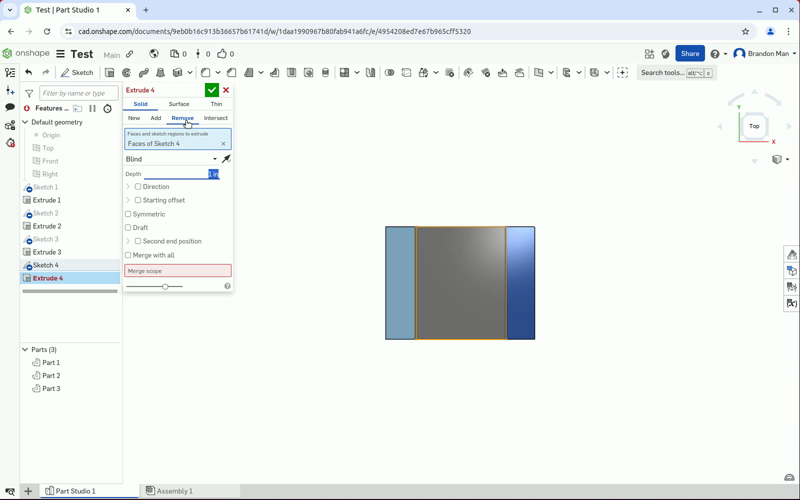
text(-12.276)
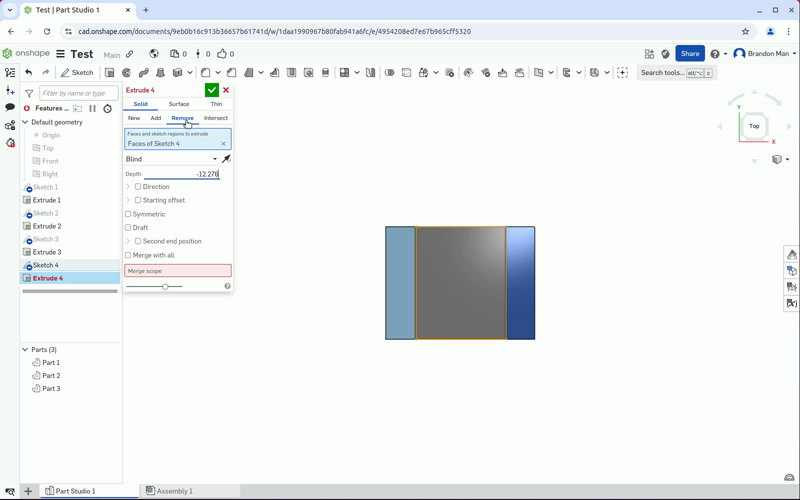
key(tab, 6)
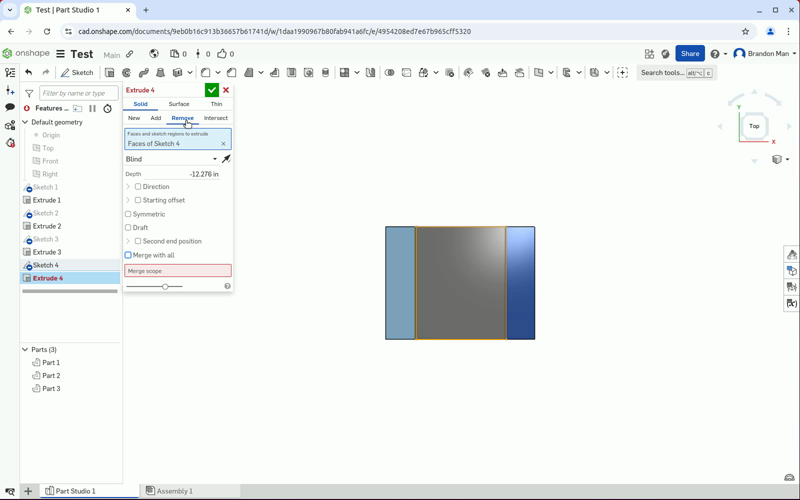
key(space)
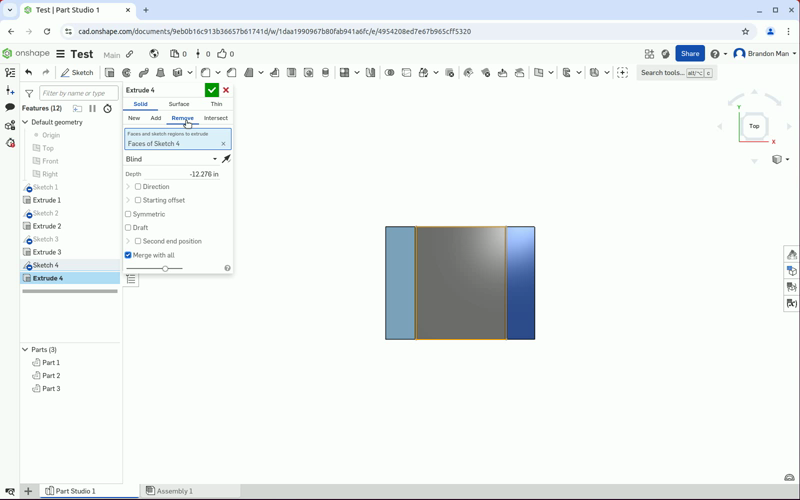
key(enter)
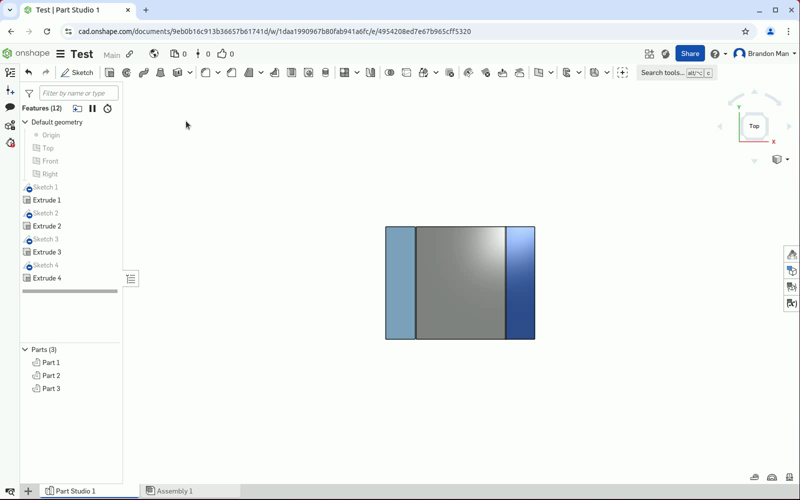
key(shift+h)
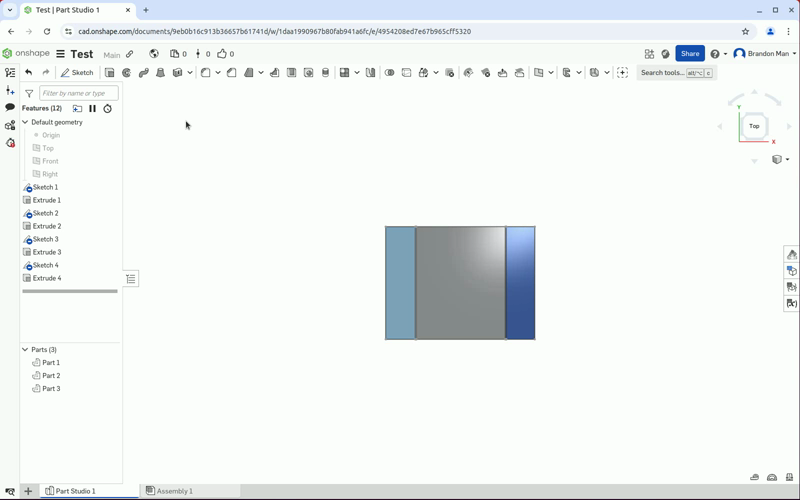
key(shift+h)
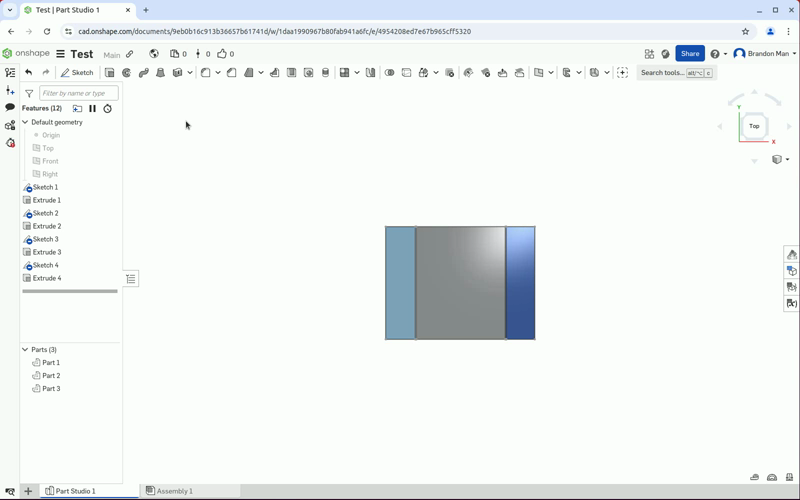
key(shift+7)
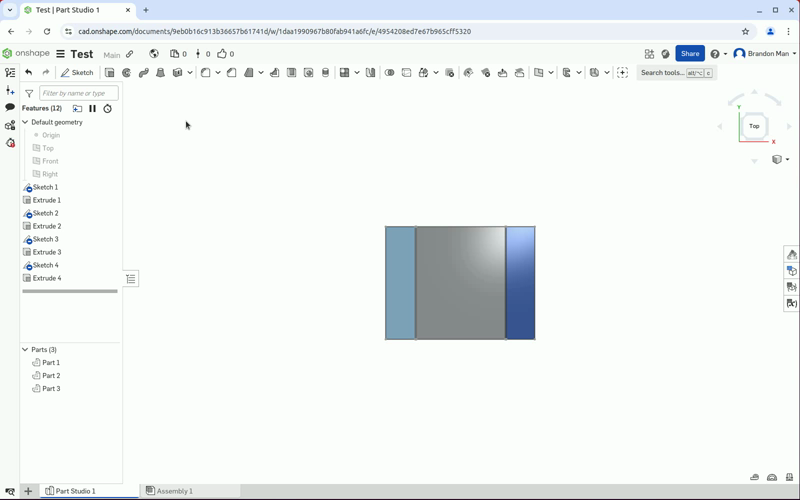
key(up, 3)
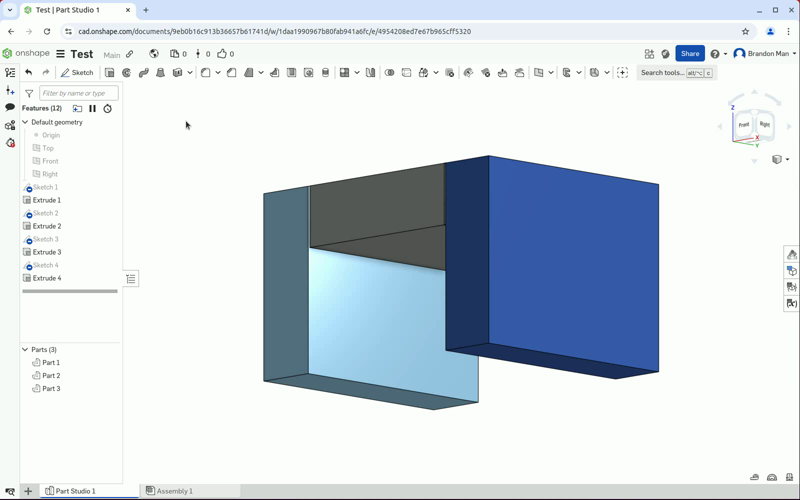
key(left, 3)
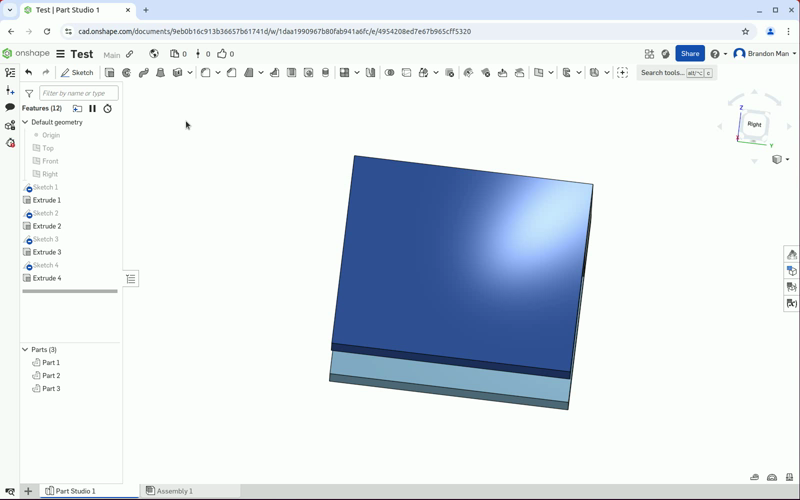
key(right, 3)
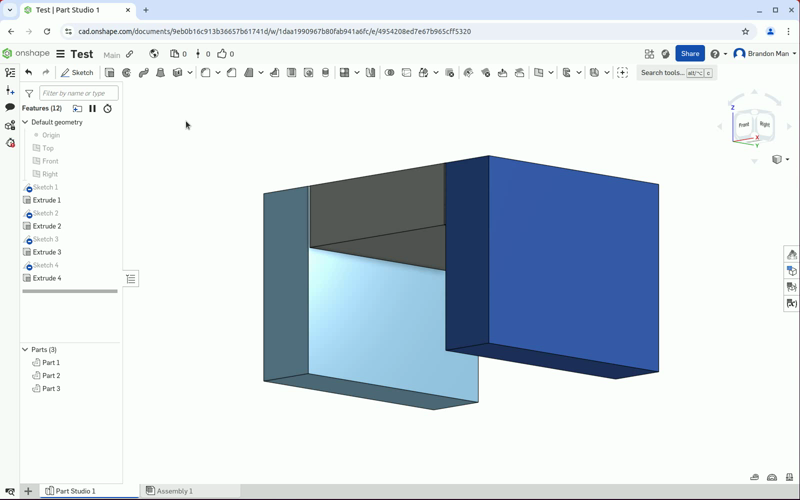
key(down, 3)
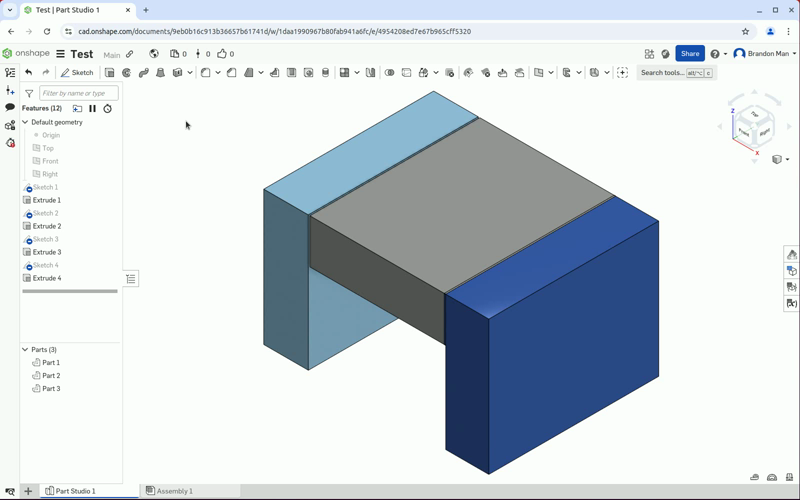
mouse_move(73, 189)
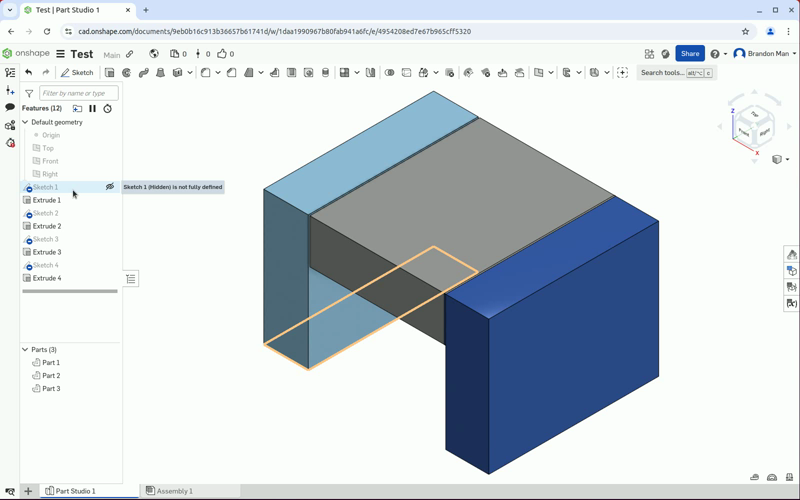
click(73, 189)